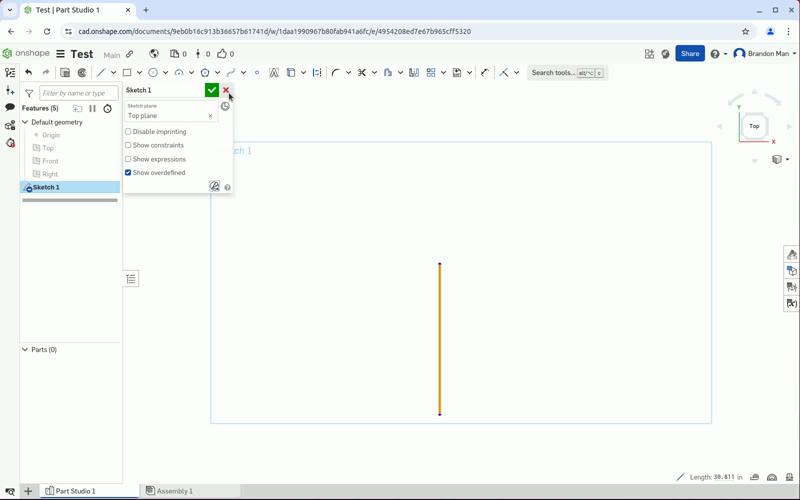
key(shift+h)
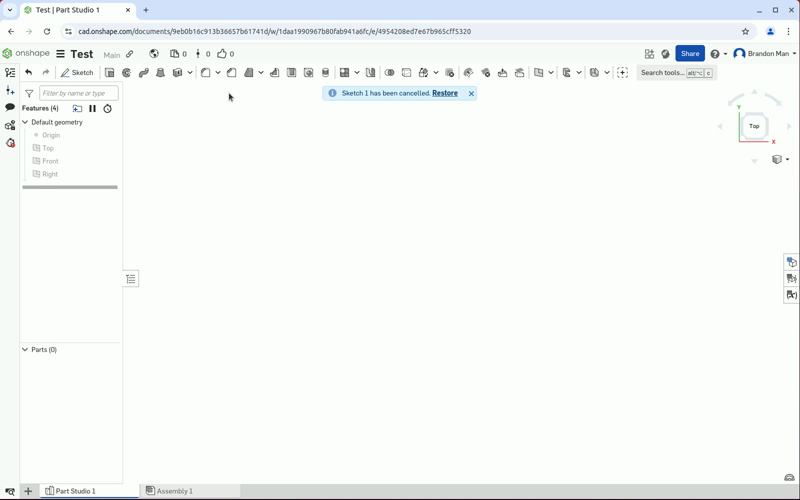
mouse_move(73, 352)
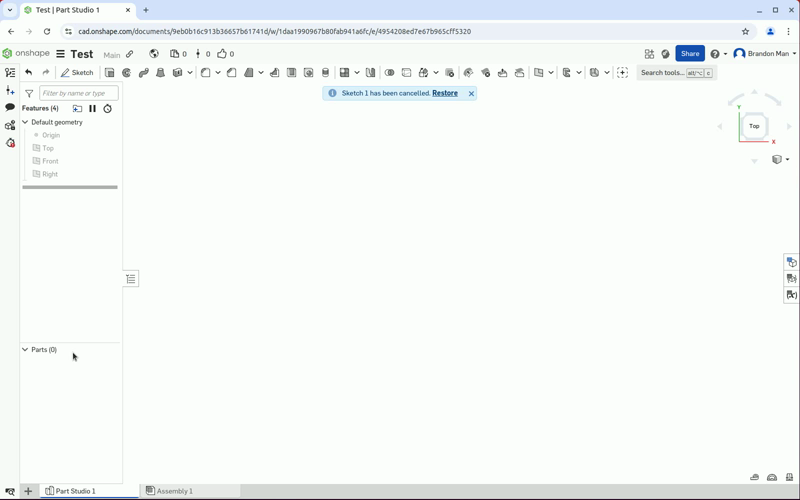
key(y)
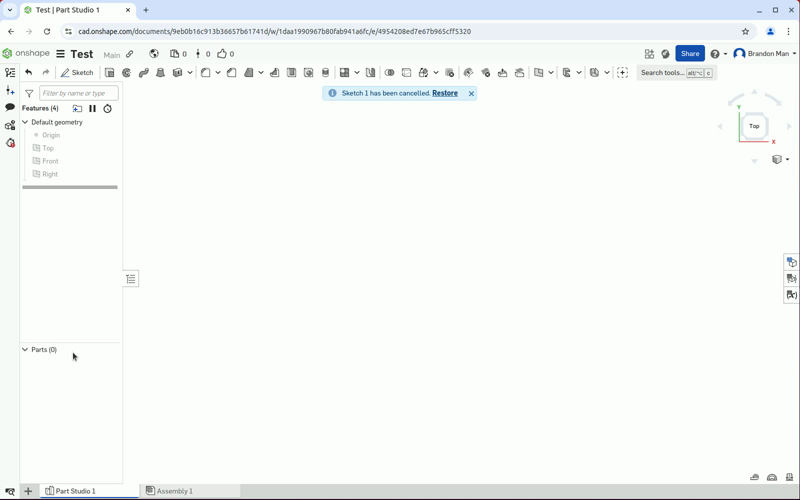
key(shift+p)
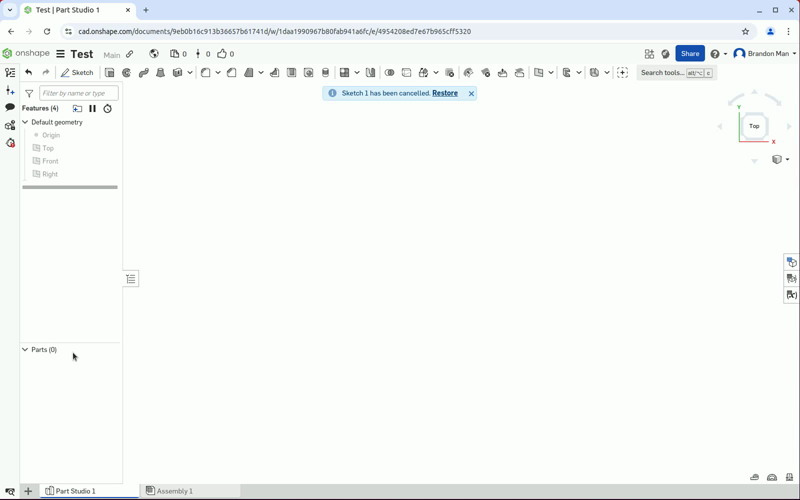
key(space)
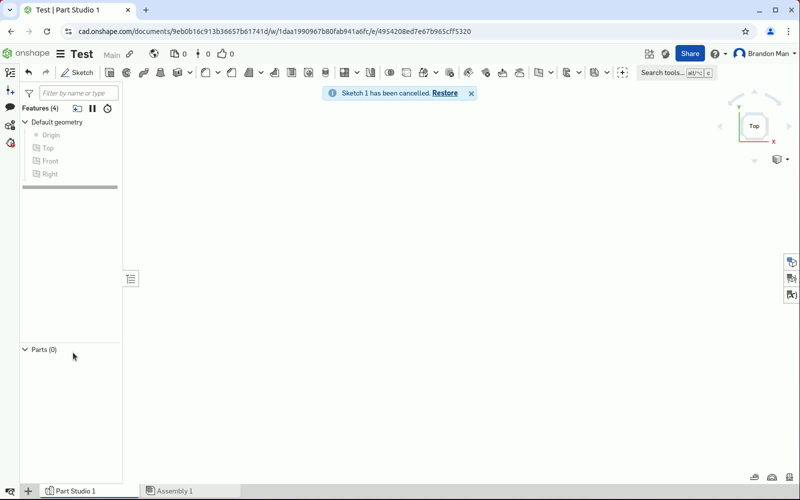
key_down(shift)
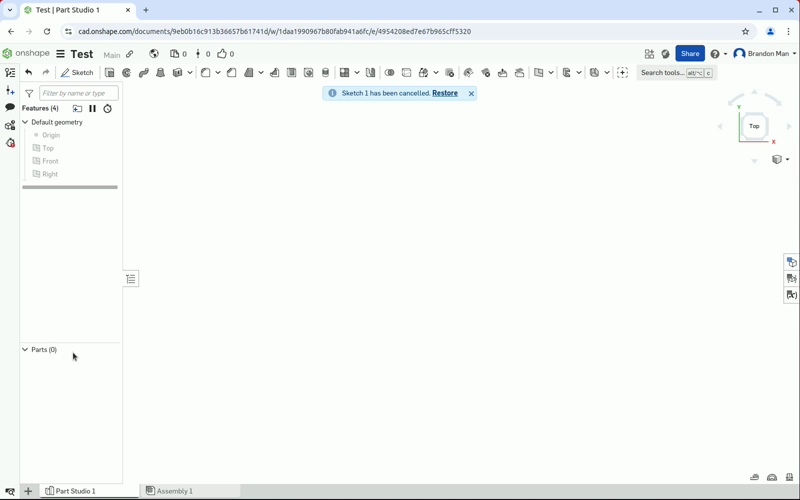
key(up)
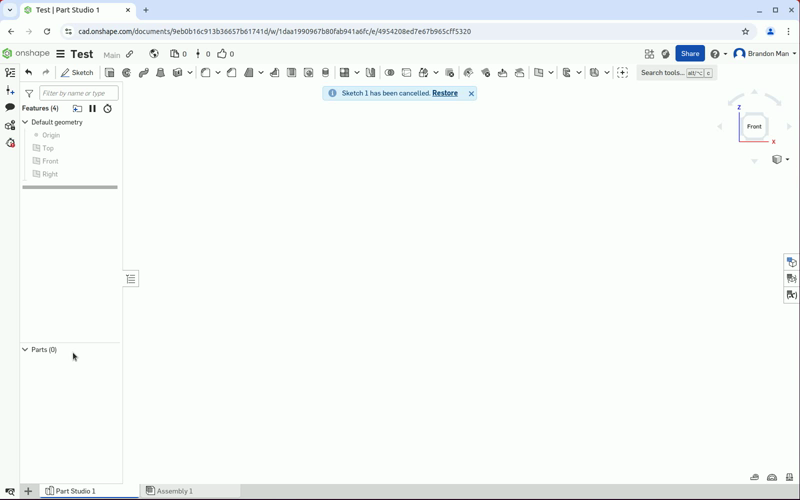
key_up(shift)
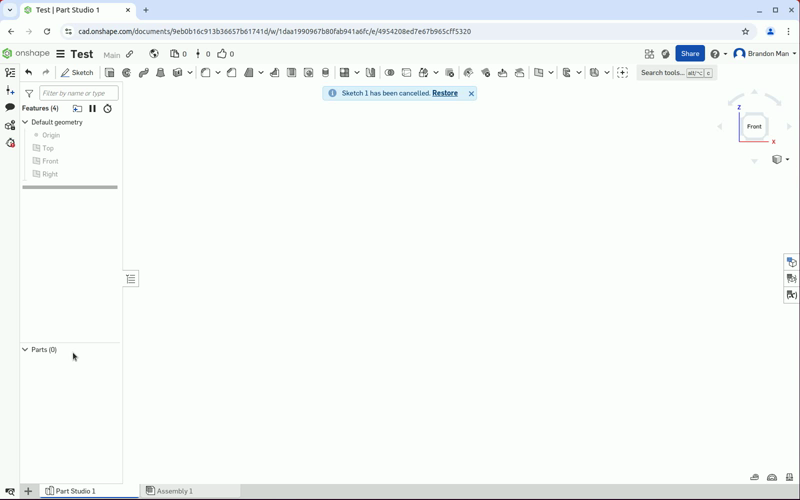
key(space)
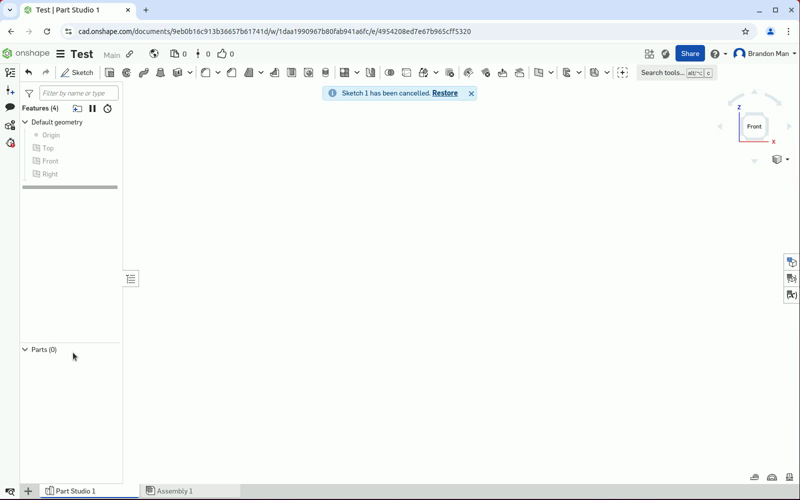
key_down(shift)
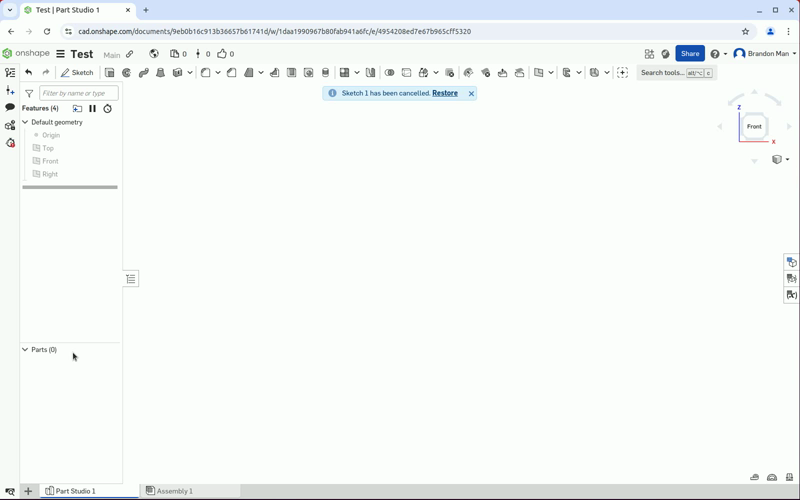
key(left)
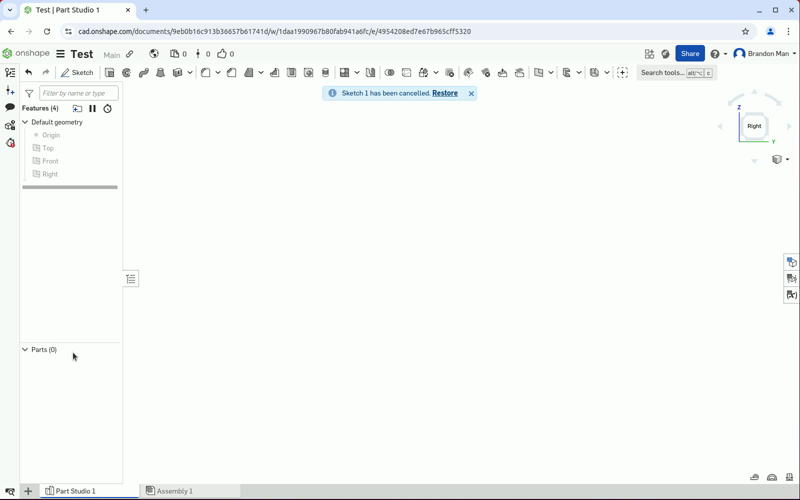
key_up(shift)
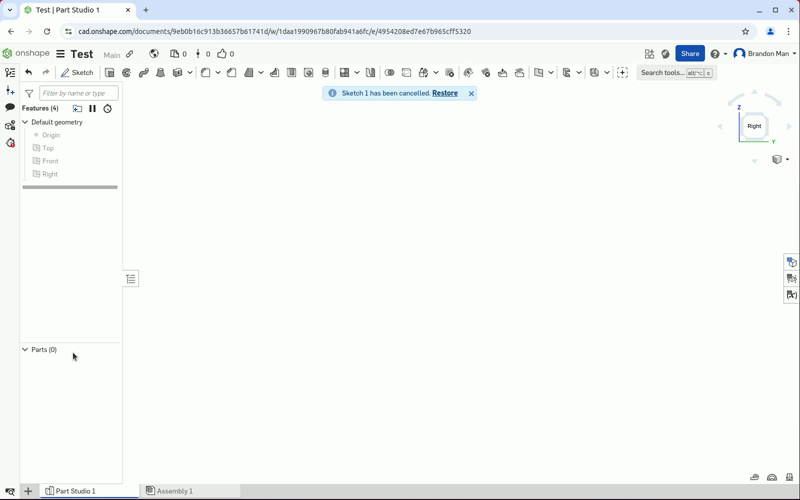
mouse_move(73, 352)
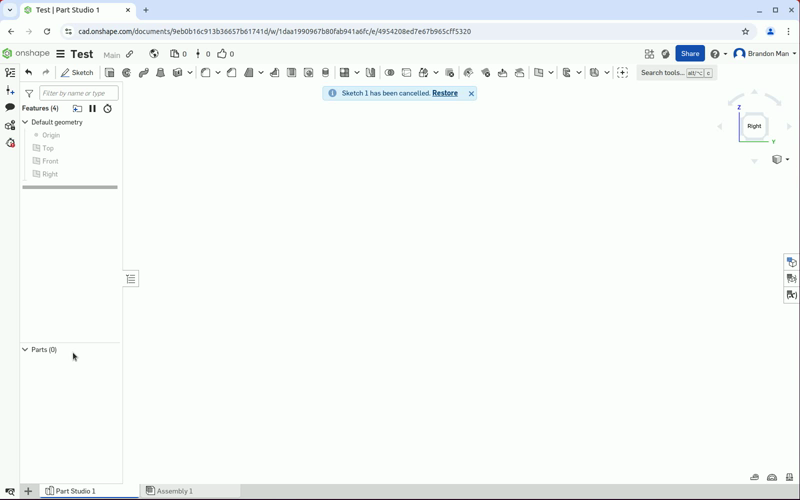
key(shift+y)
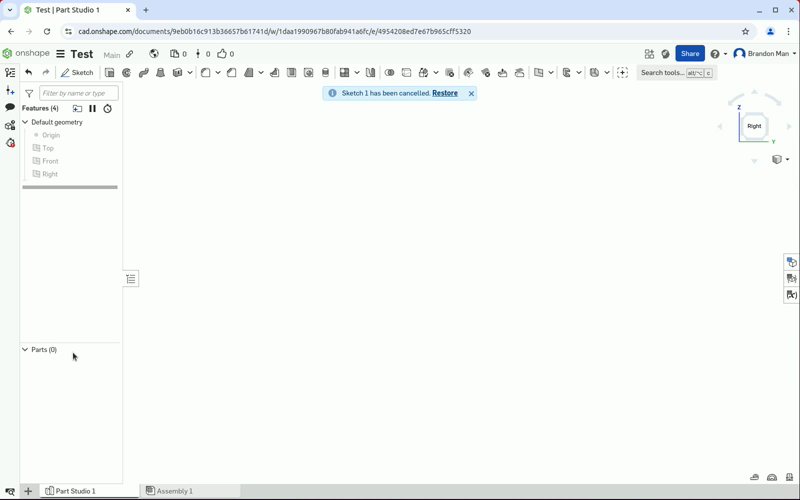
key(shift+s)
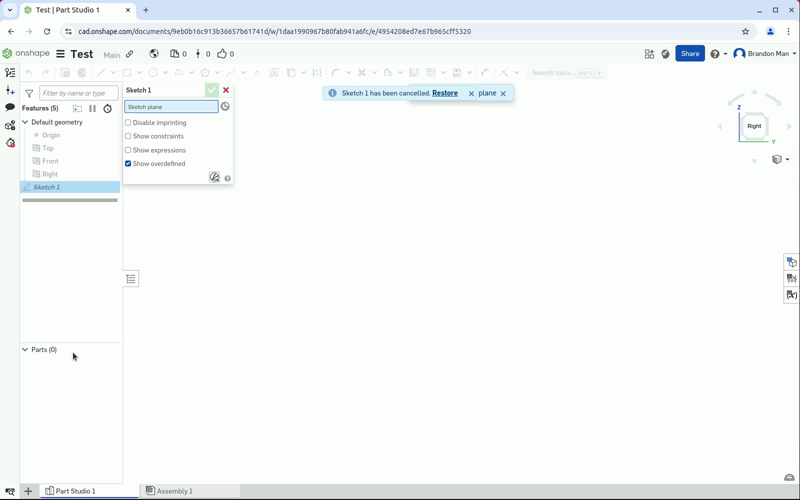
mouse_move(73, 176)
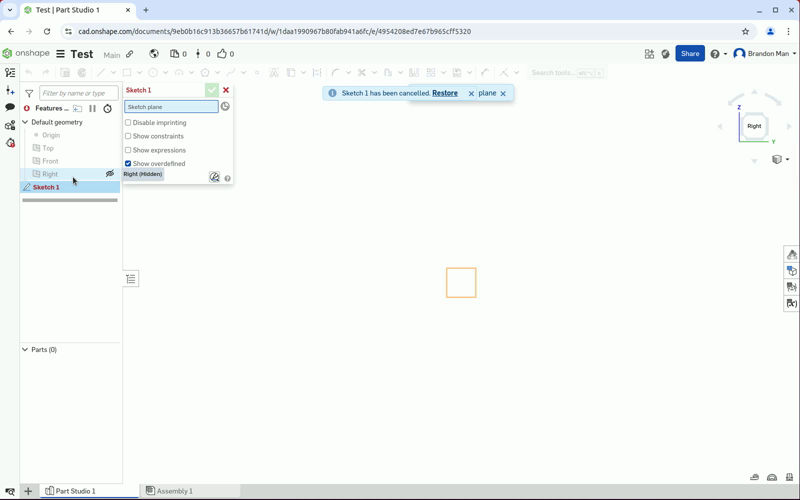
click(73, 176)
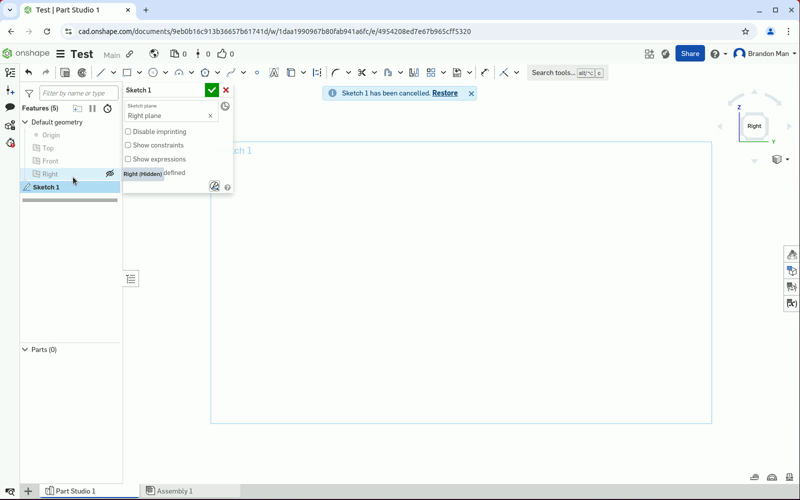
mouse_move(73, 352)
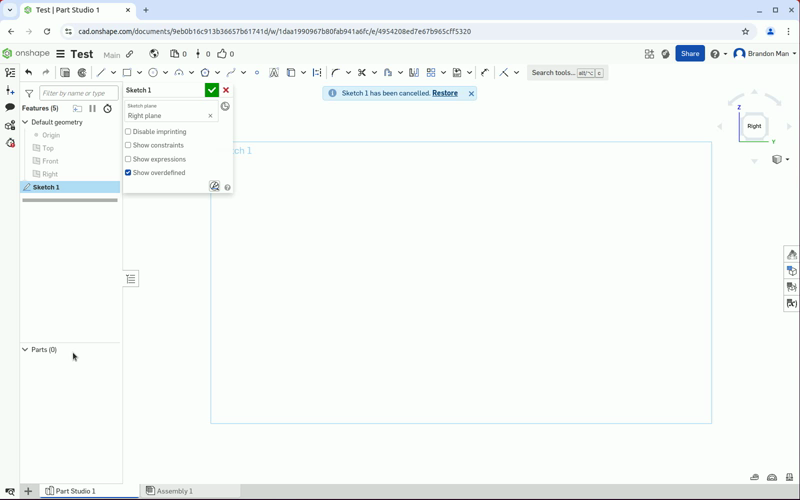
key(y)
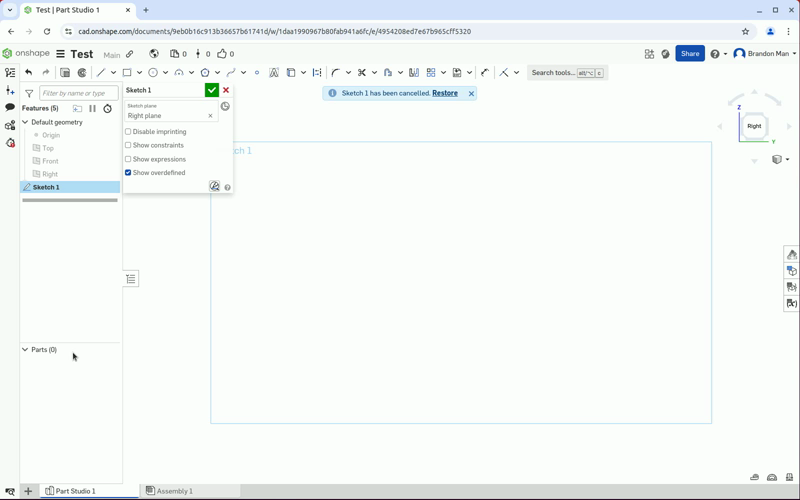
key(l)
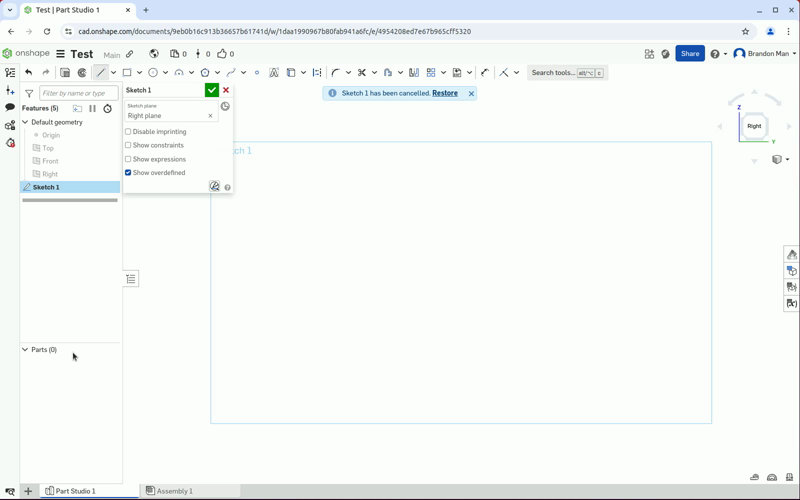
key_down(shift)
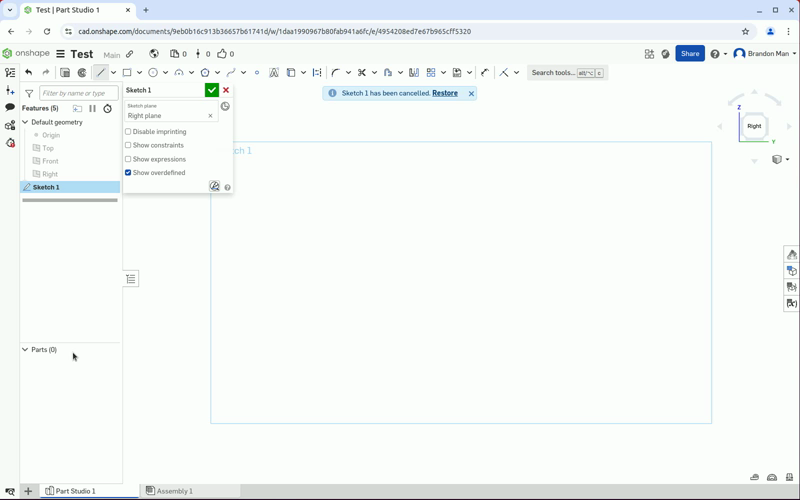
mouse_move(460, 282)
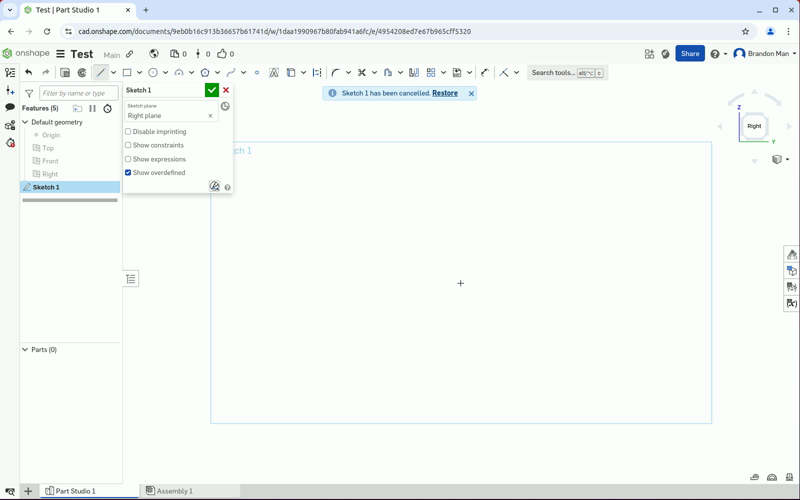
click(460, 282)
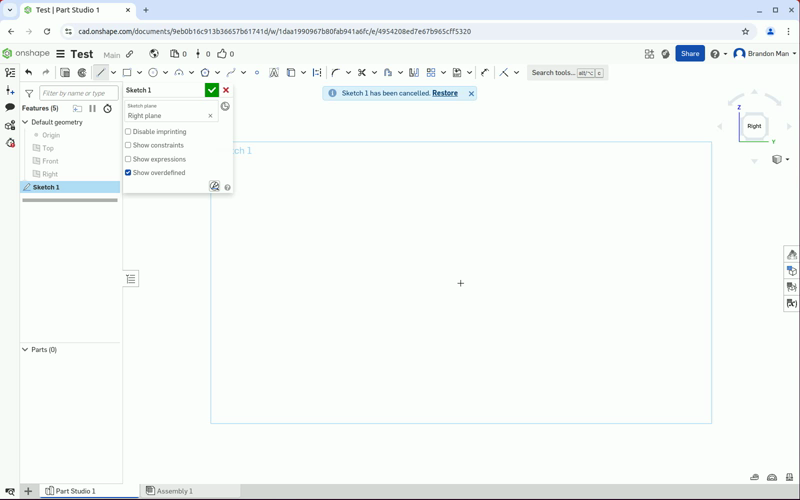
key_up(shift)
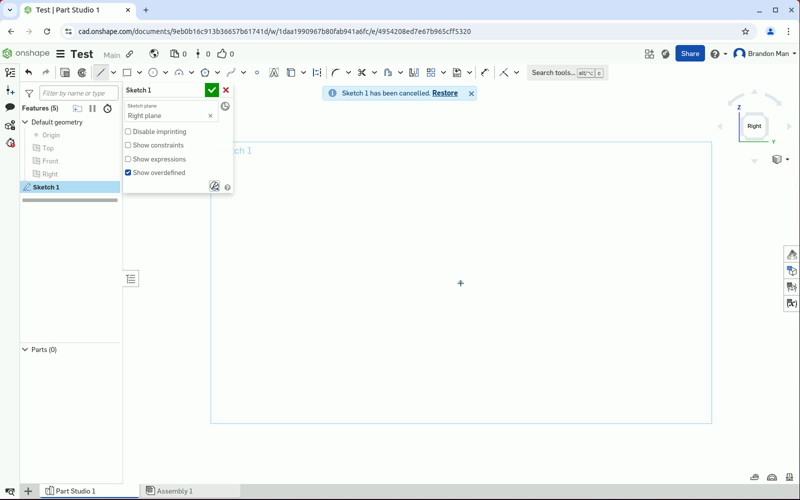
key_down(shift)
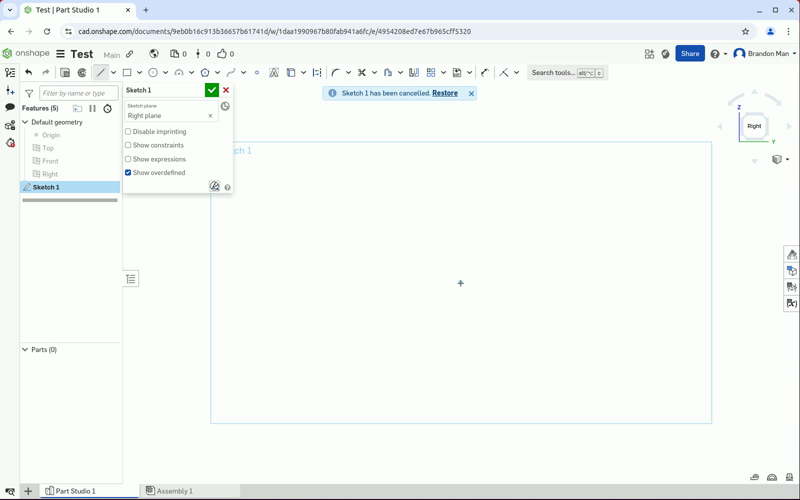
mouse_move(490, 282)
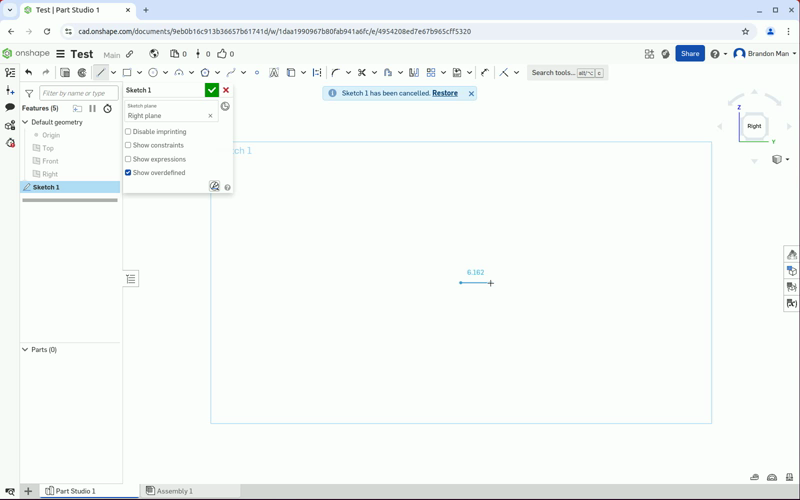
mouse_move(504, 282)
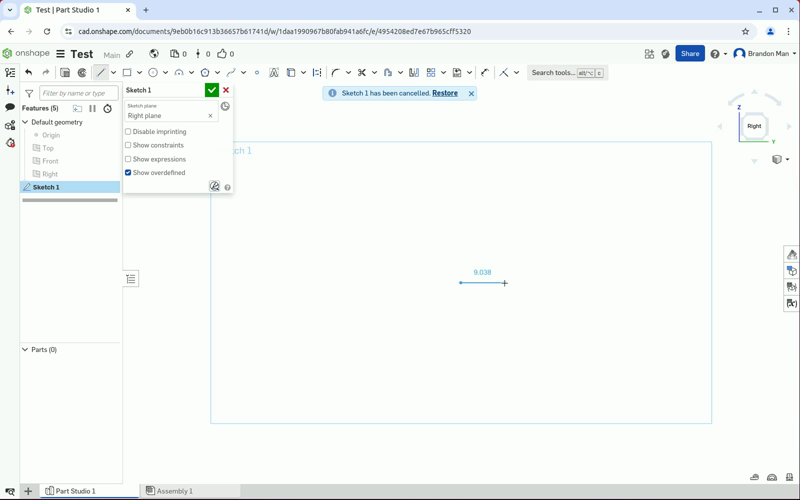
click(504, 282)
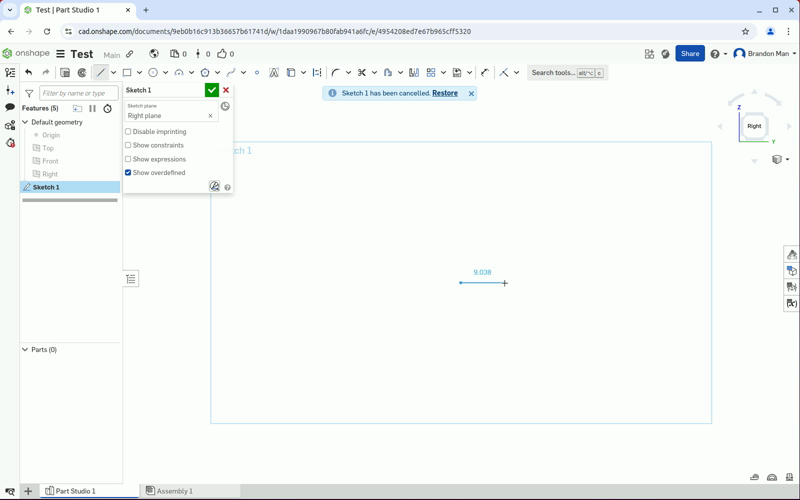
key_up(shift)
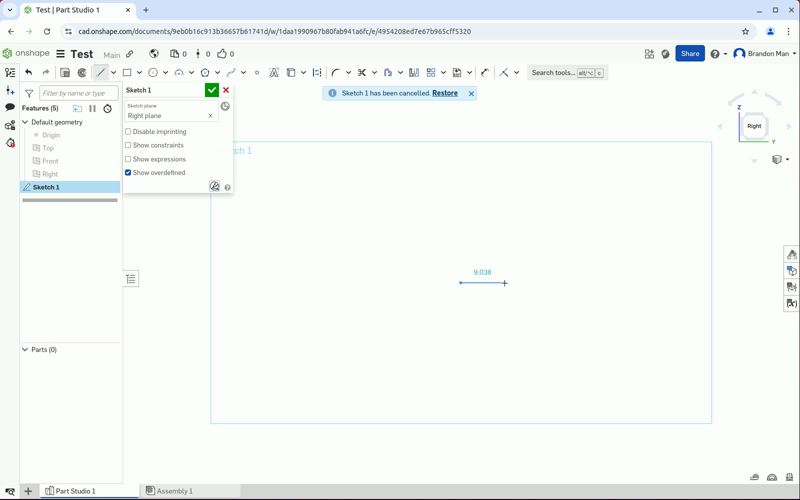
key_down(shift)
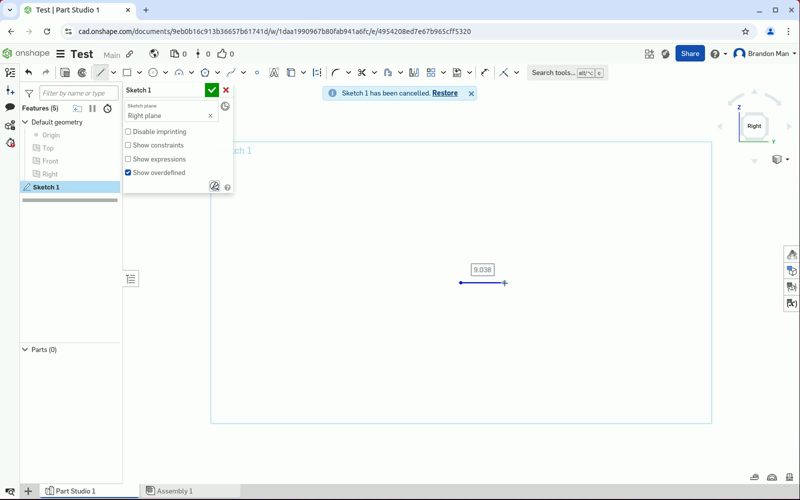
mouse_move(534, 282)
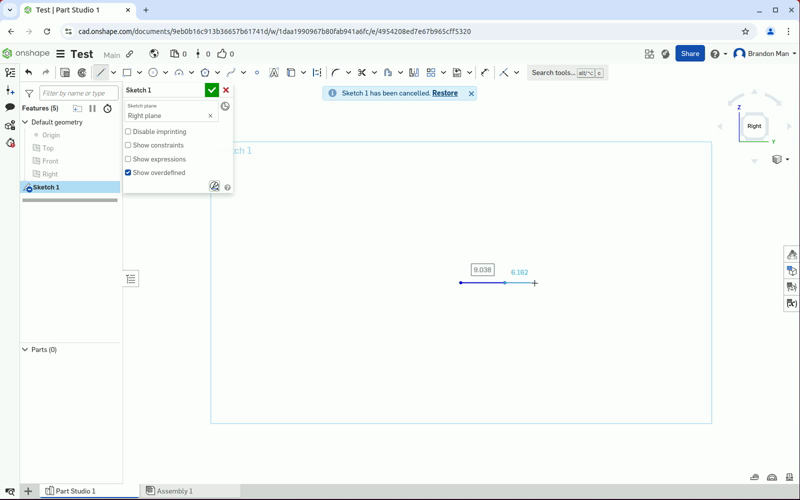
mouse_move(504, 265)
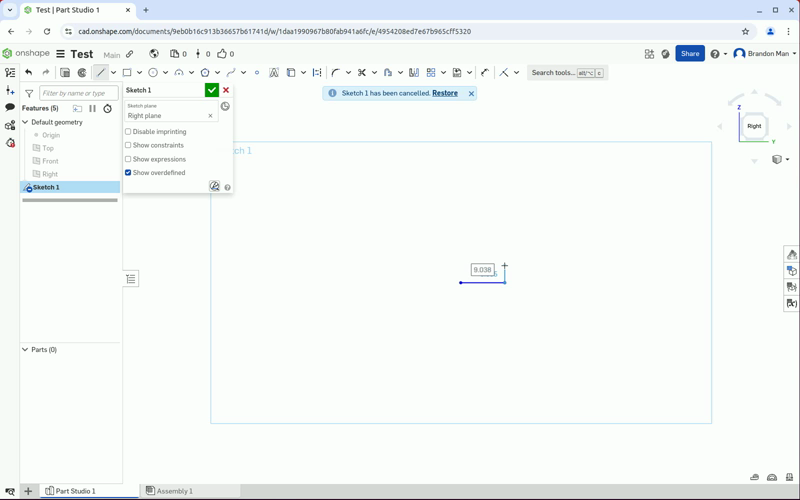
click(504, 265)
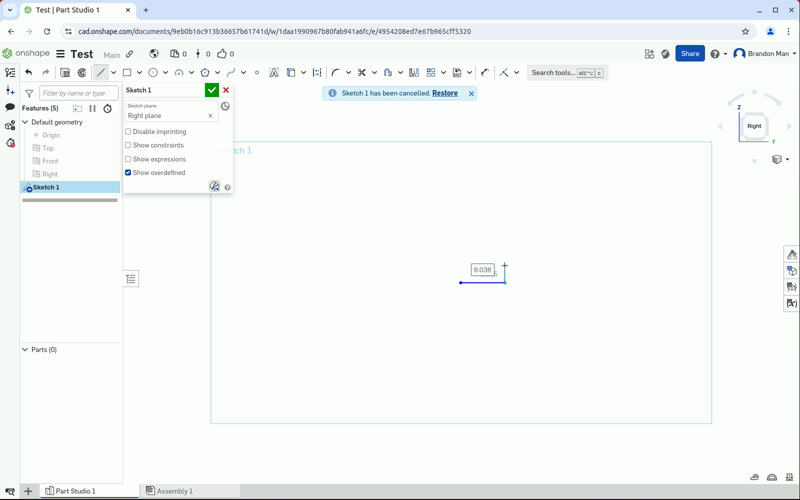
key_up(shift)
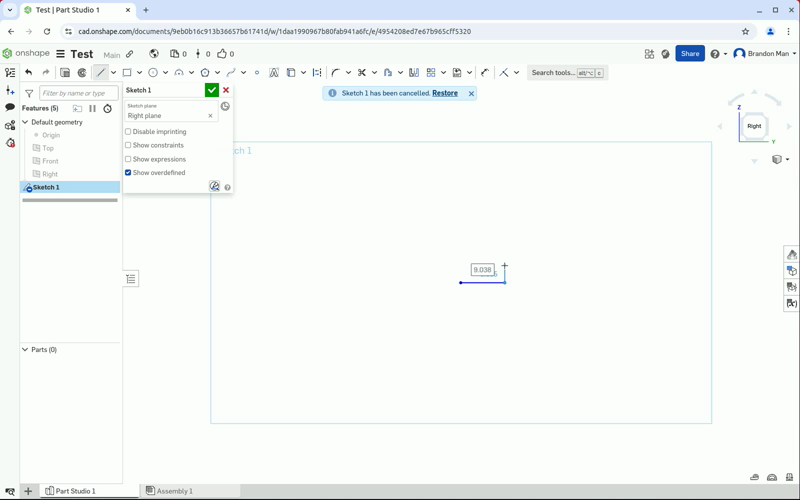
key_down(shift)
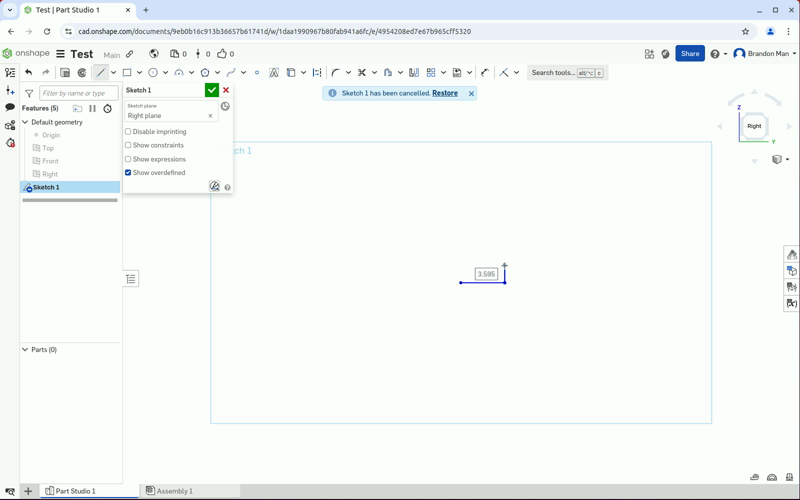
mouse_move(534, 265)
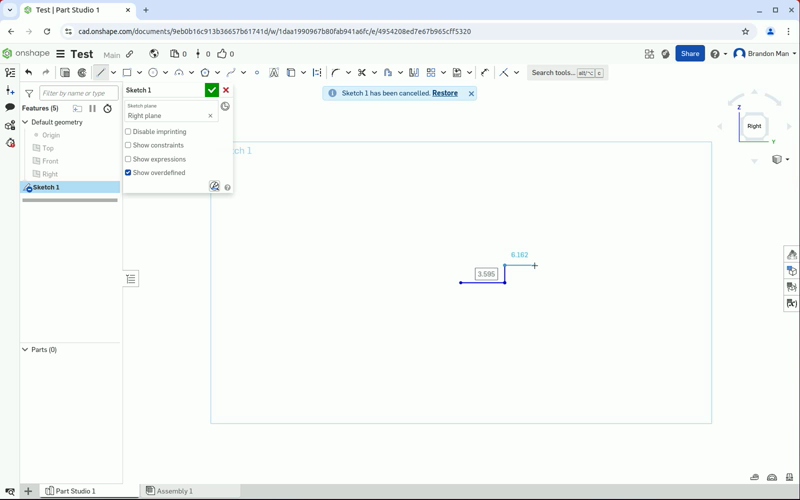
mouse_move(474, 265)
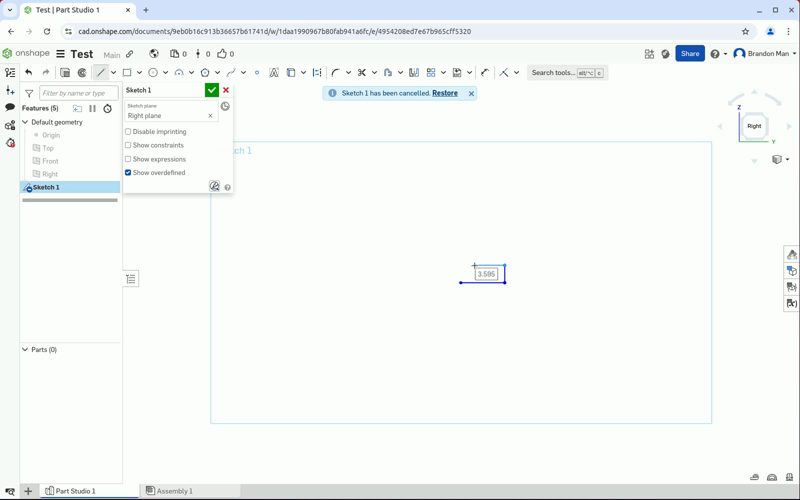
click(474, 265)
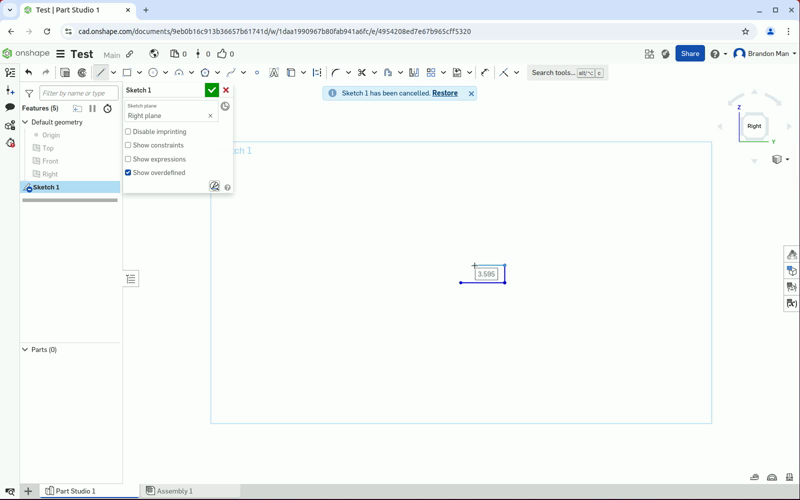
key_up(shift)
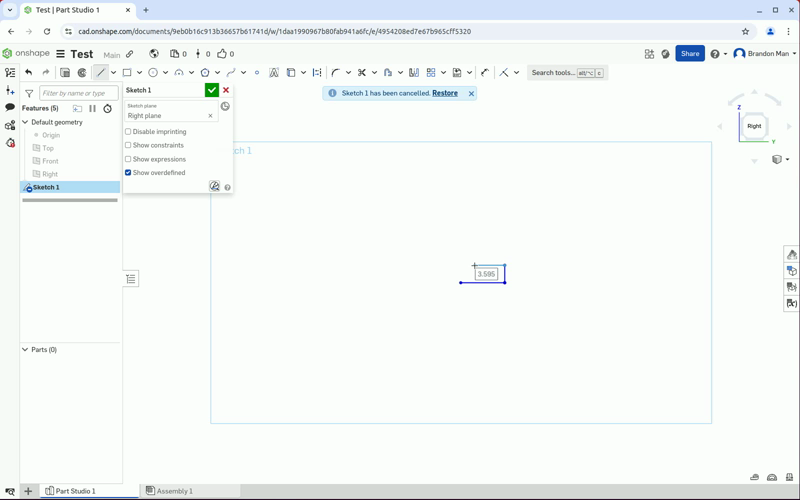
key_down(shift)
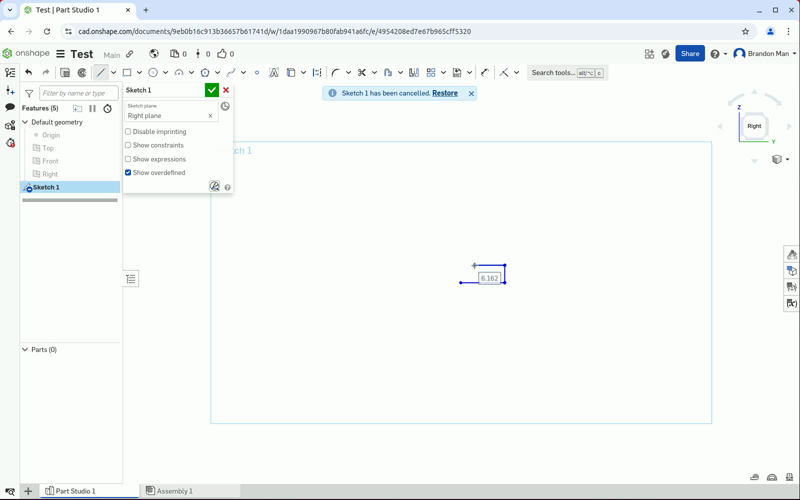
mouse_move(474, 170)
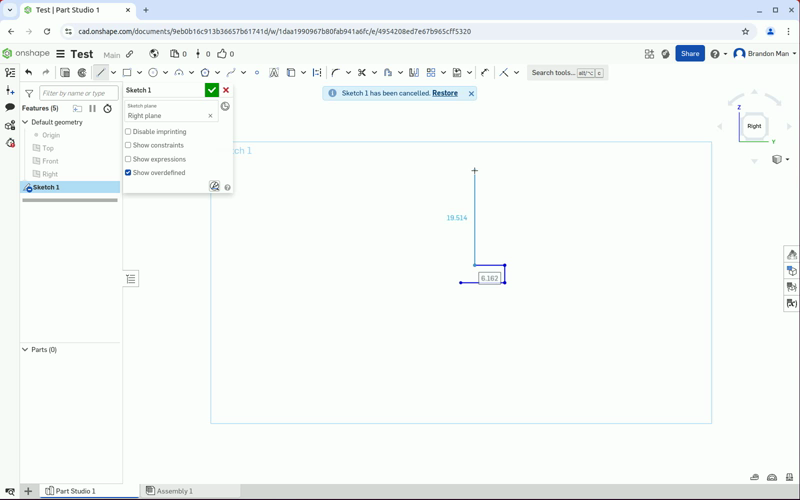
click(474, 170)
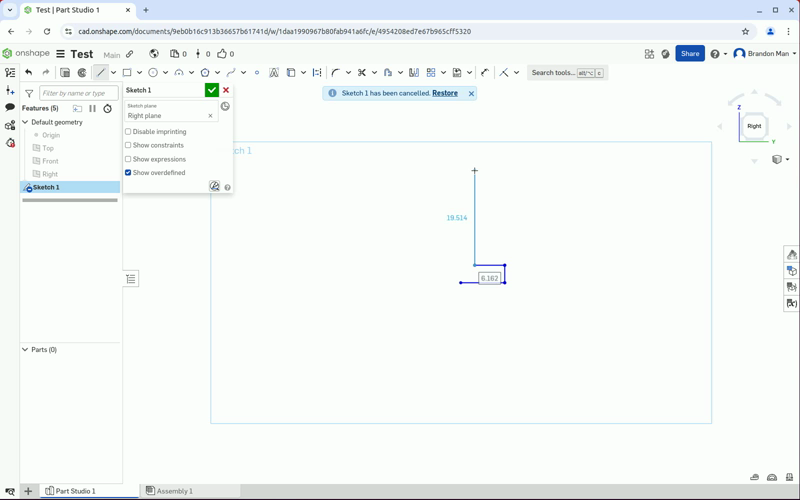
key_up(shift)
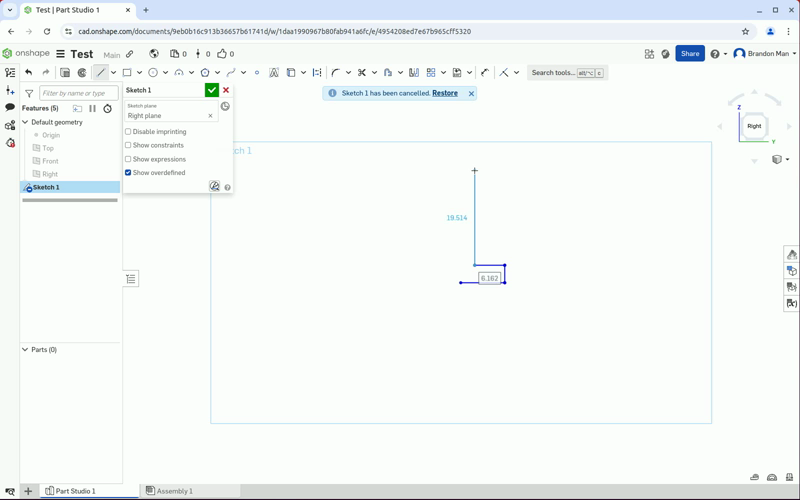
key_down(shift)
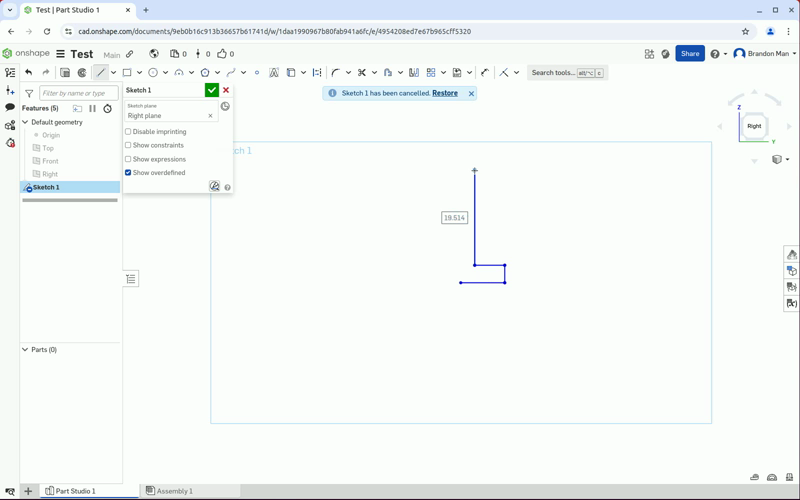
mouse_move(504, 170)
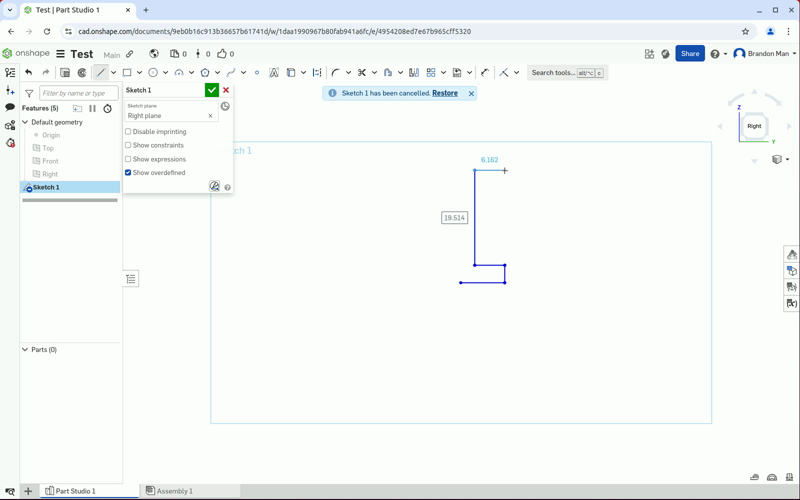
mouse_move(460, 170)
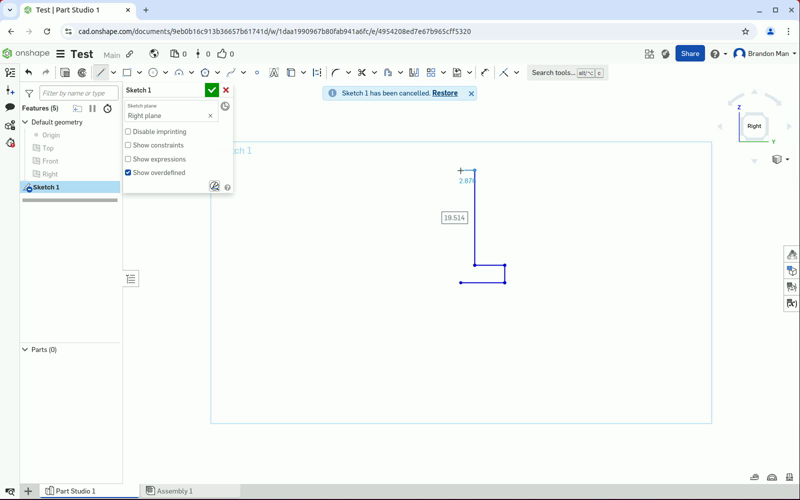
click(460, 170)
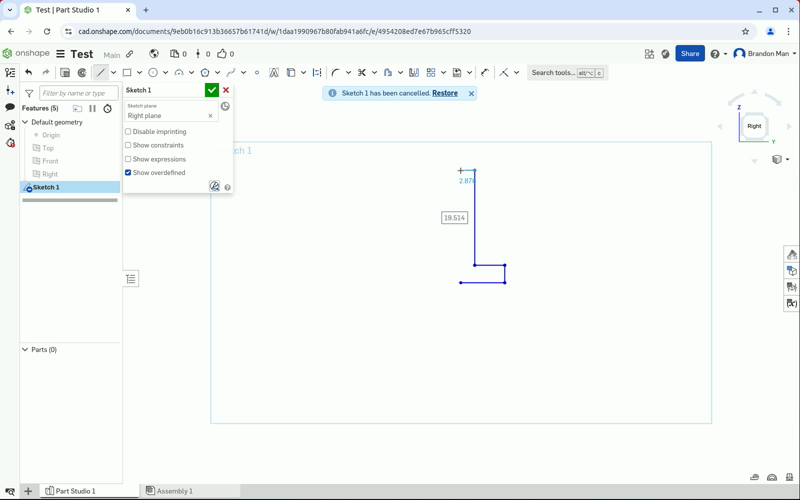
key_up(shift)
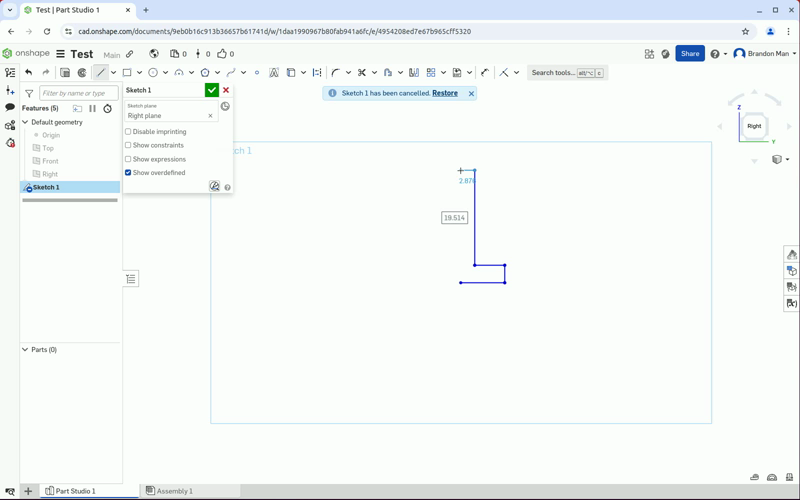
key_down(shift)
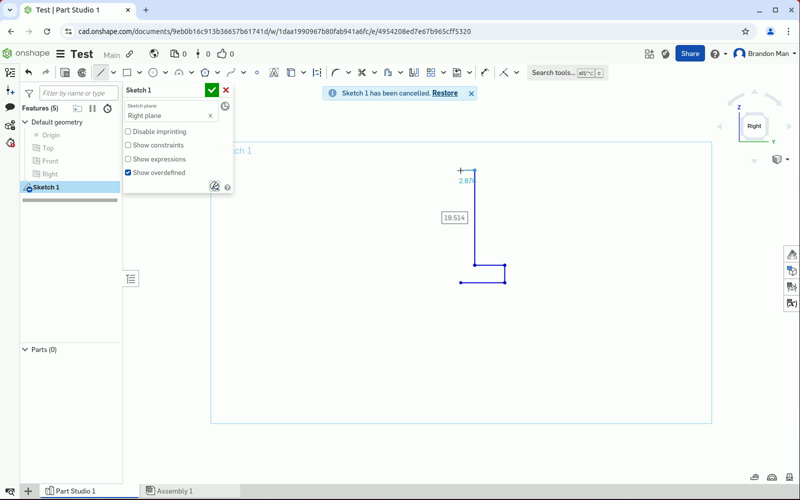
mouse_move(460, 282)
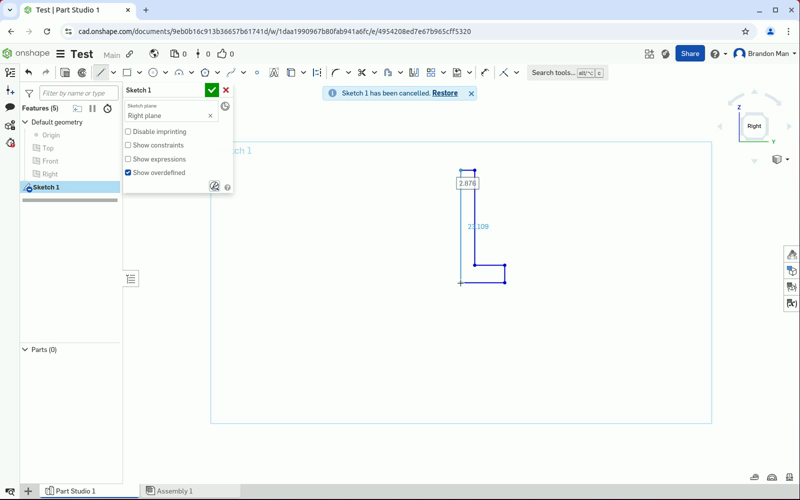
key_up(shift)
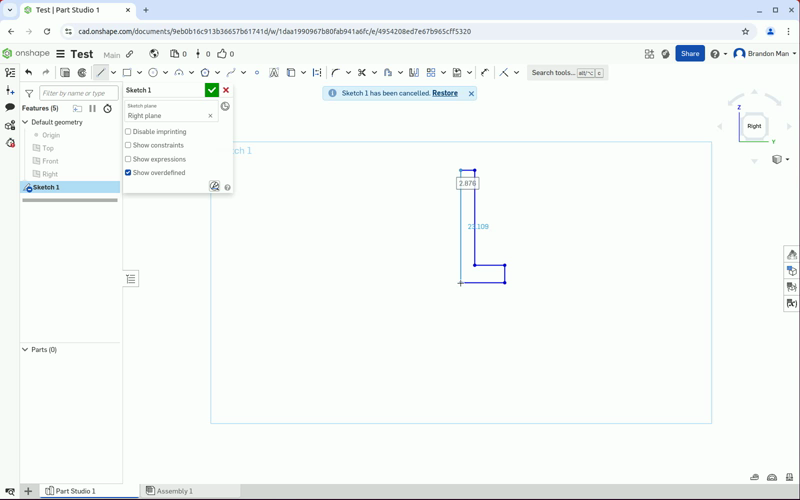
click(460, 282)
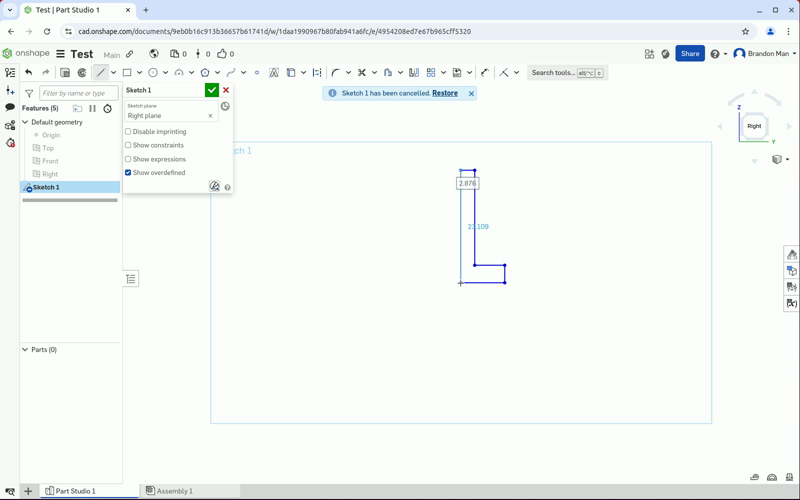
key(esc)
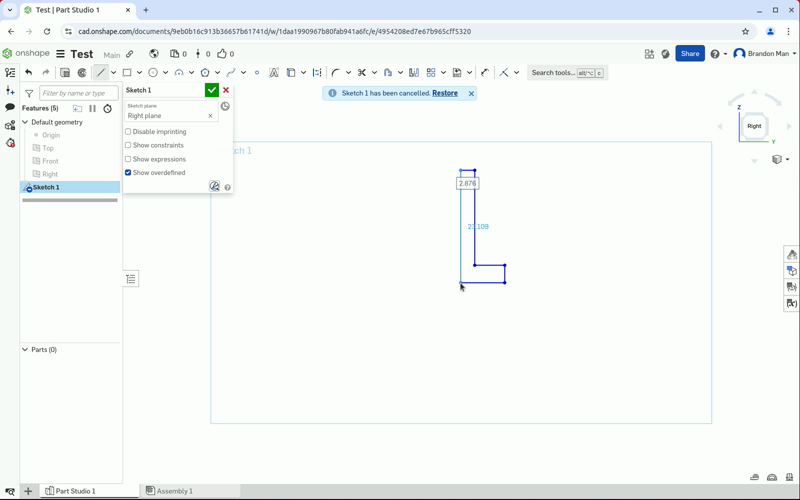
mouse_move(499, 276)
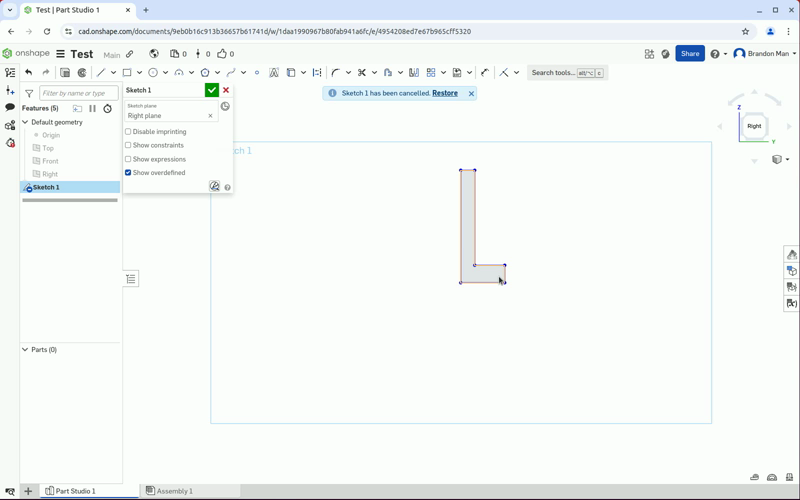
click(499, 276)
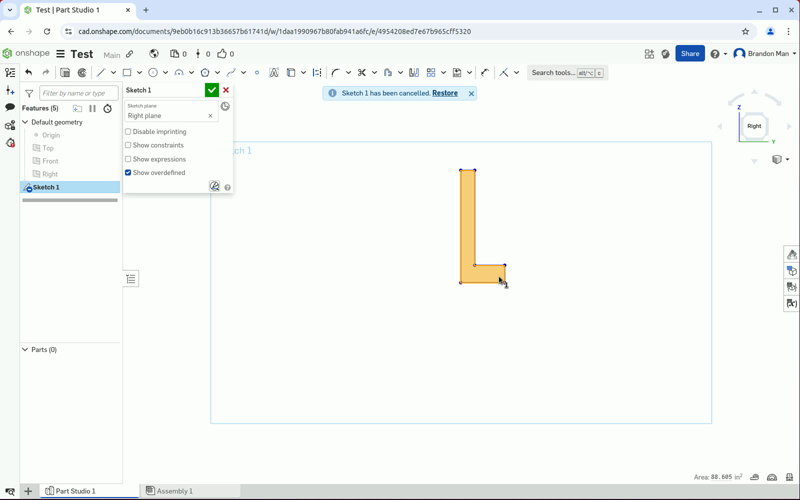
mouse_move(73, 352)
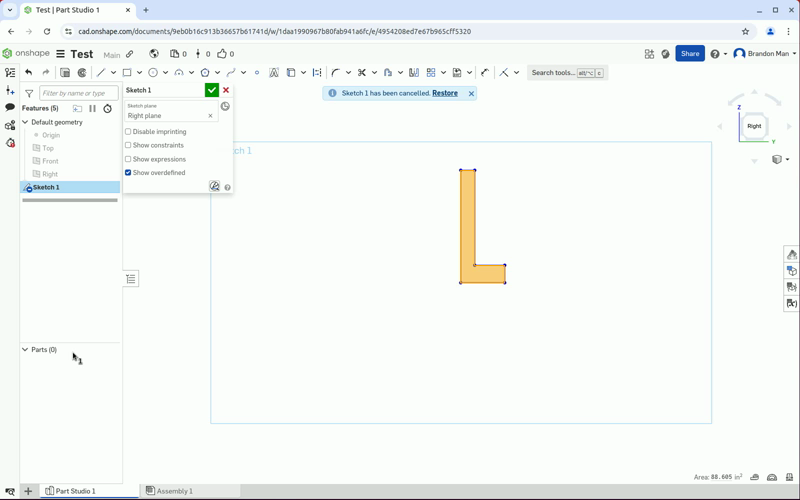
key(shift+y)
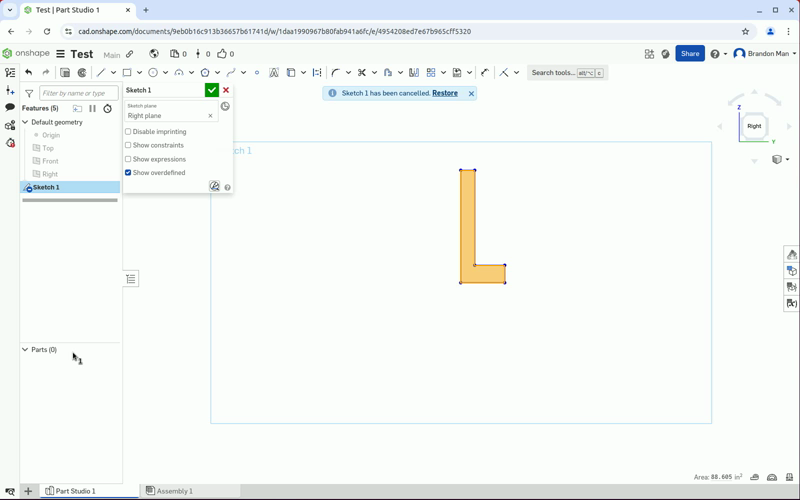
key(shift+e)
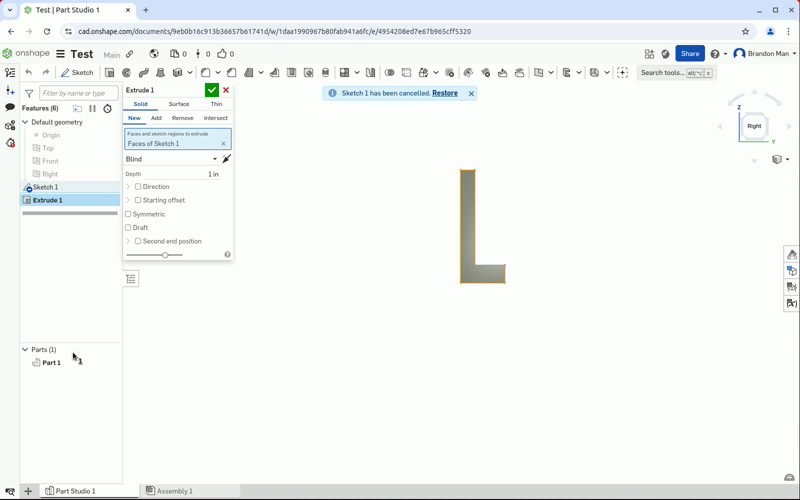
mouse_move(143, 106)
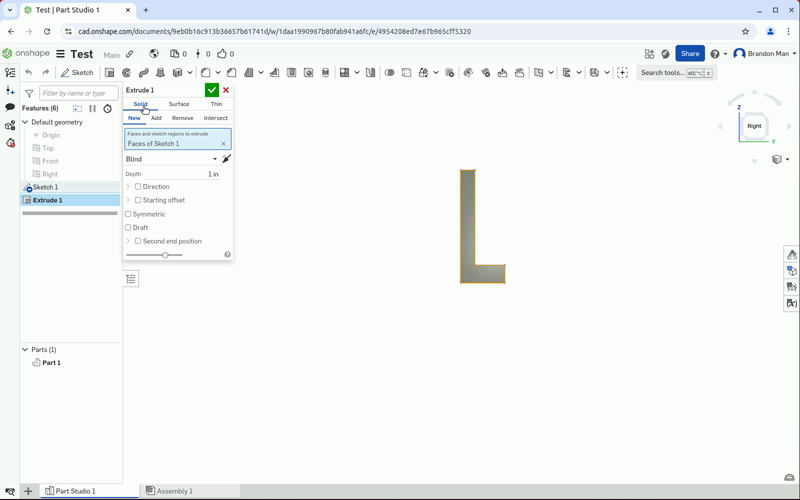
click(143, 106)
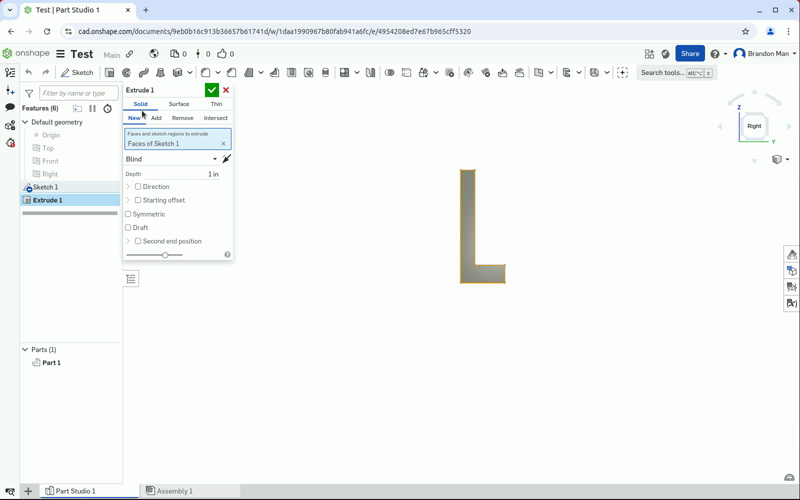
mouse_move(137, 120)
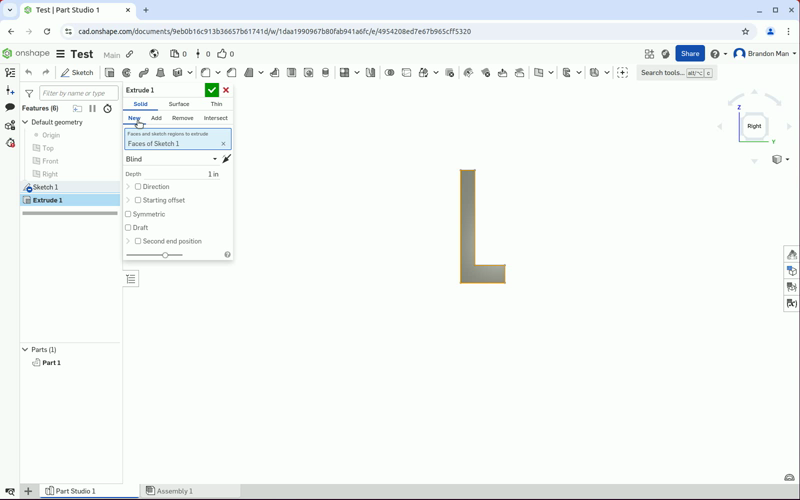
click(137, 120)
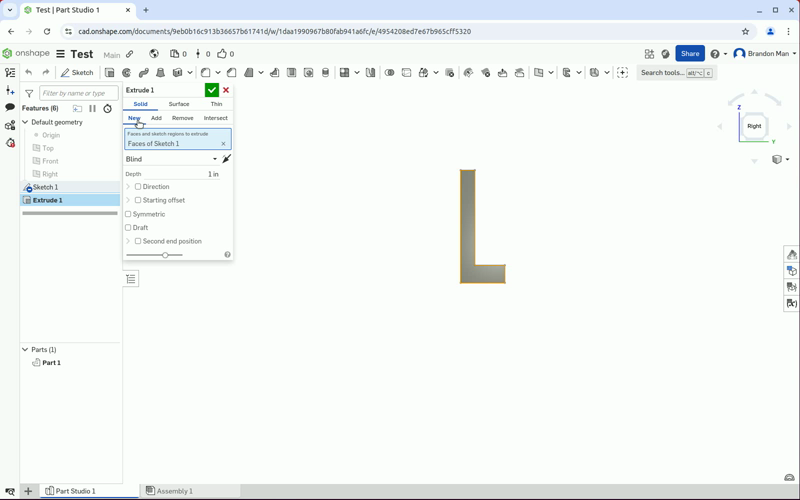
key(tab, 4)
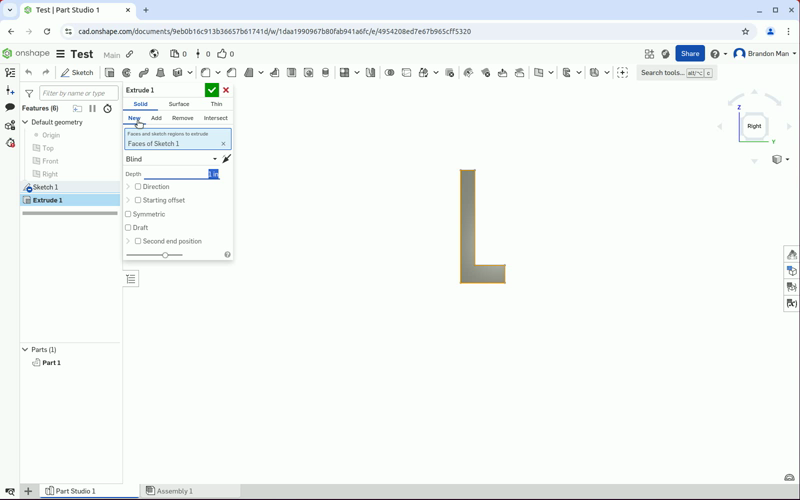
text(14.442)
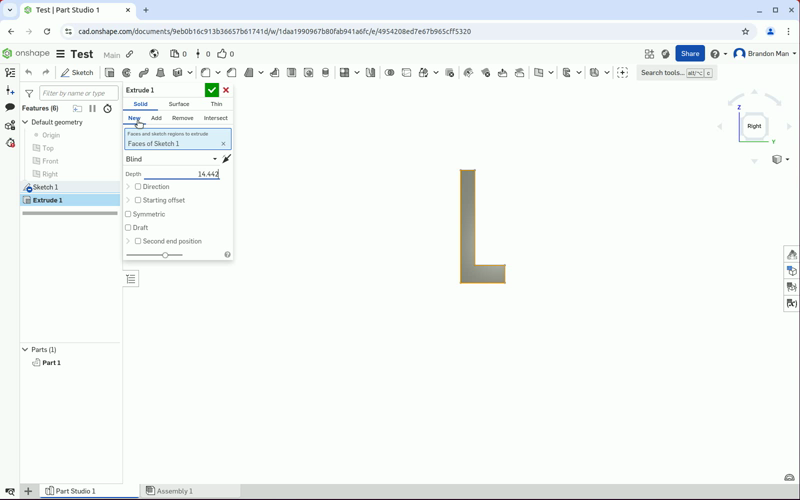
key(tab, 3)
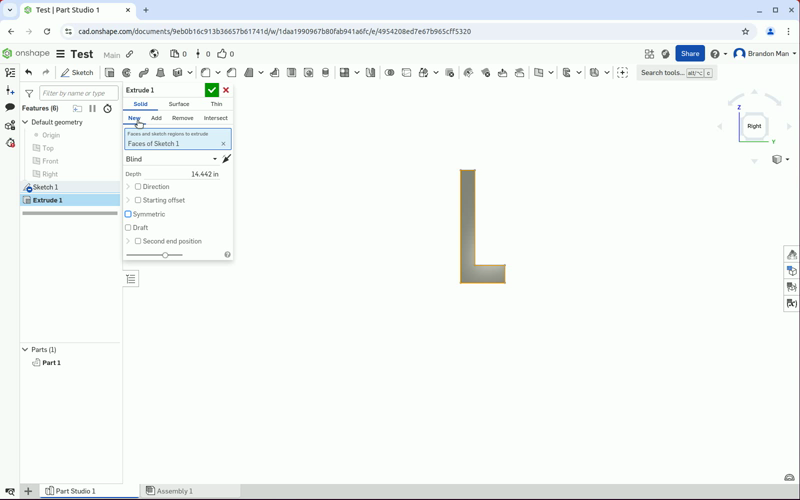
key(space)
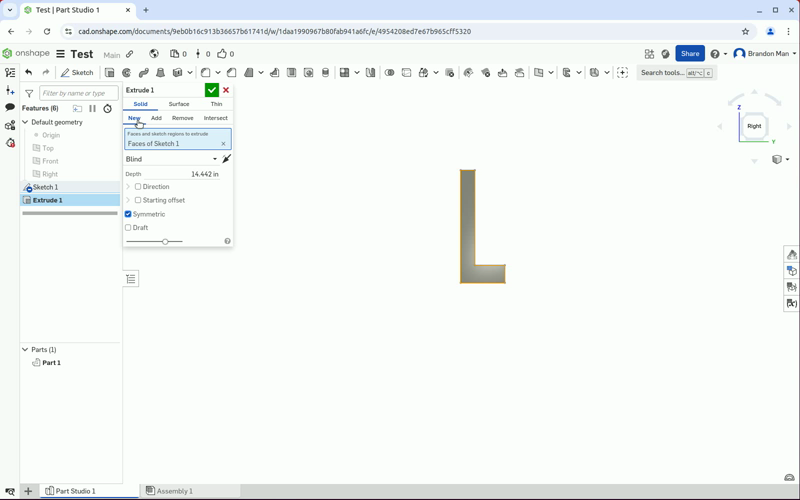
key(enter)
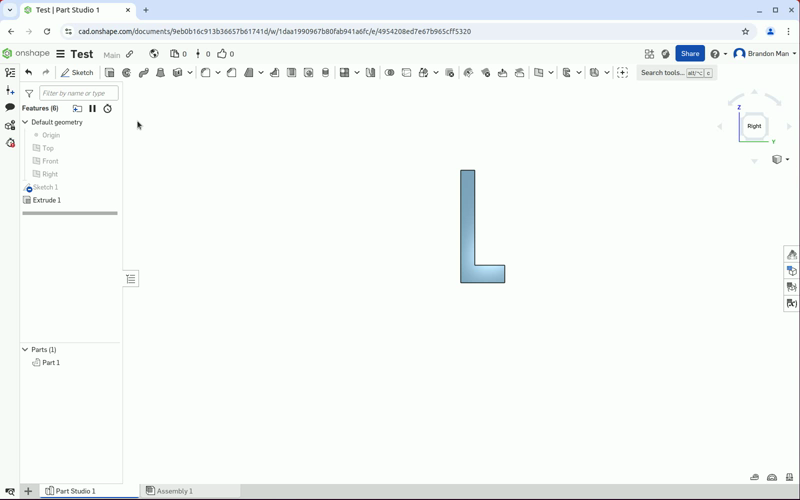
key(shift+h)
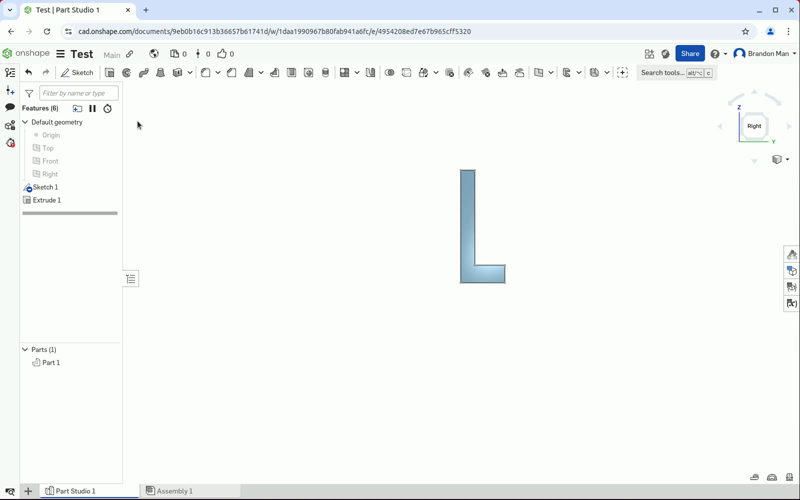
key(shift+h)
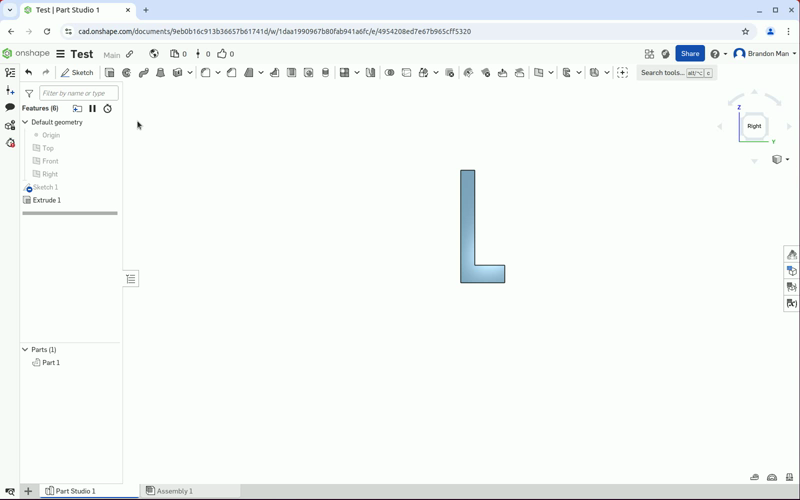
mouse_move(73, 189)
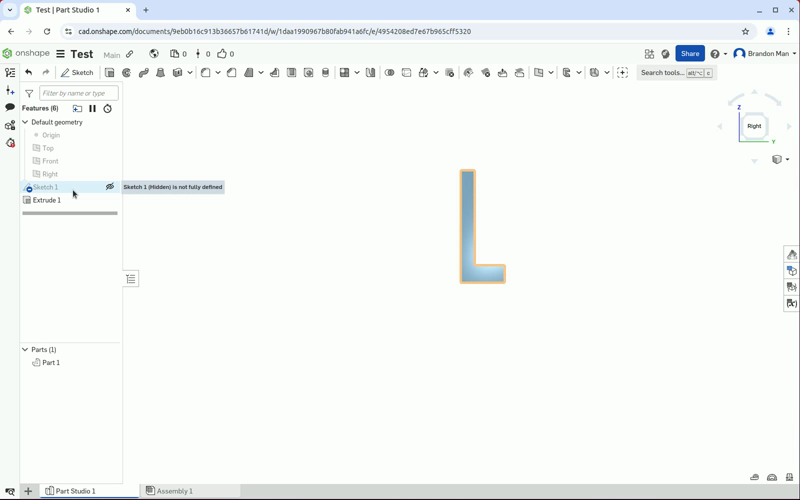
click(73, 189)
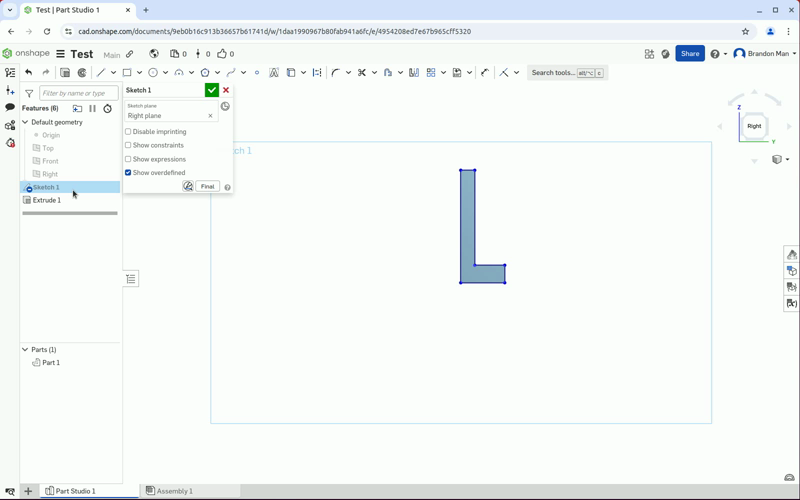
mouse_move(229, 92)
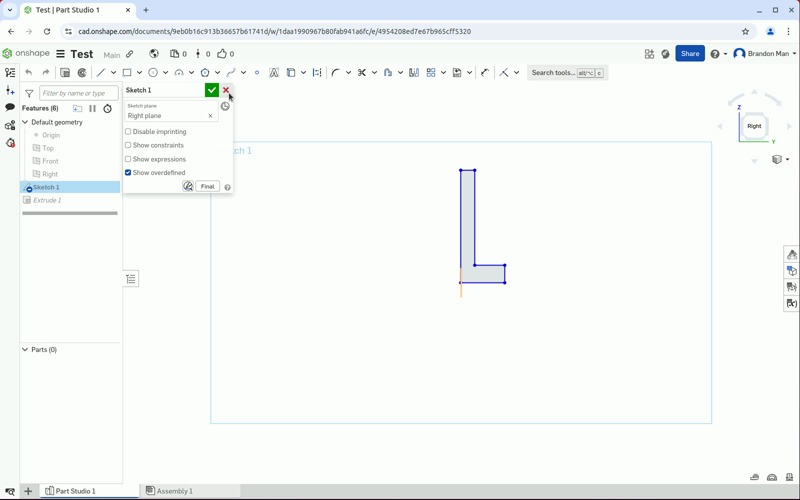
click(229, 92)
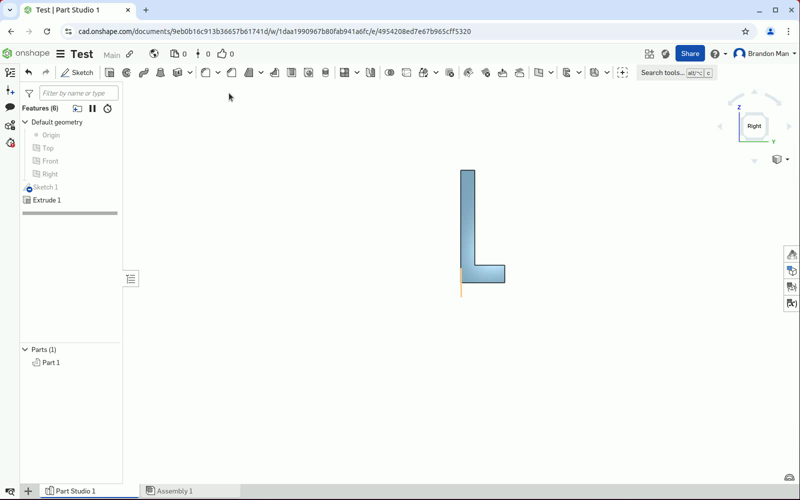
mouse_move(73, 352)
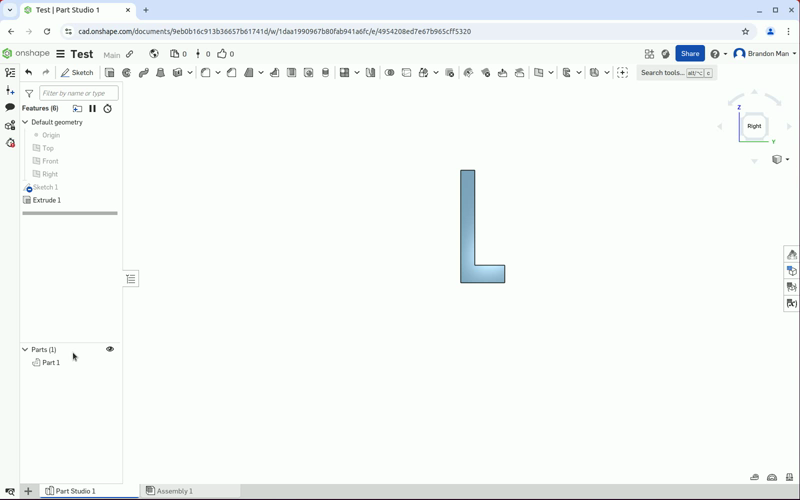
key(y)
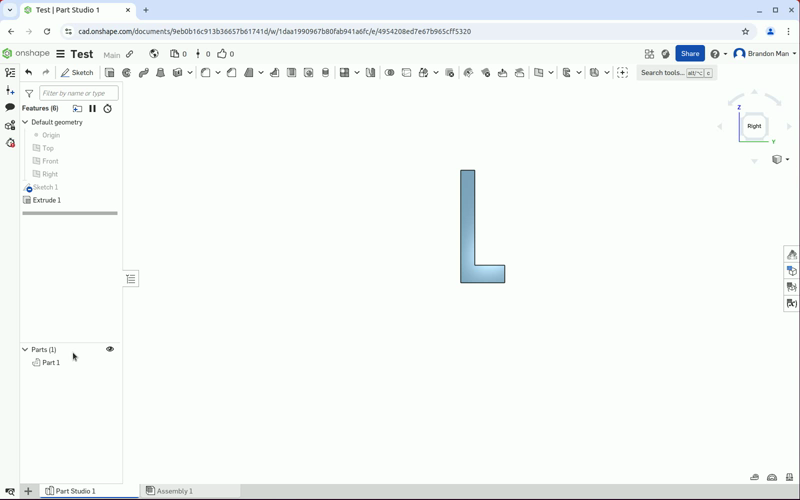
key(shift+p)
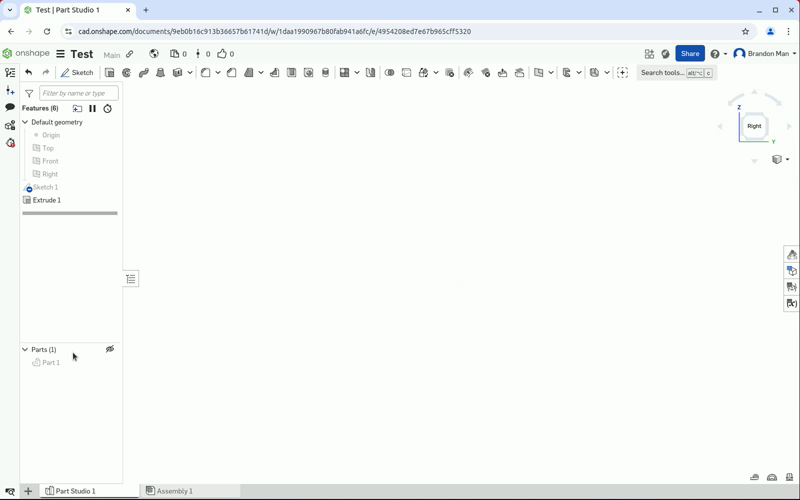
key(space)
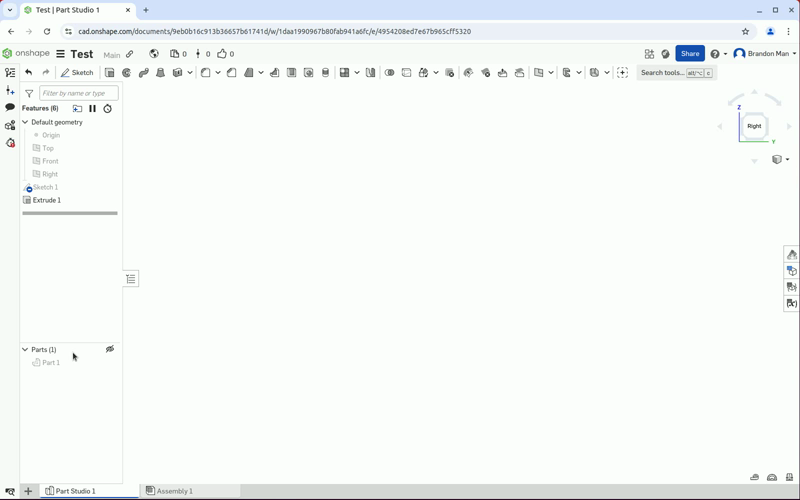
key_down(shift)
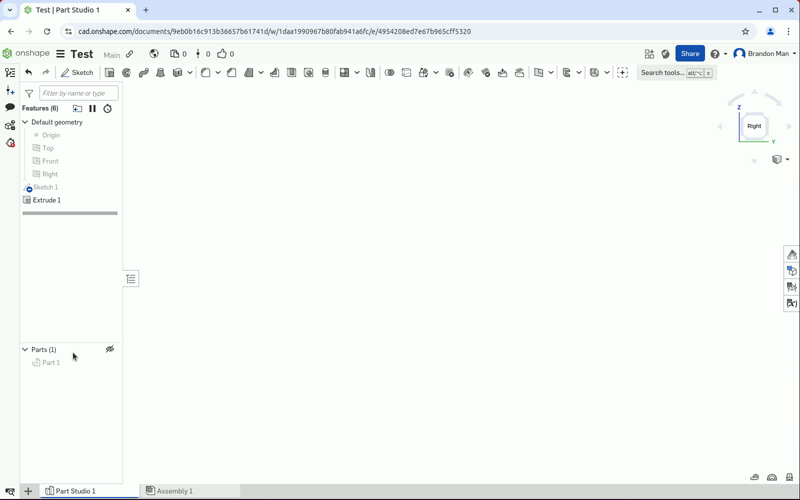
key(right)
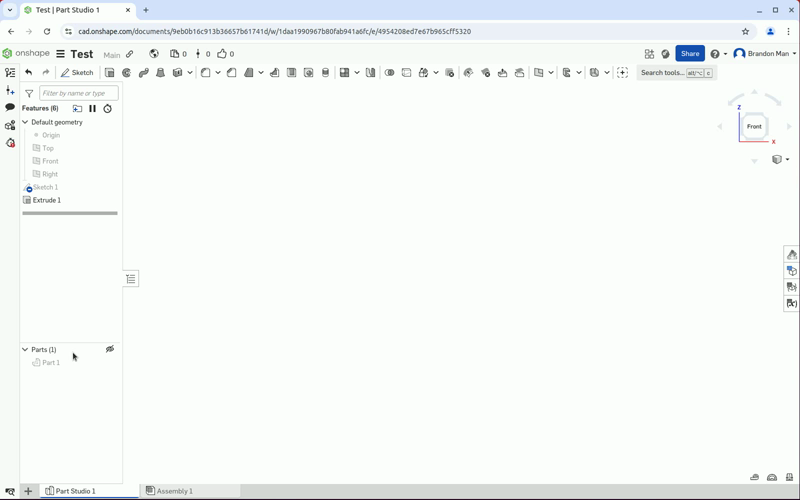
key_up(shift)
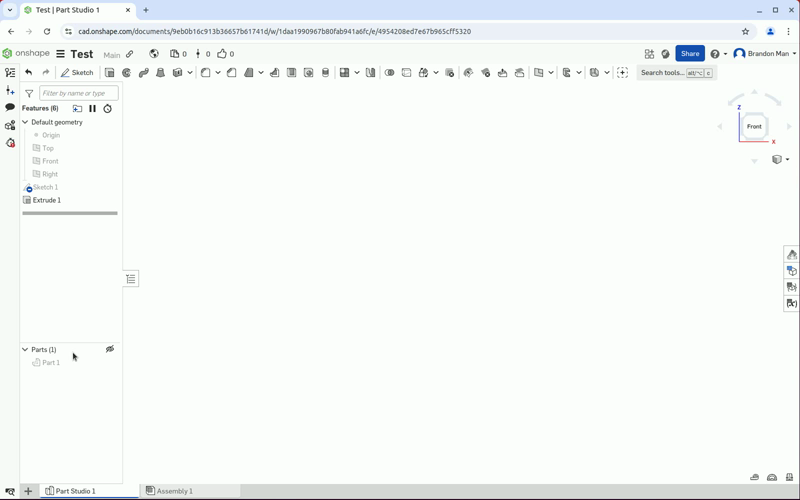
mouse_move(73, 352)
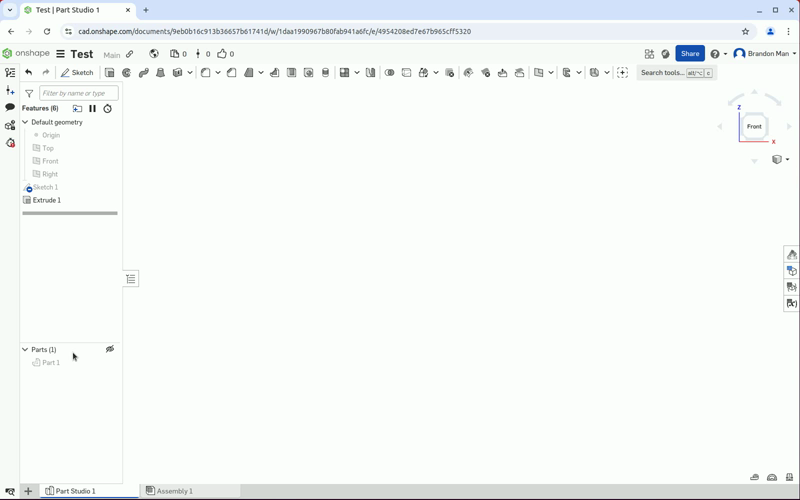
key(shift+y)
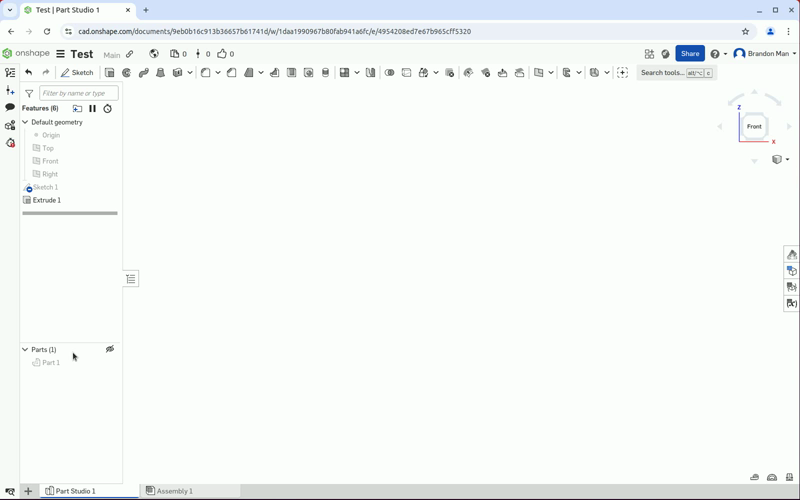
key(shift+s)
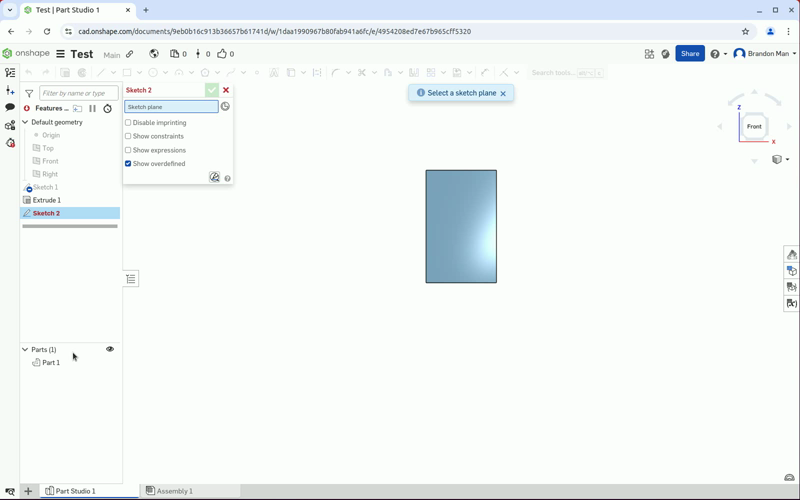
mouse_move(73, 163)
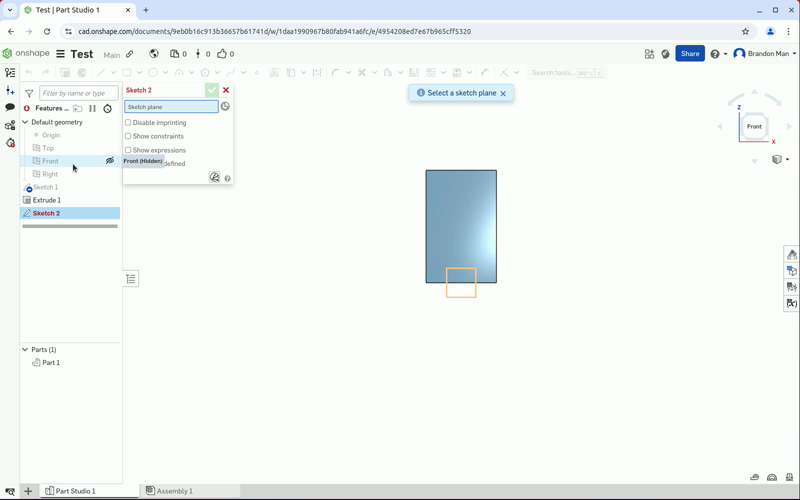
click(73, 163)
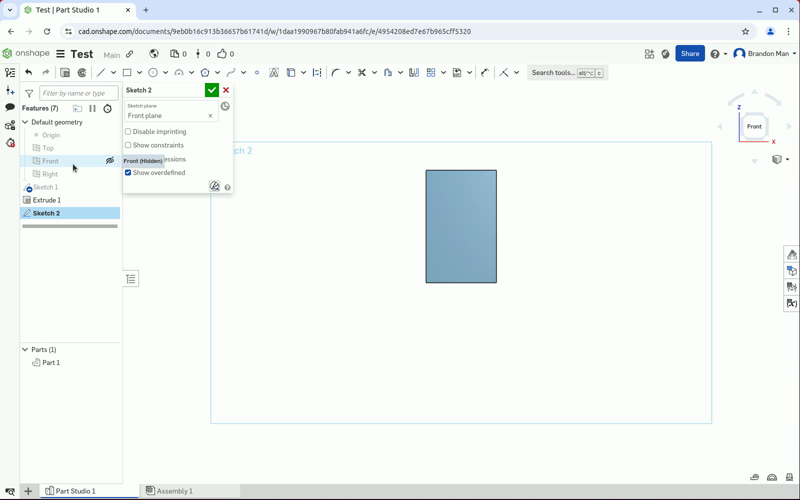
mouse_move(73, 352)
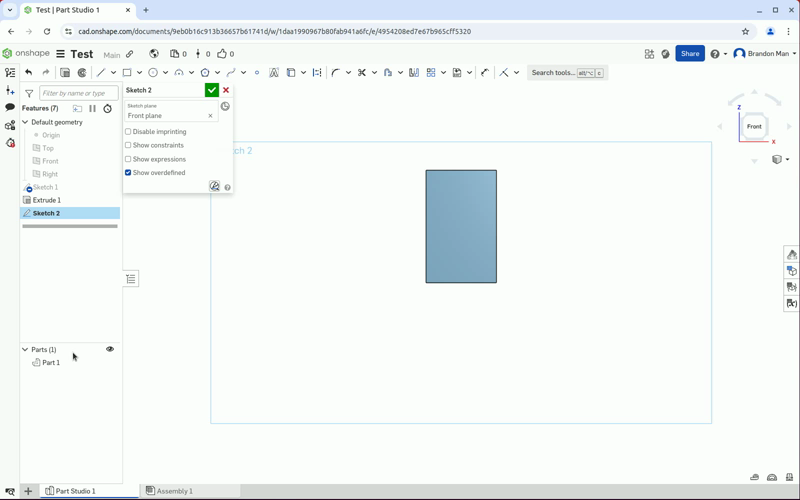
key(y)
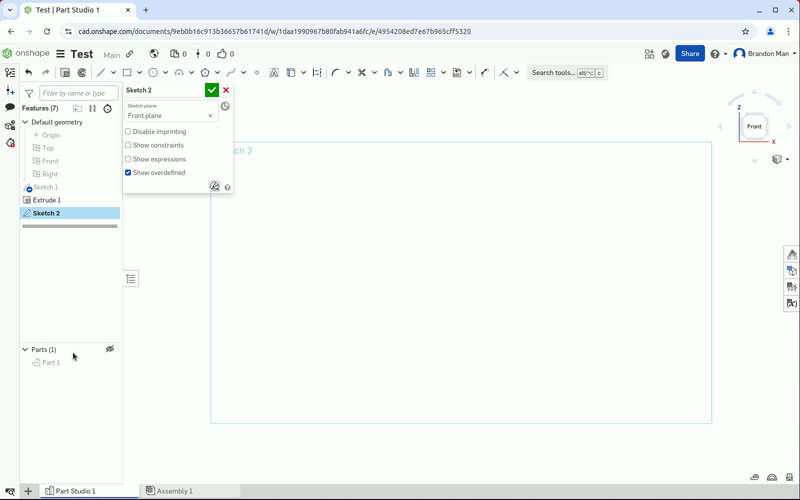
key(c)
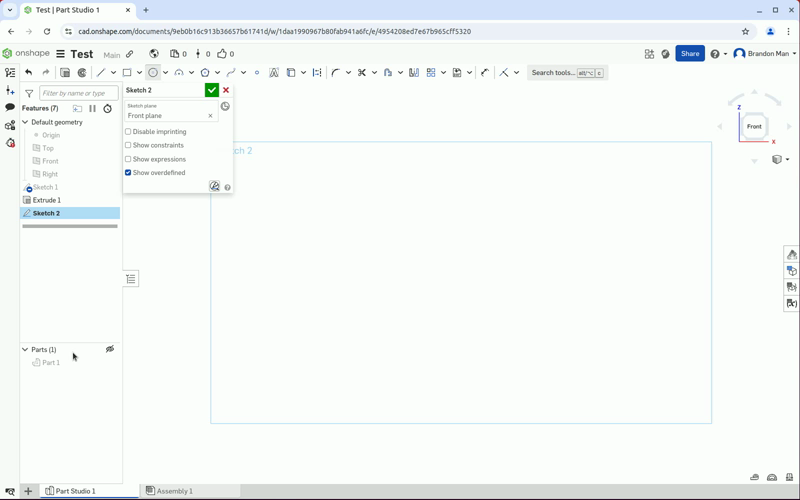
key_down(shift)
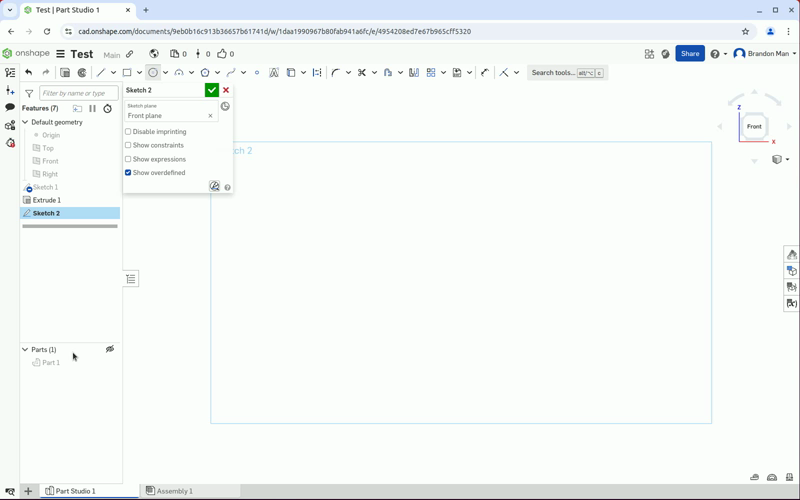
mouse_move(470, 205)
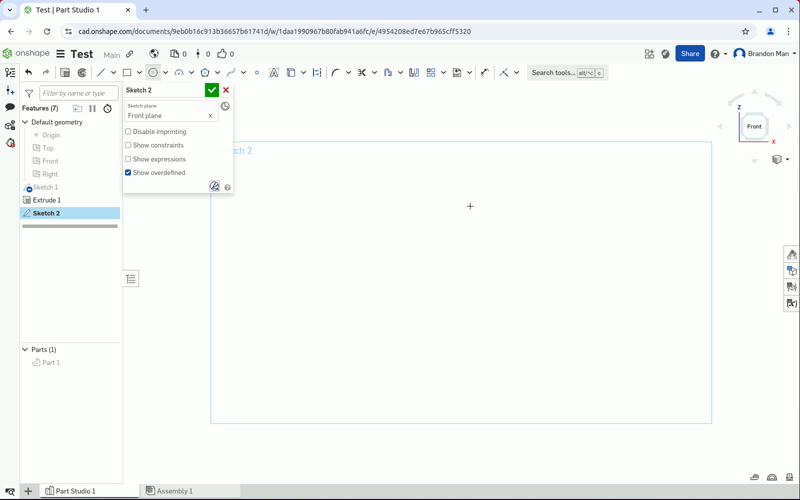
click(470, 205)
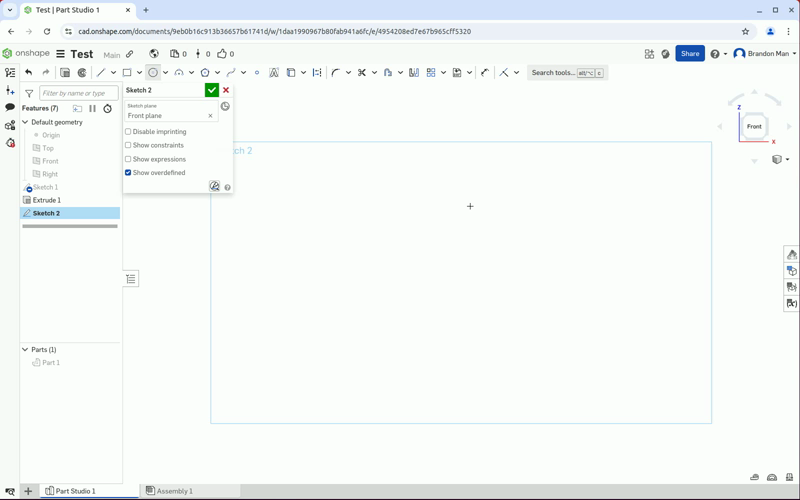
key_up(shift)
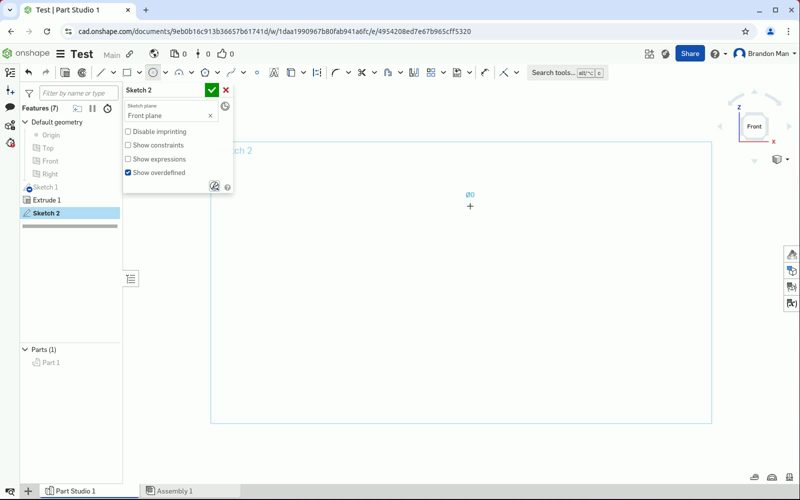
mouse_move(486, 205)
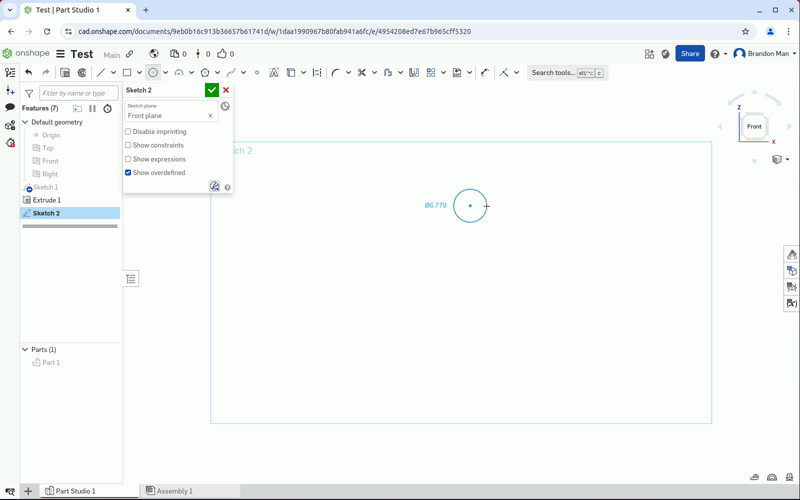
click(486, 205)
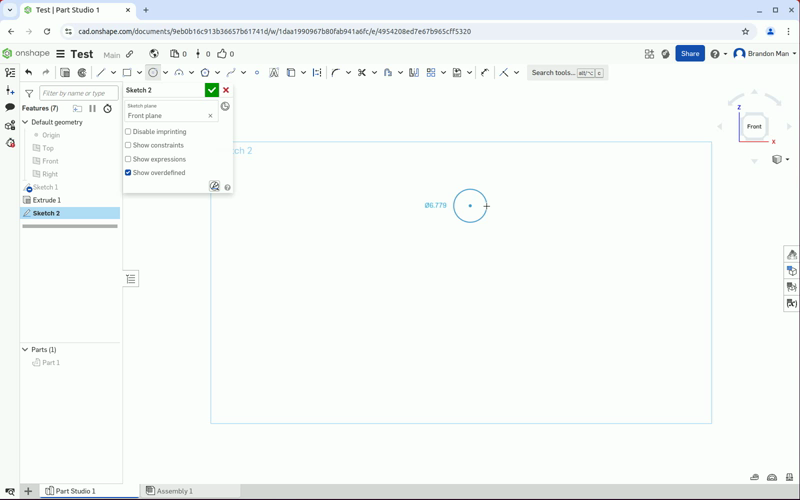
key(esc)
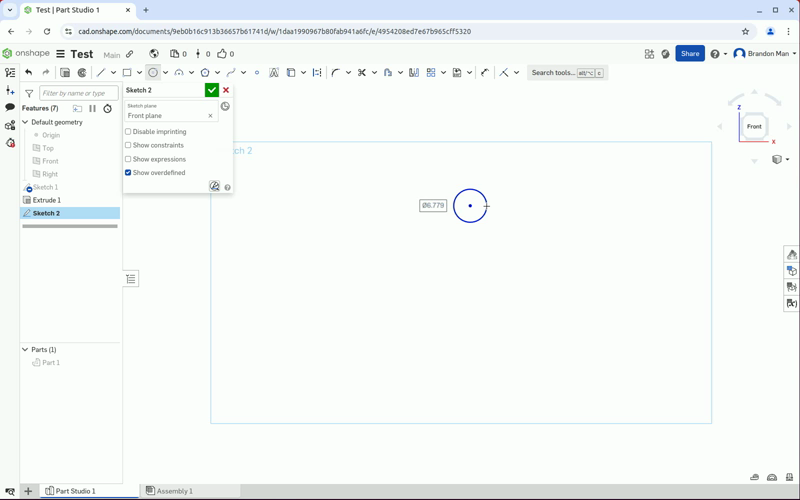
mouse_move(474, 208)
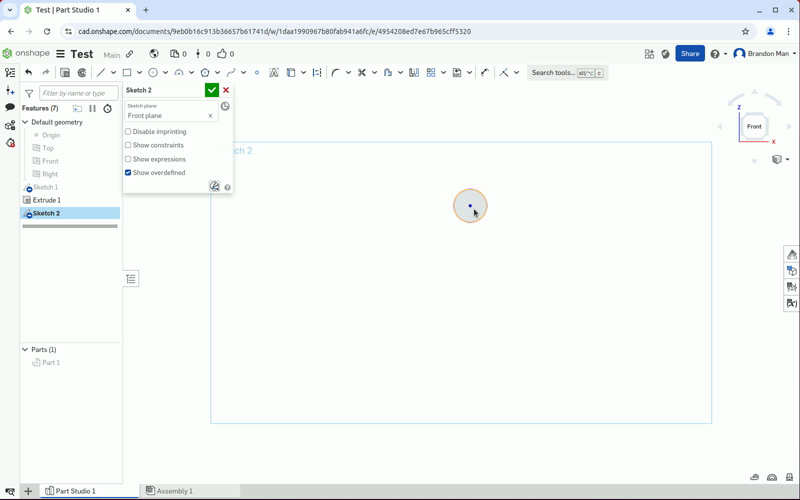
scroll(6)
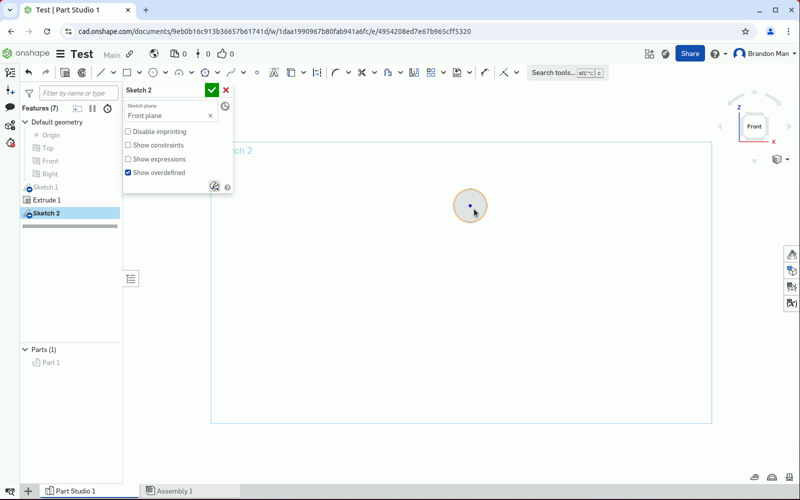
scroll(6)
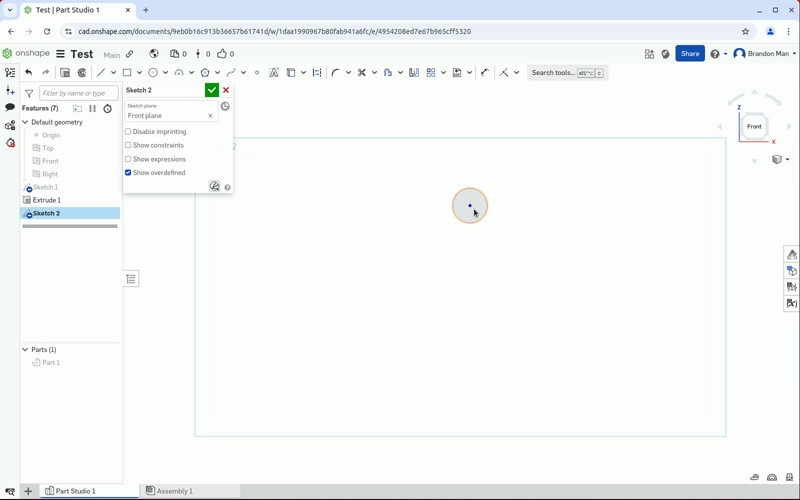
scroll(6)
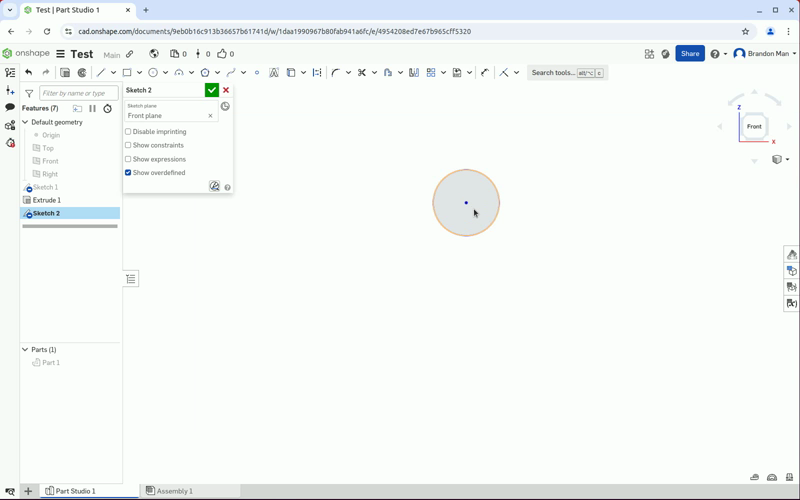
scroll(6)
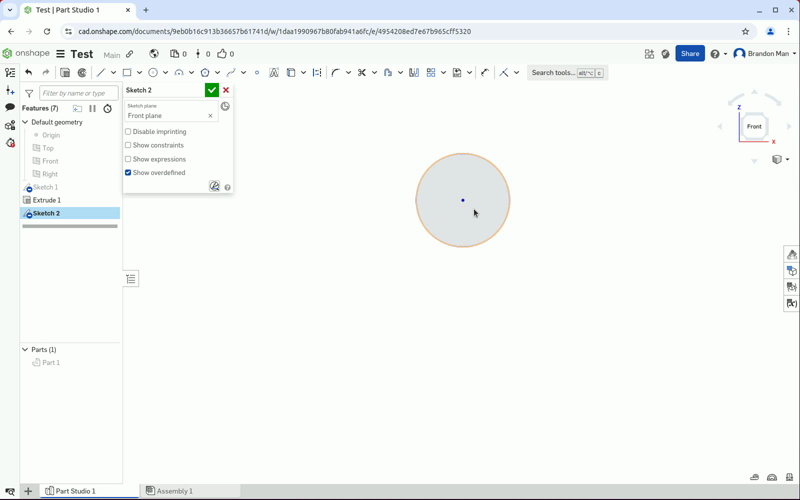
scroll(6)
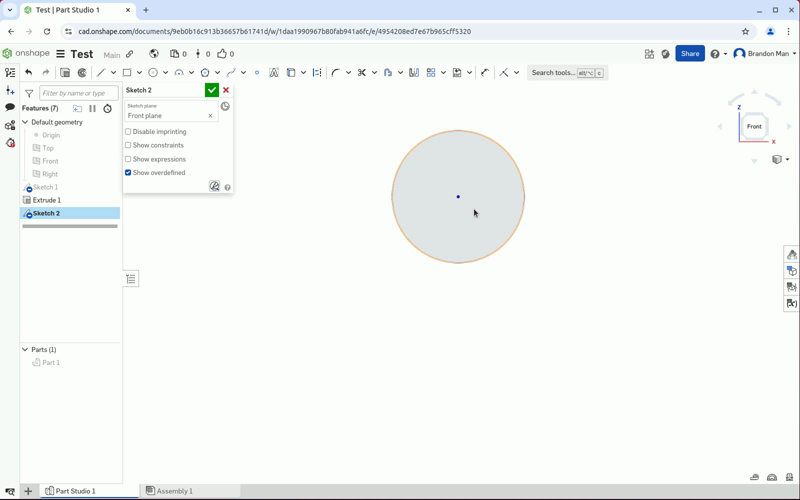
scroll(6)
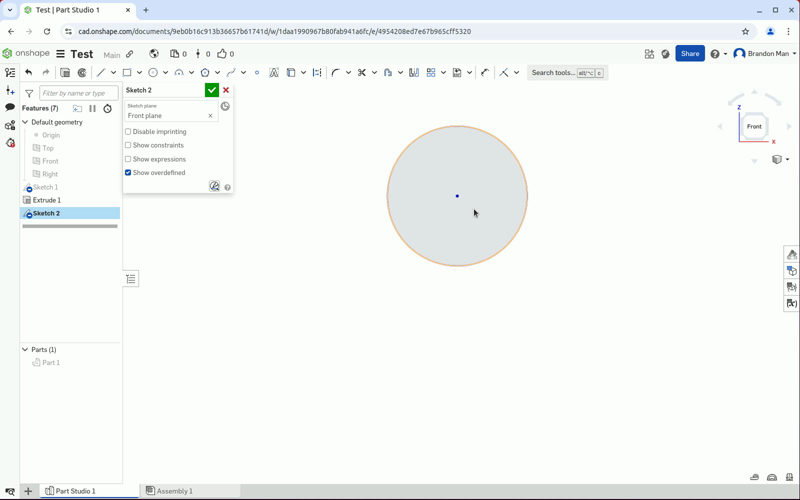
scroll(6)
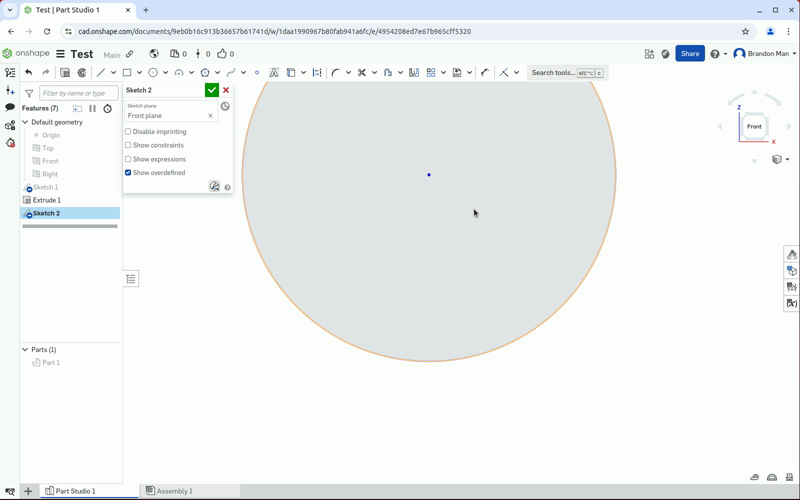
click(474, 208)
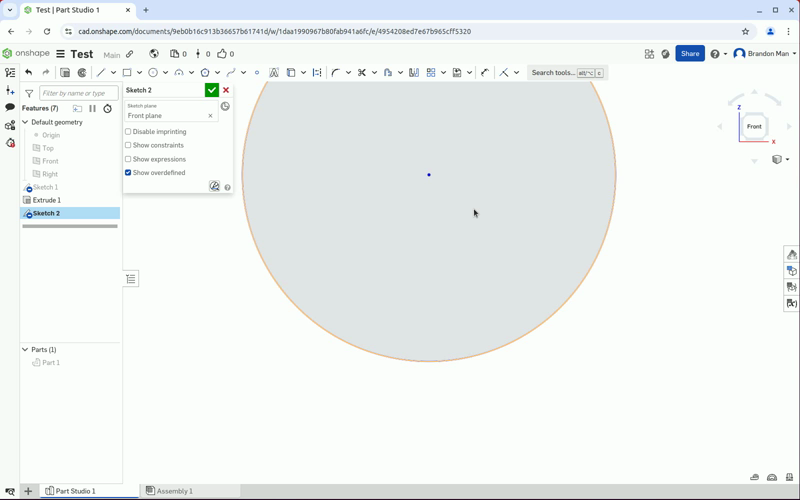
scroll(-6)
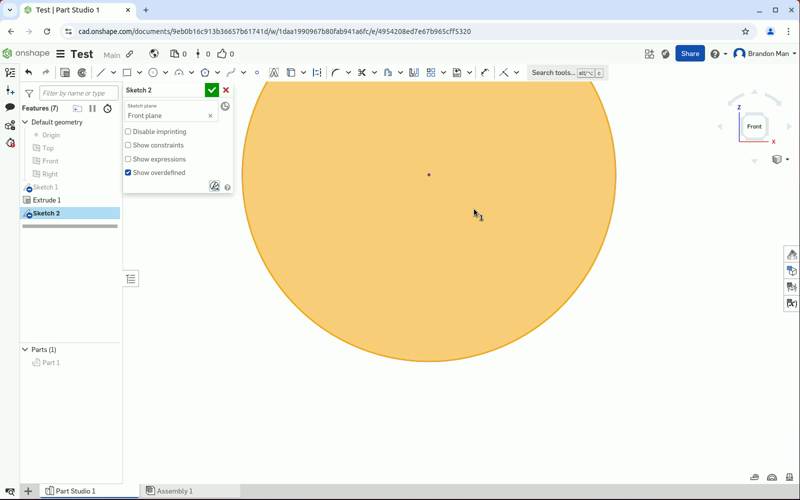
scroll(-6)
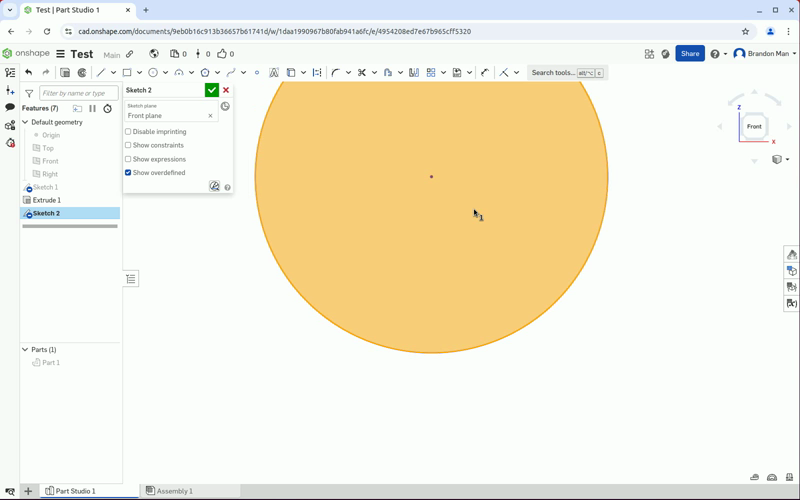
scroll(-6)
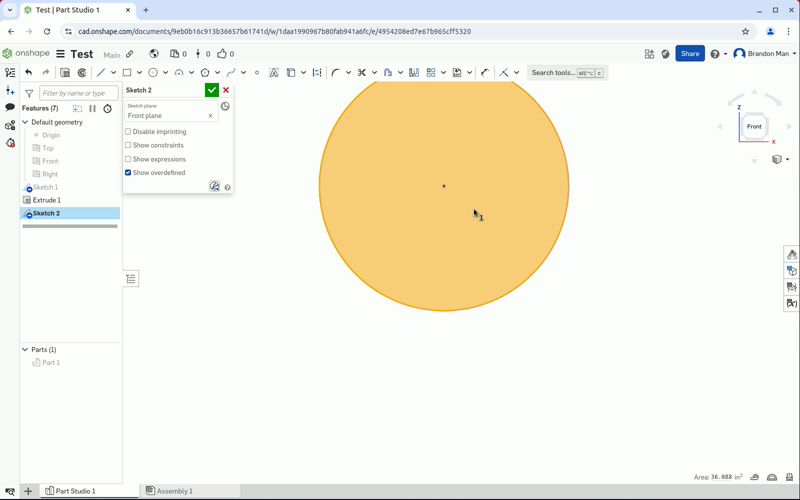
scroll(-6)
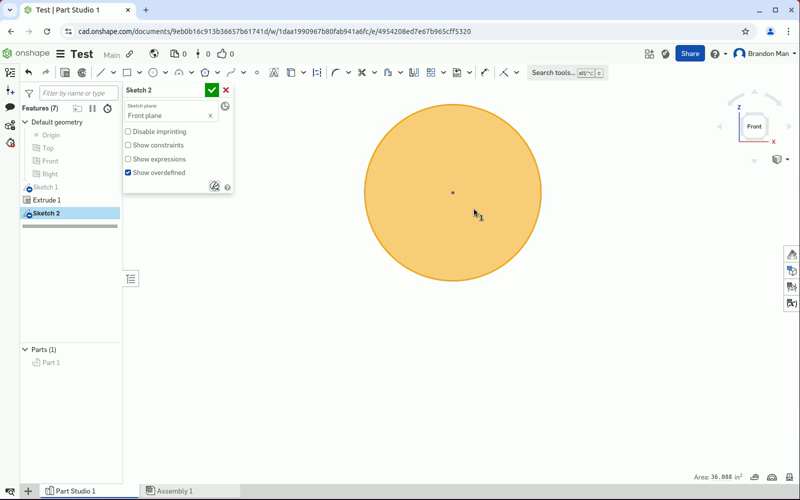
scroll(-6)
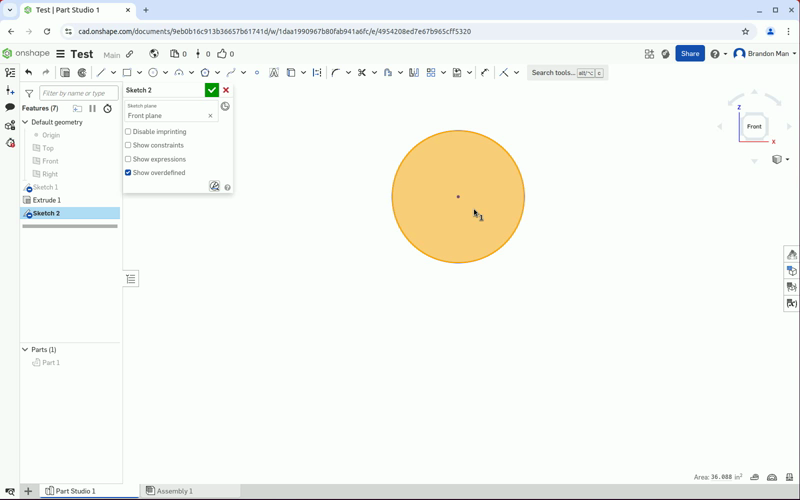
scroll(-6)
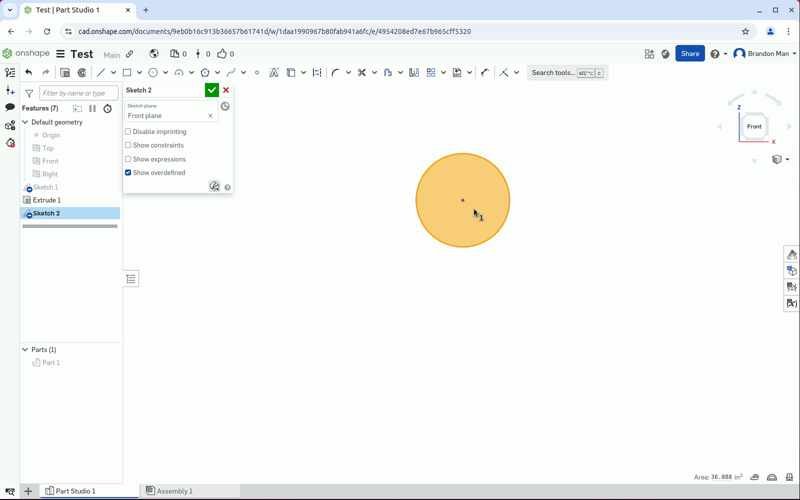
scroll(-6)
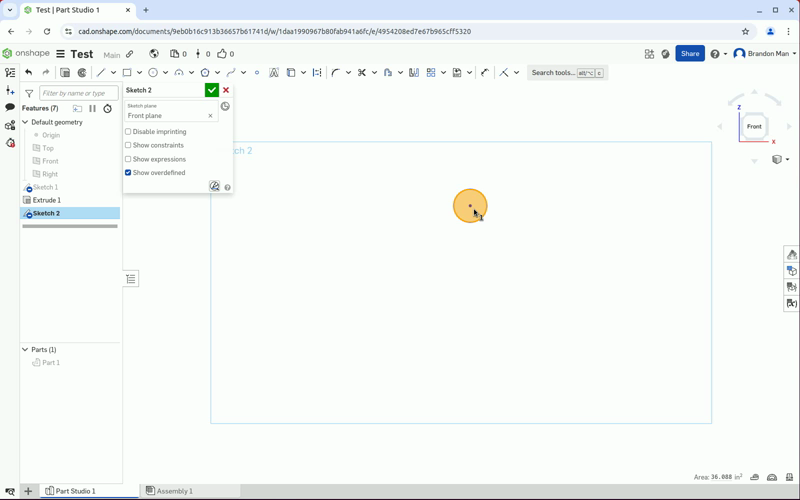
mouse_move(73, 352)
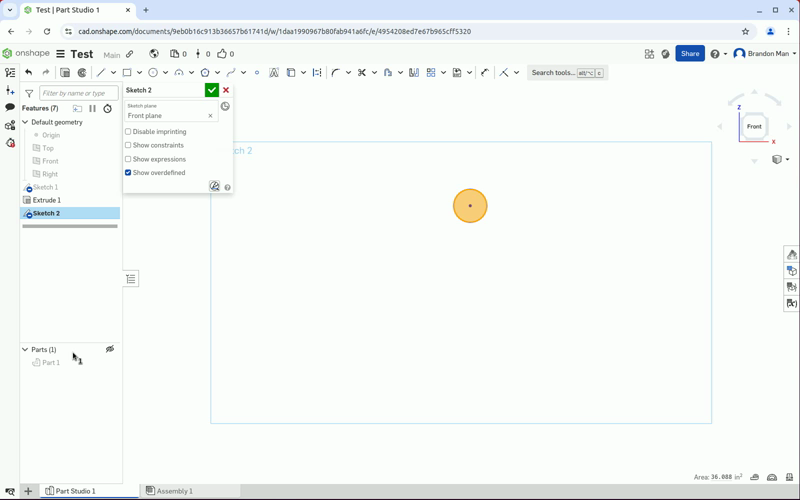
key(shift+y)
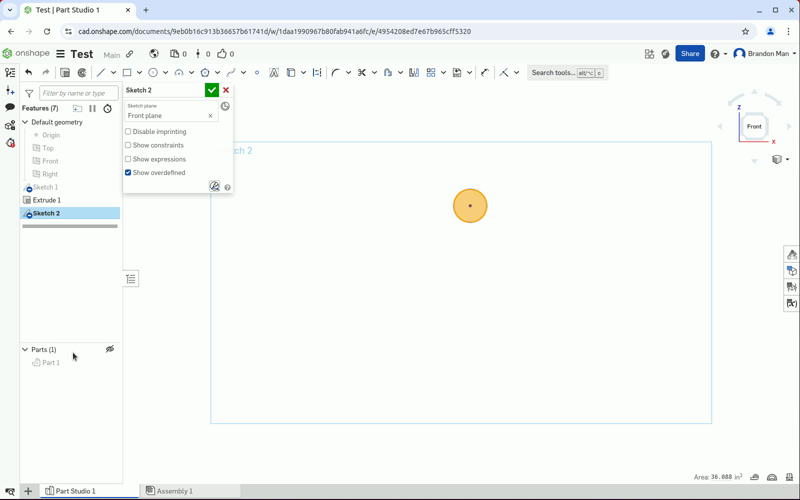
key(shift+e)
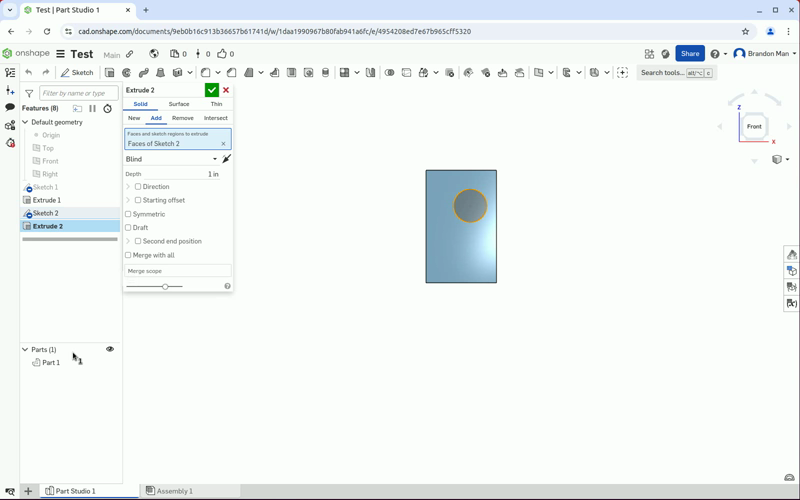
mouse_move(143, 106)
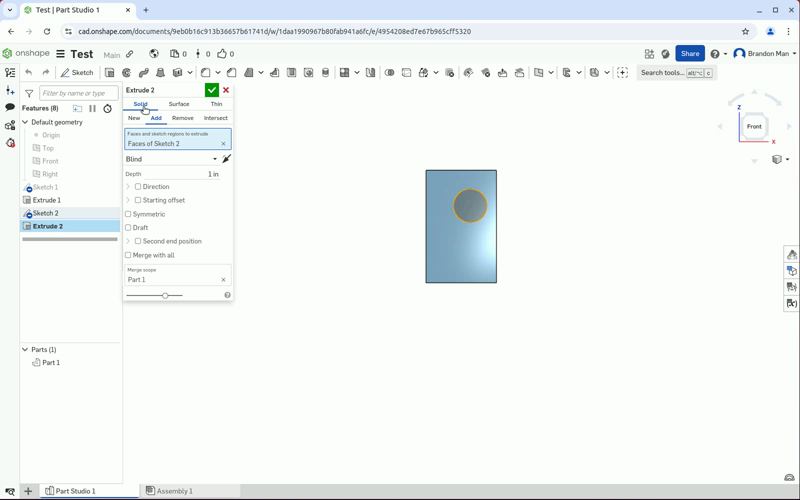
click(143, 106)
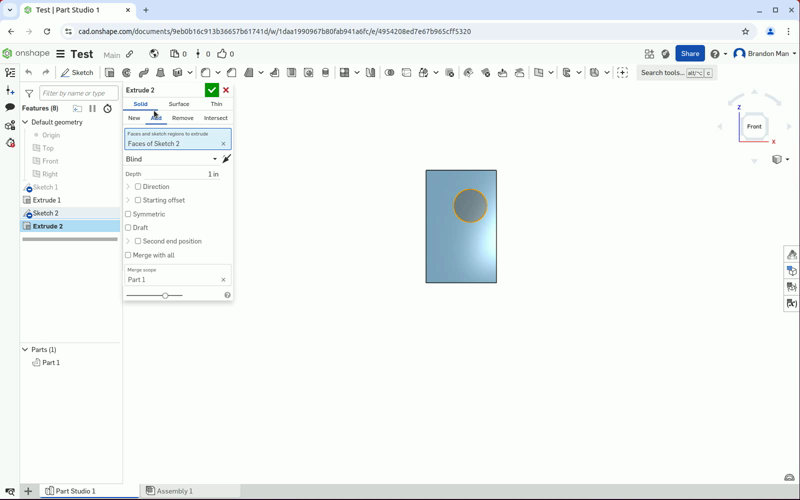
mouse_move(186, 120)
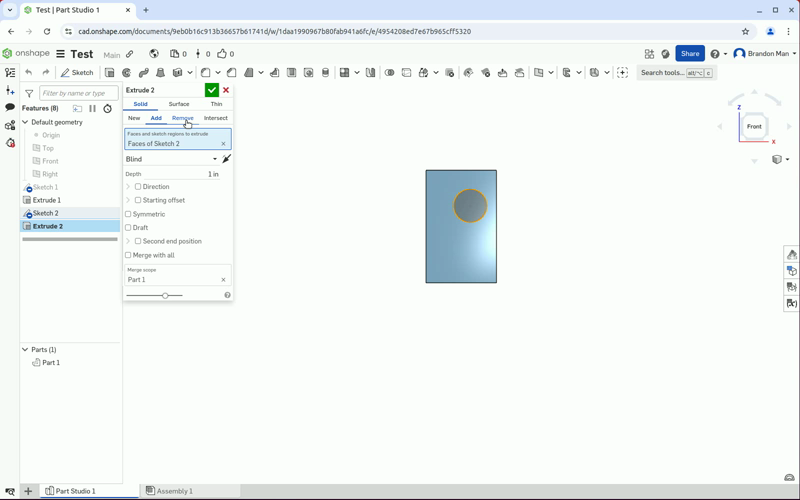
click(186, 120)
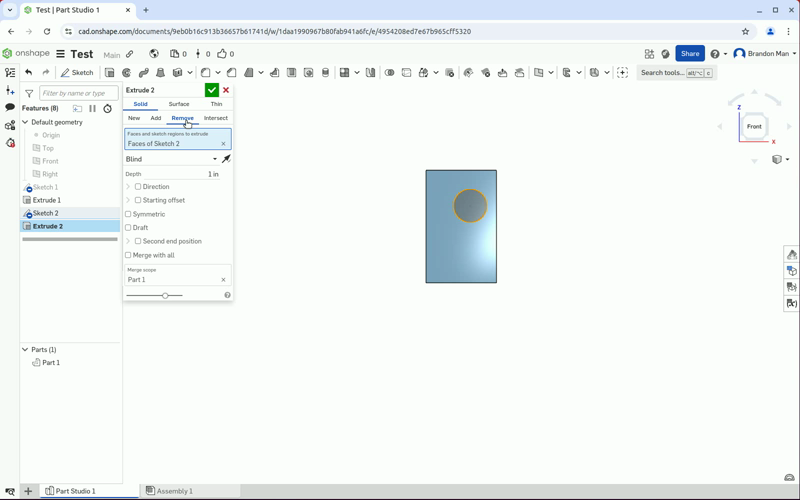
key(tab, 4)
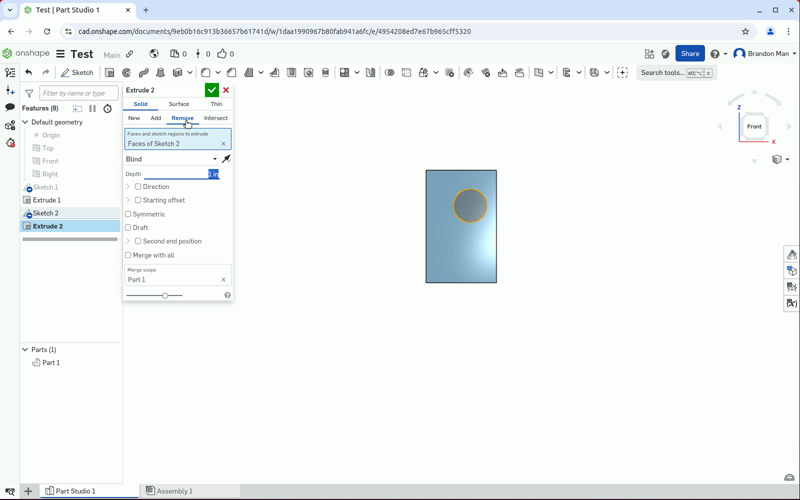
text(8.906)
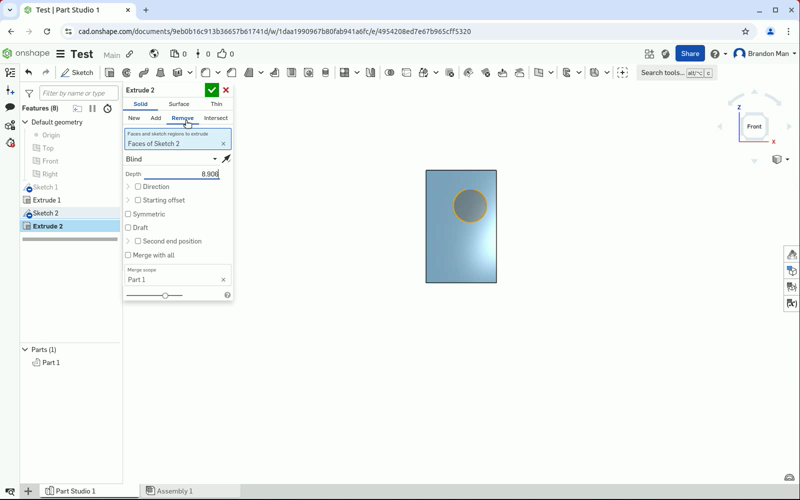
key(tab, 6)
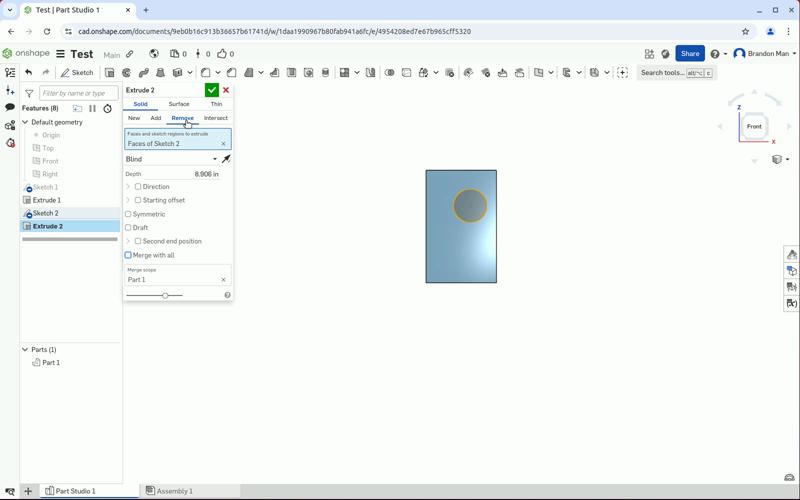
key(space)
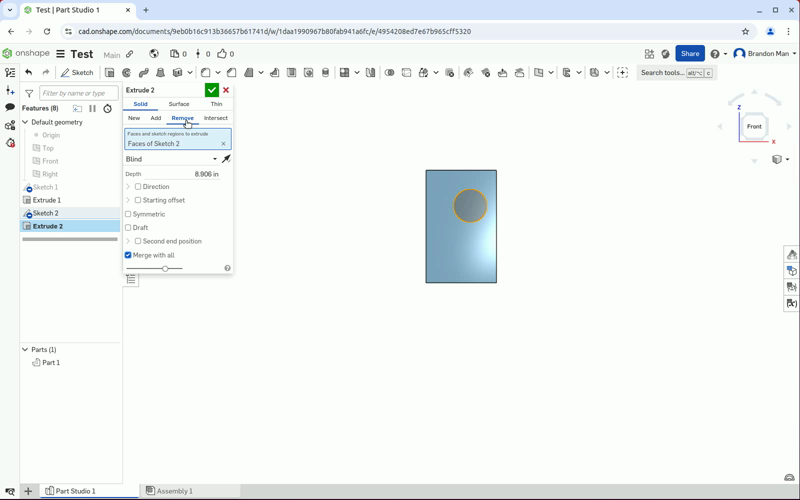
key(enter)
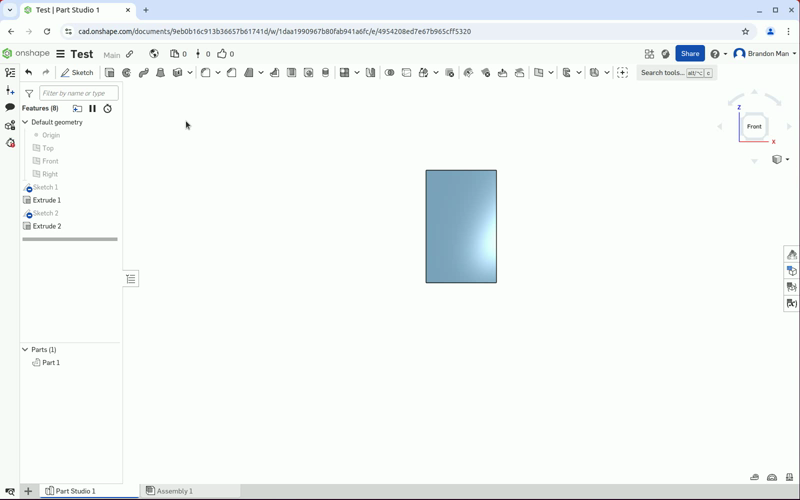
key(shift+h)
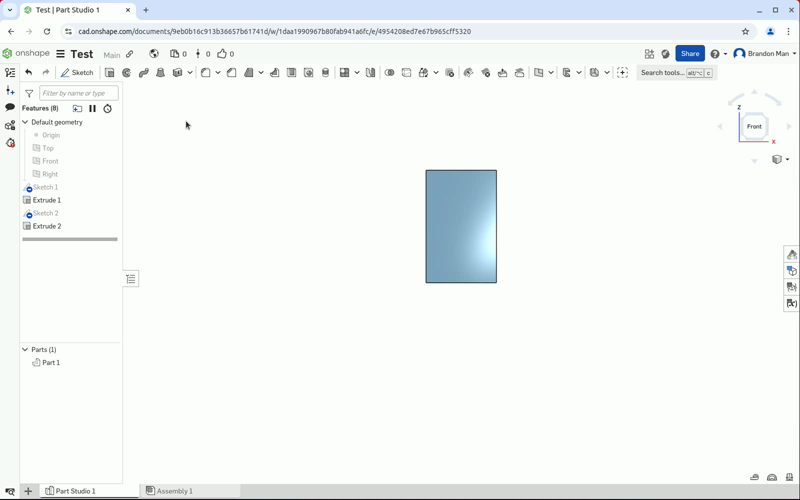
key(shift+h)
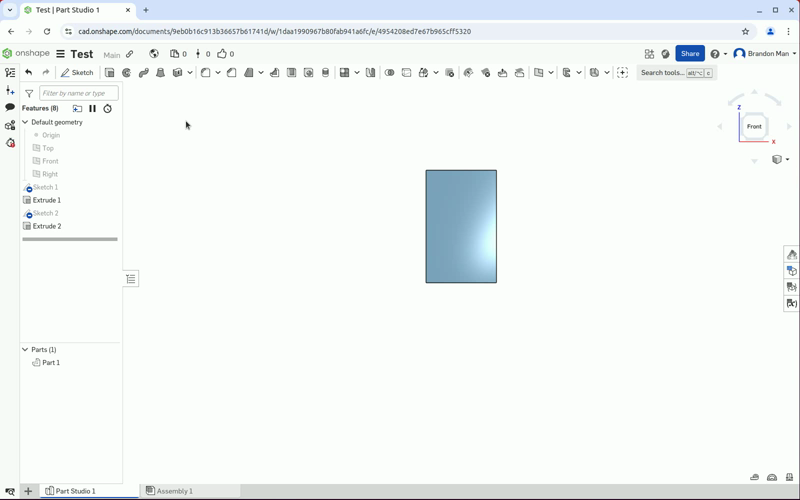
mouse_move(73, 189)
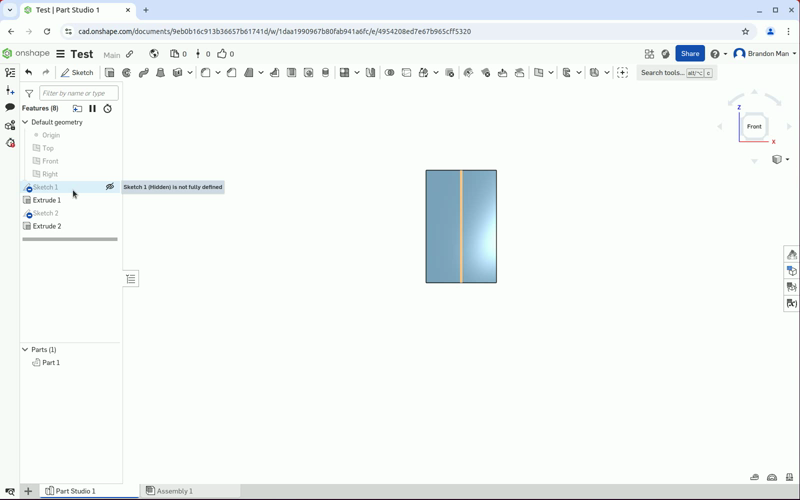
click(73, 189)
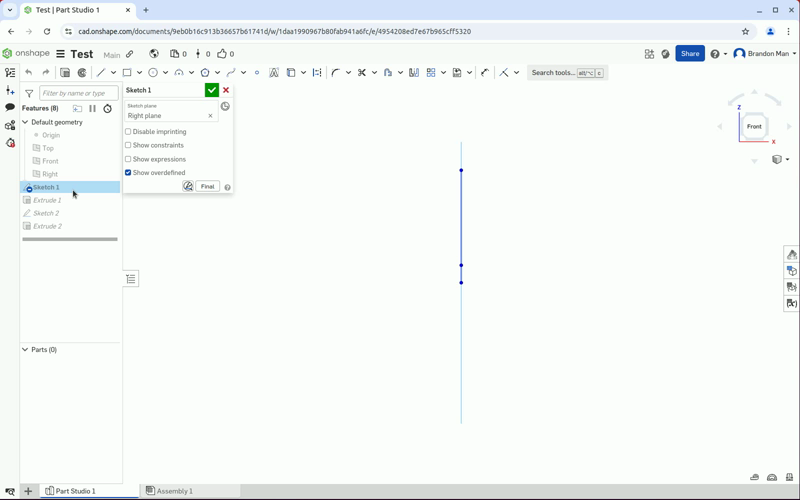
mouse_move(229, 92)
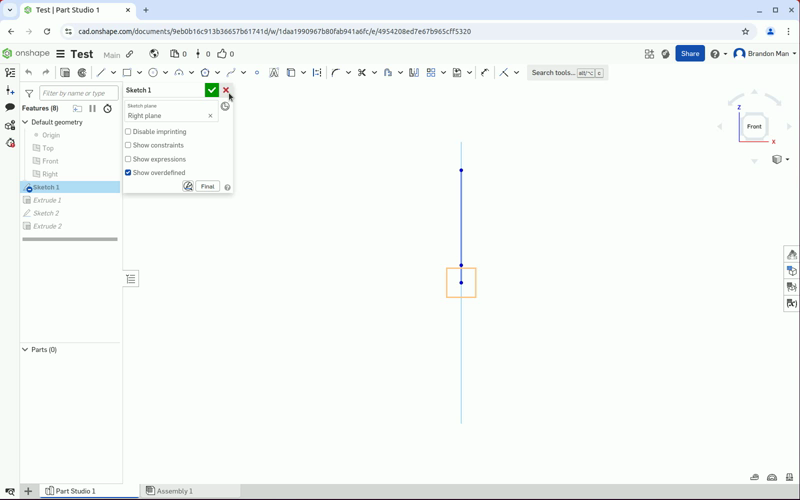
click(229, 92)
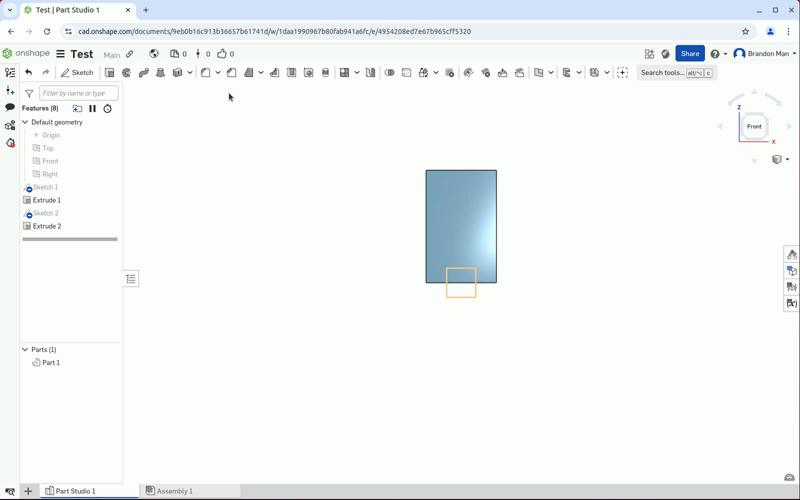
mouse_move(73, 352)
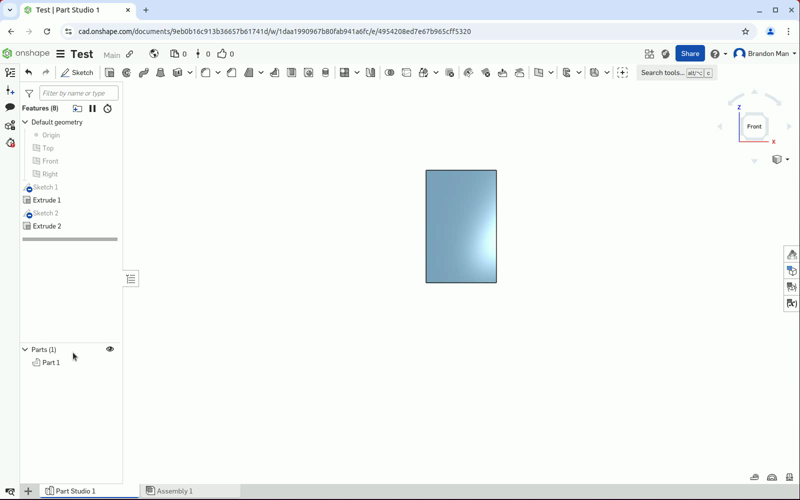
key(y)
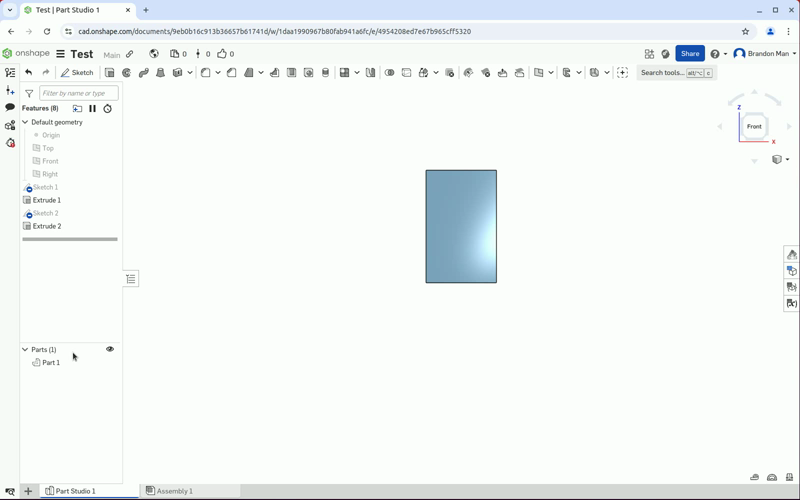
key(shift+p)
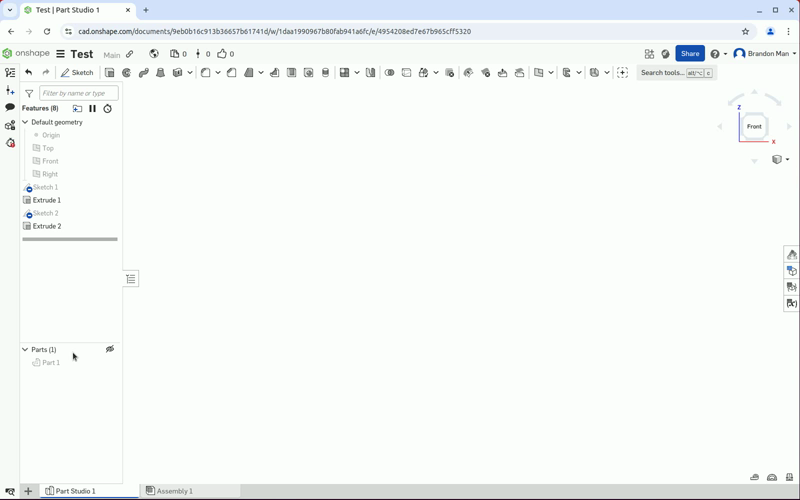
key(space)
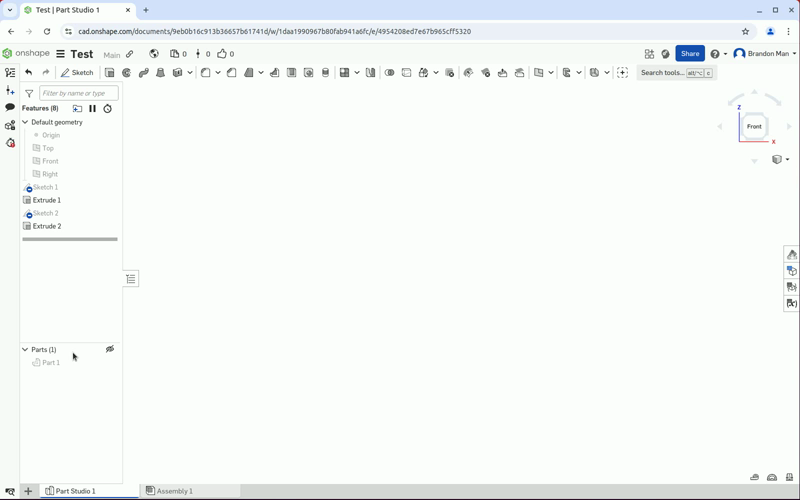
key_down(shift)
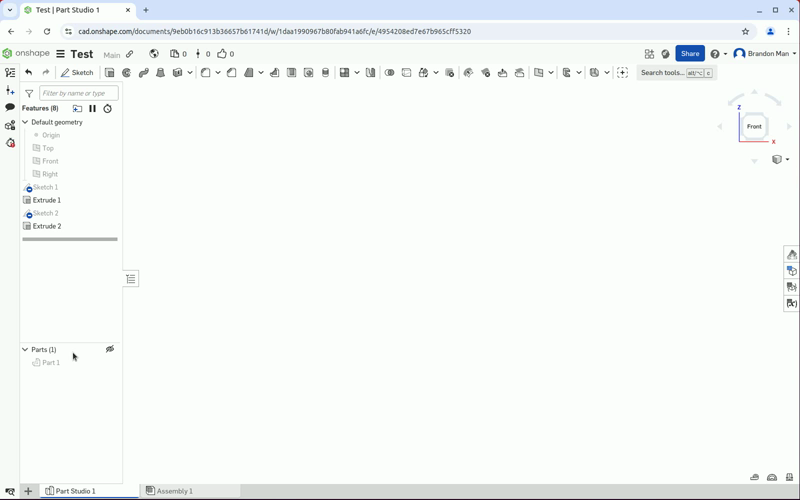
key(down)
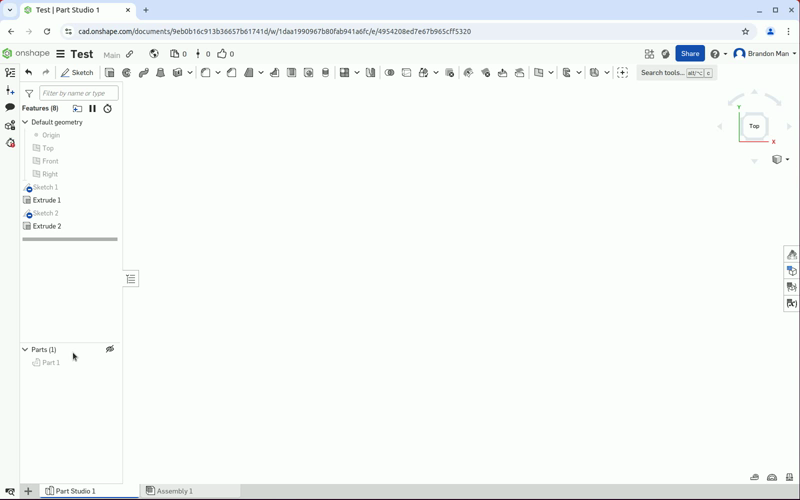
key_up(shift)
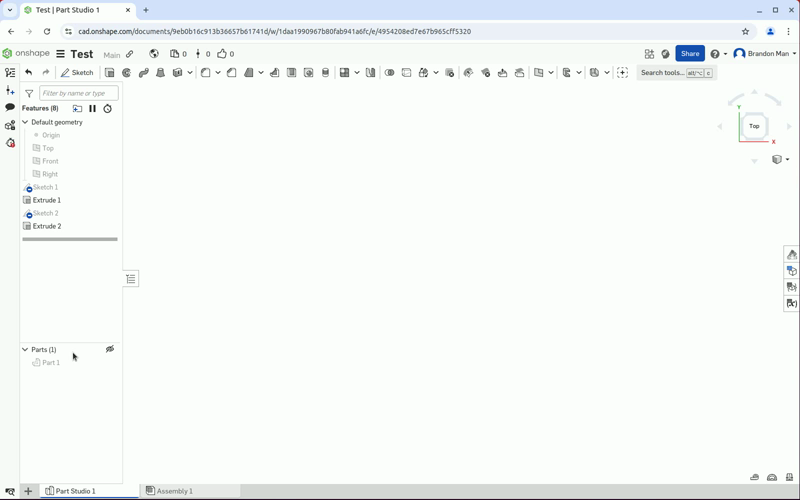
mouse_move(73, 352)
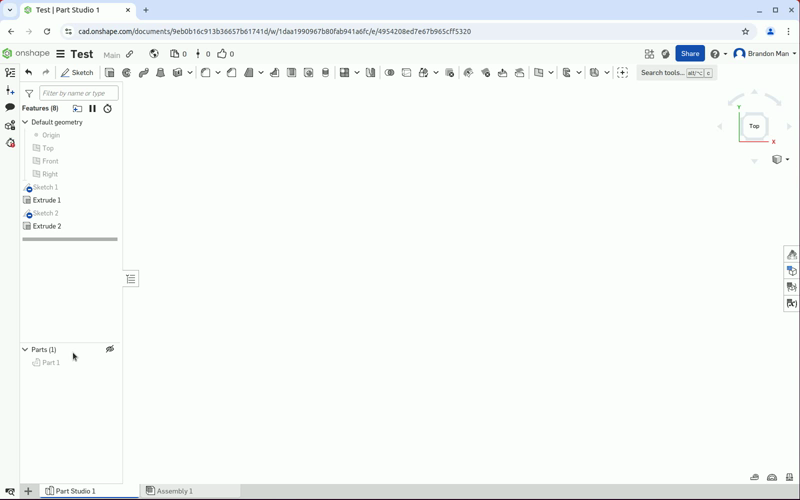
key(shift+y)
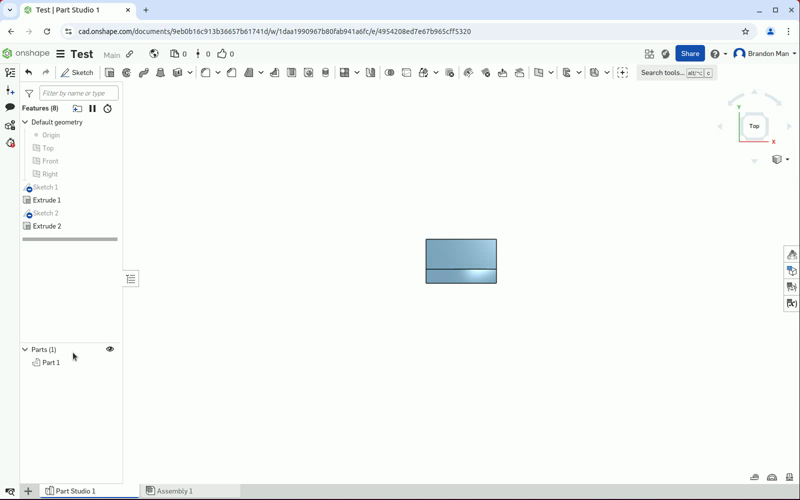
mouse_move(541, 75)
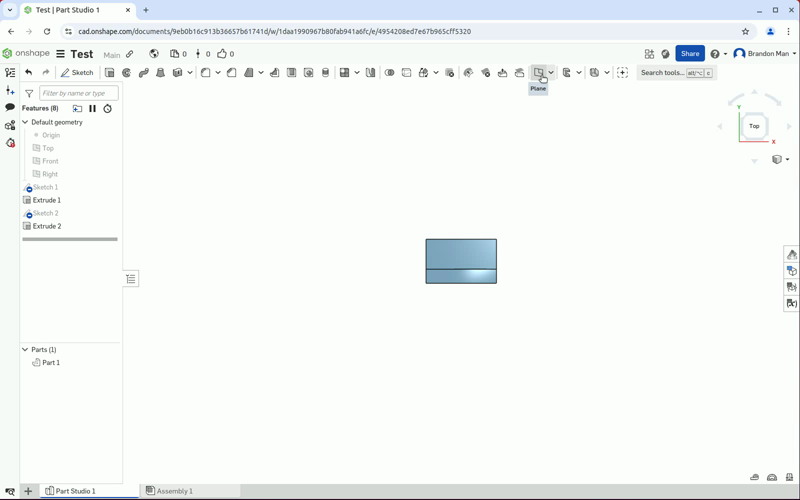
click(541, 75)
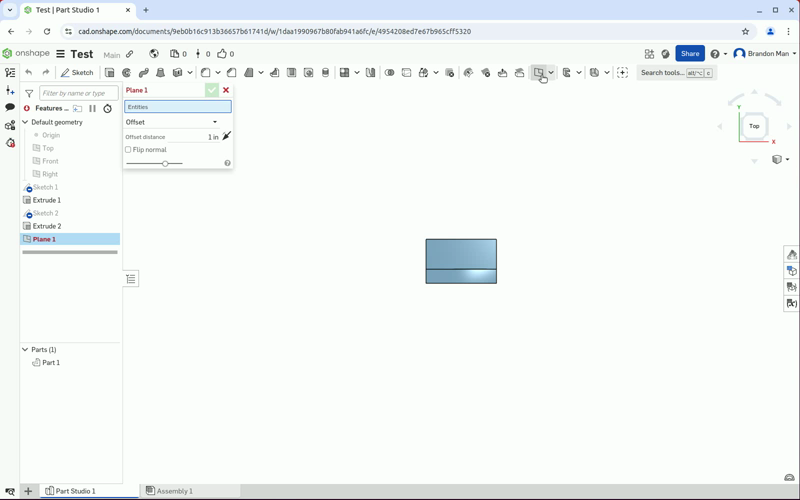
mouse_move(73, 150)
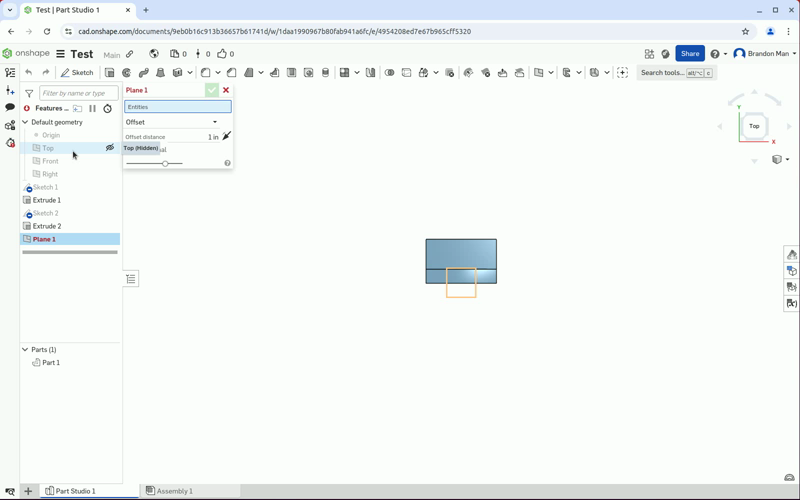
click(73, 150)
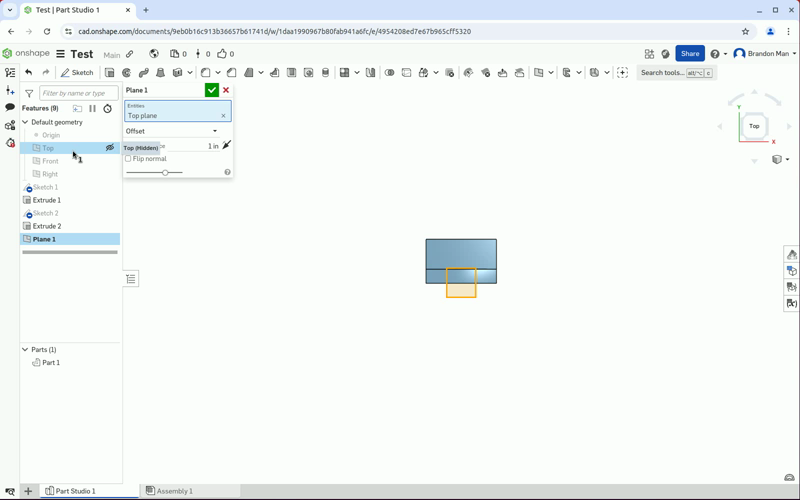
key(tab, 2)
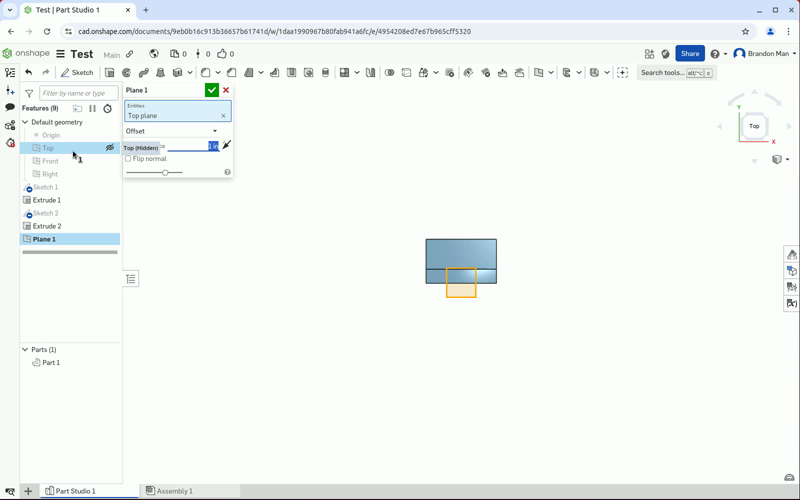
text(3.605)
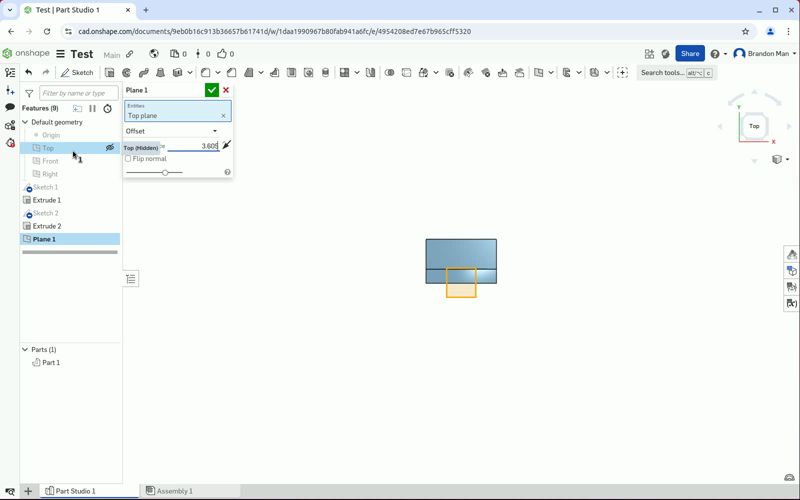
key(enter, 2)
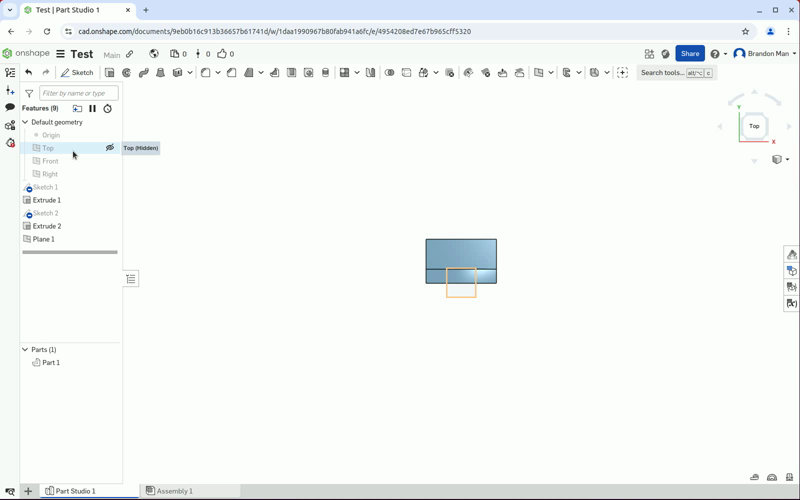
key(shift+s)
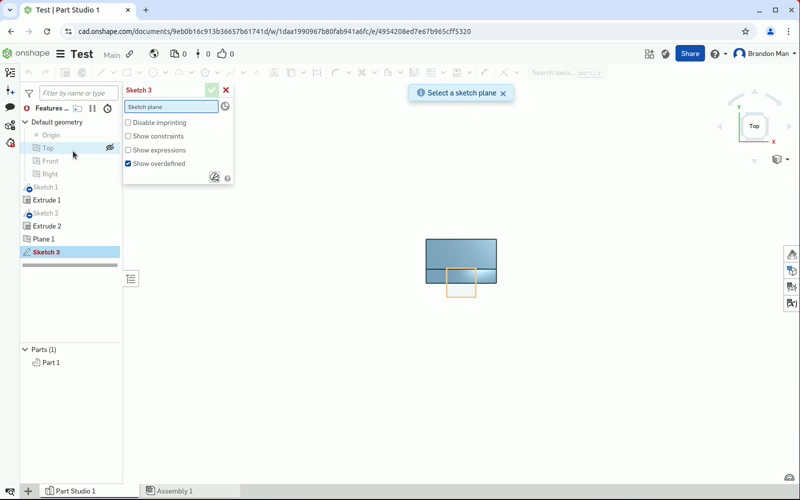
mouse_move(73, 241)
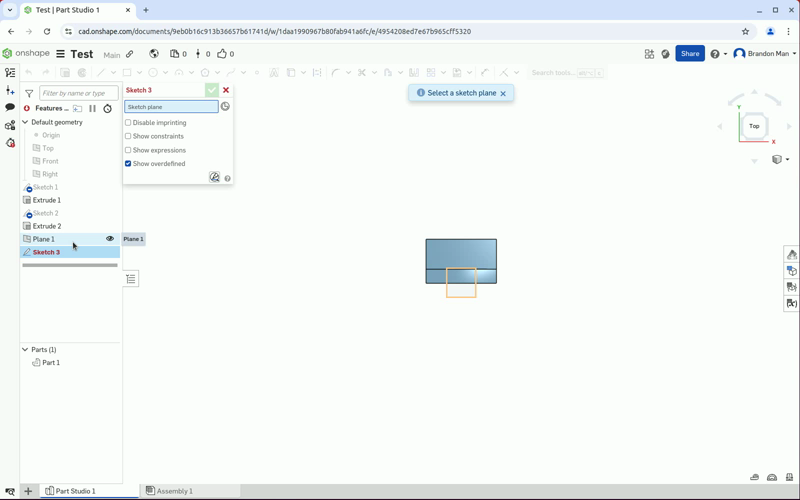
click(73, 241)
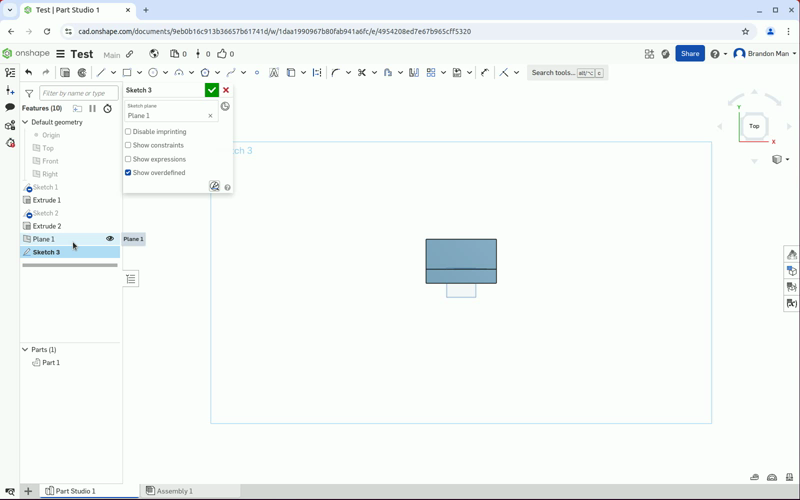
mouse_move(73, 352)
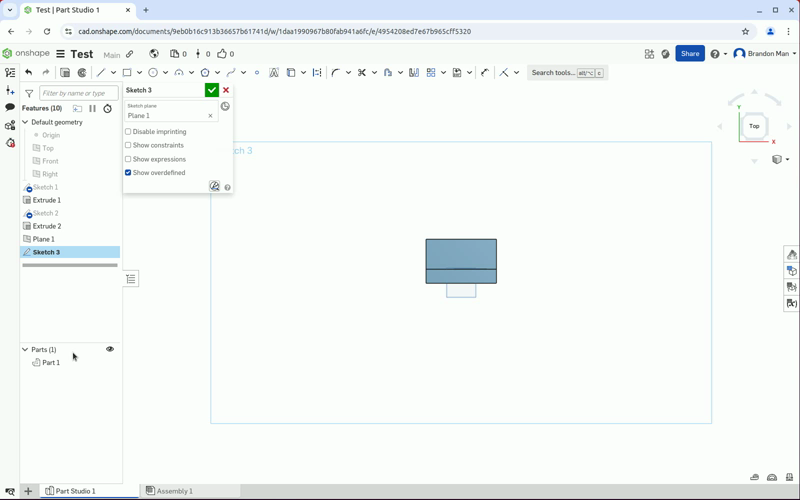
key(y)
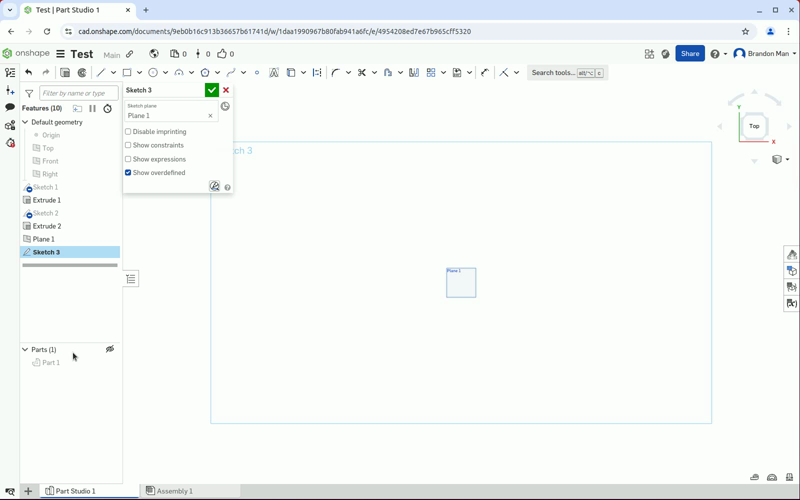
key(c)
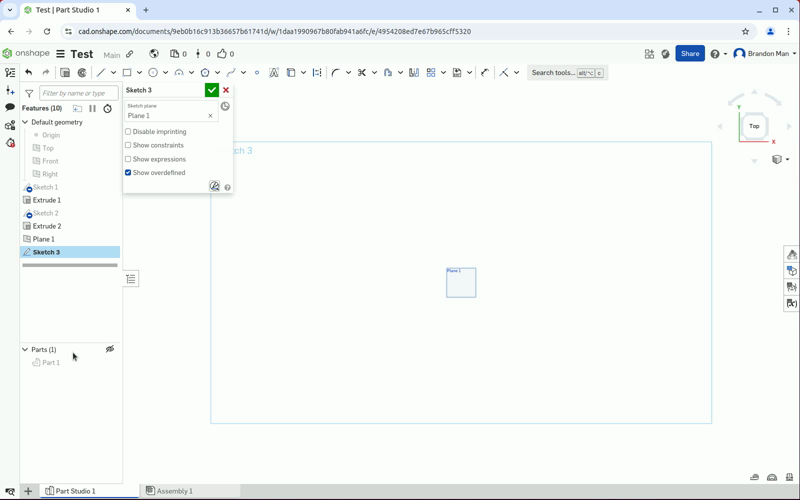
key_down(shift)
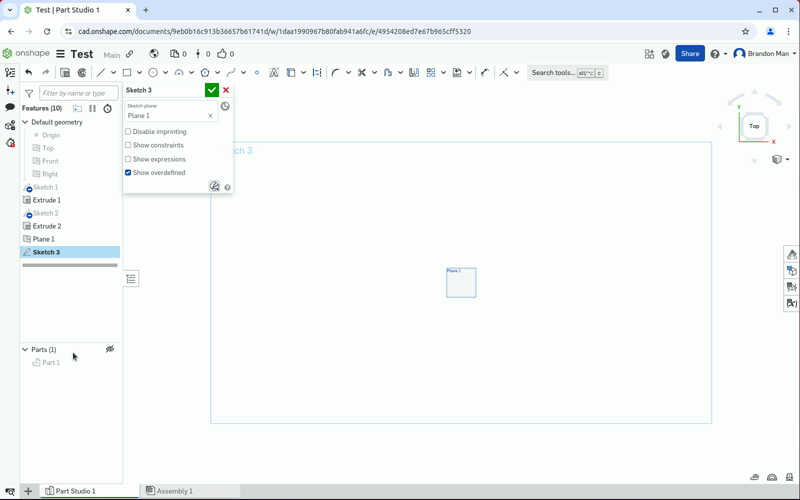
mouse_move(438, 251)
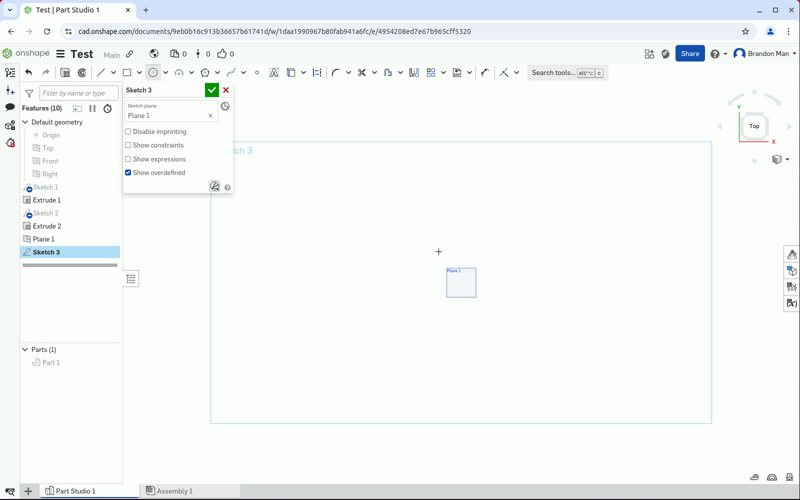
click(438, 251)
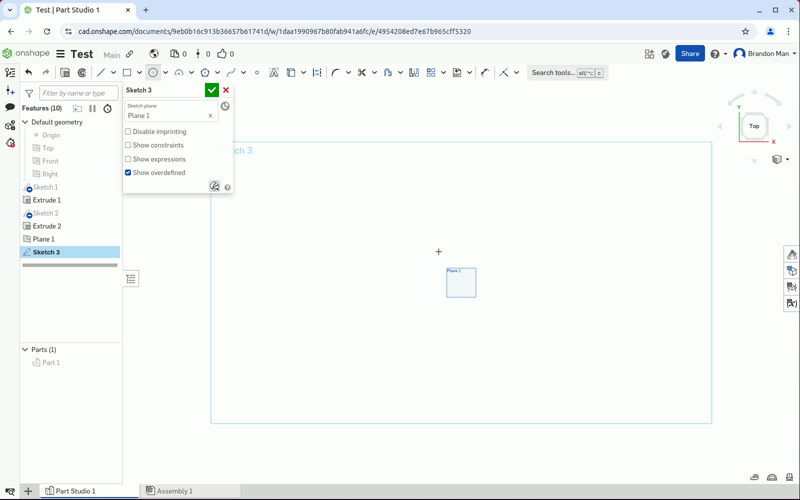
key_up(shift)
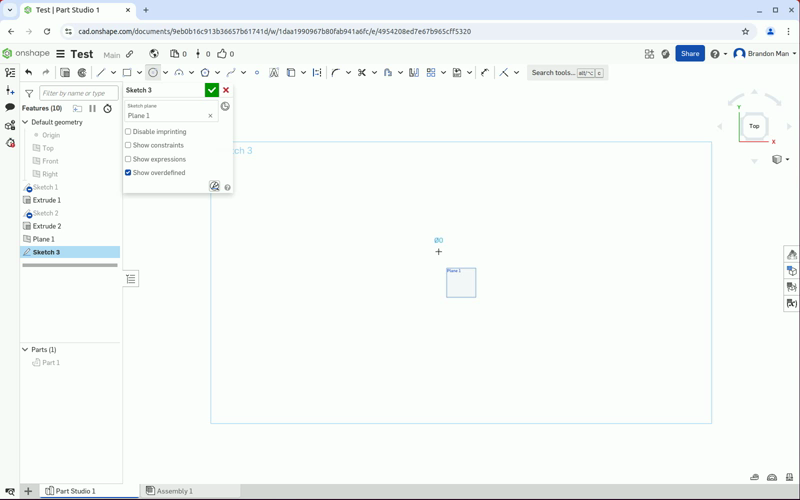
mouse_move(445, 251)
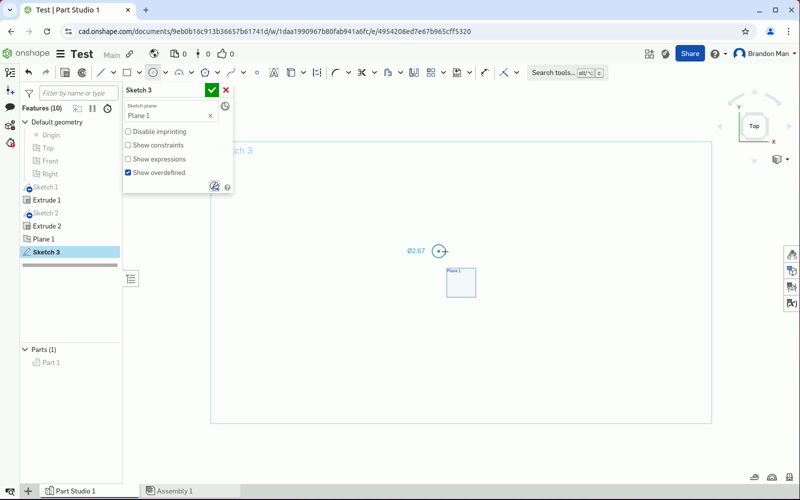
click(445, 251)
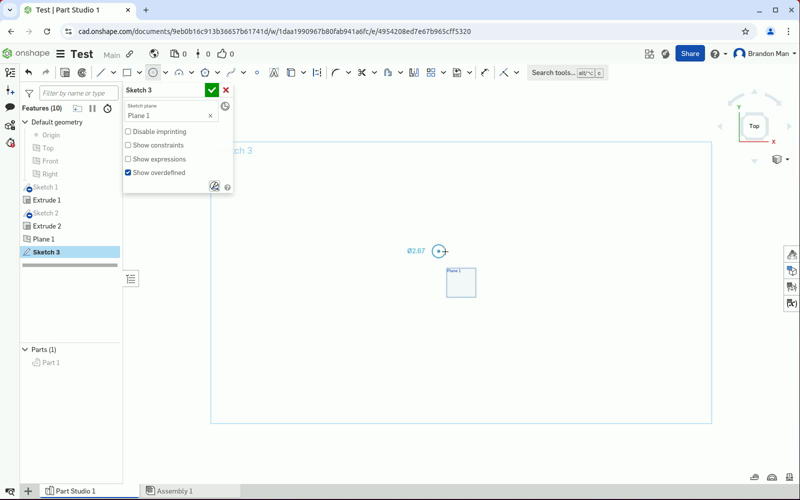
key(esc)
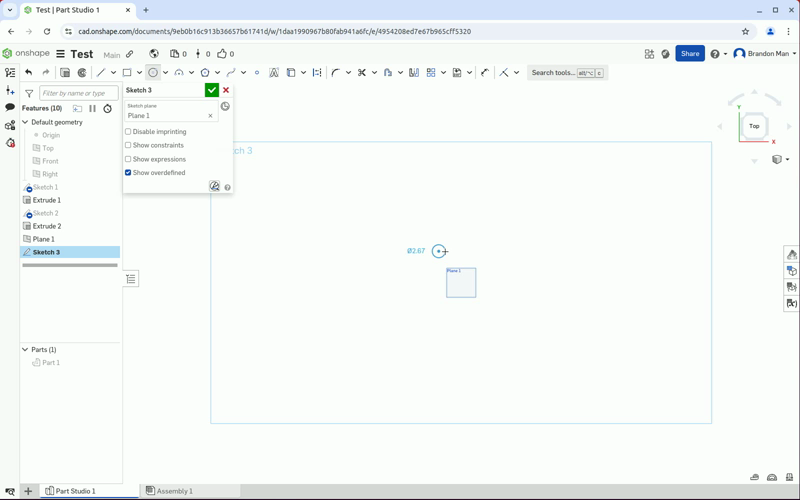
mouse_move(443, 253)
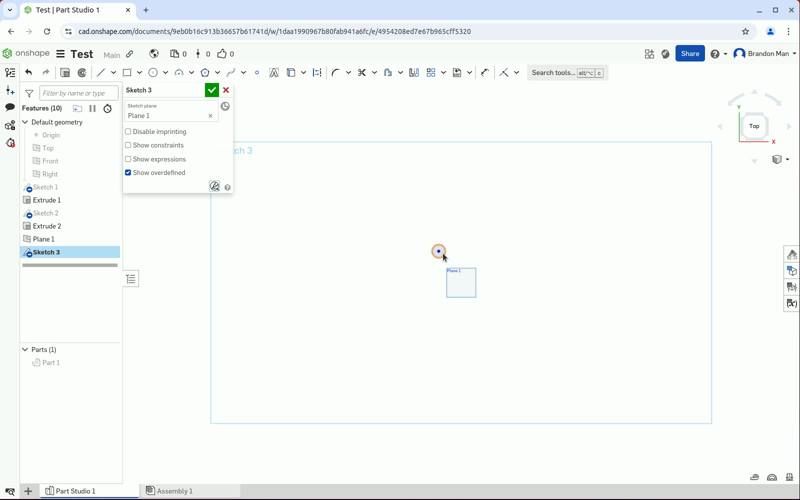
scroll(6)
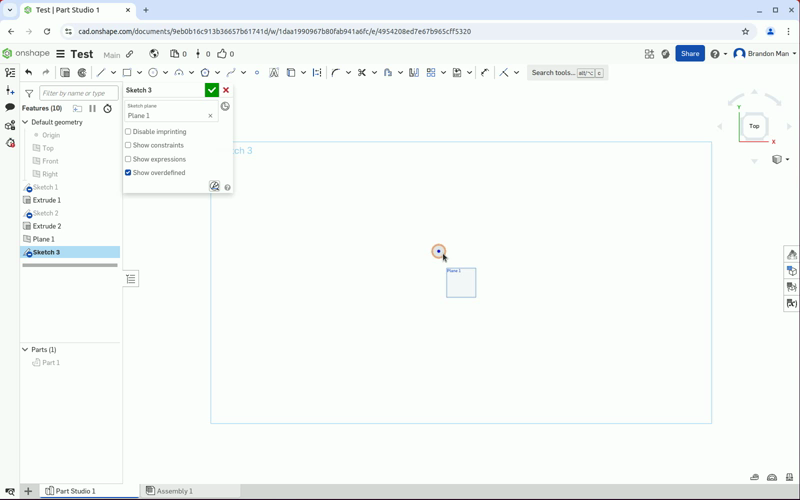
scroll(6)
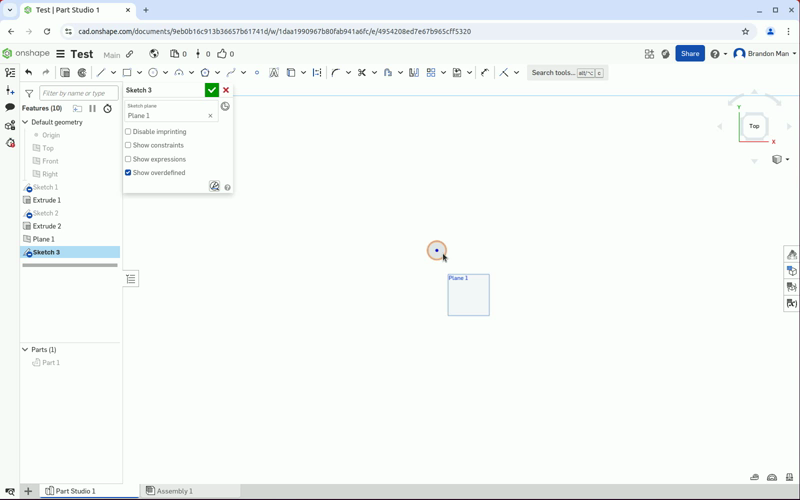
scroll(6)
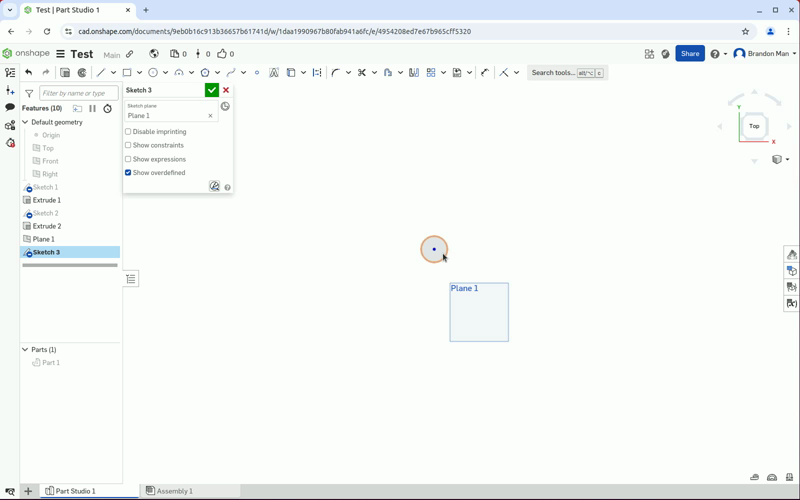
scroll(6)
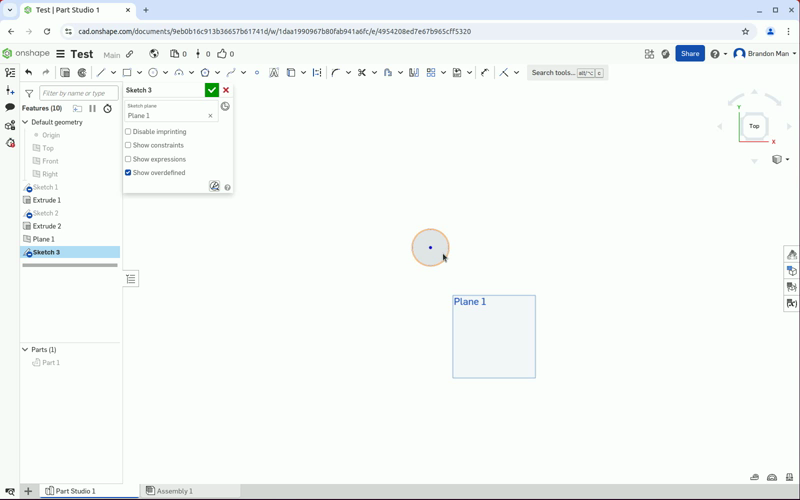
scroll(6)
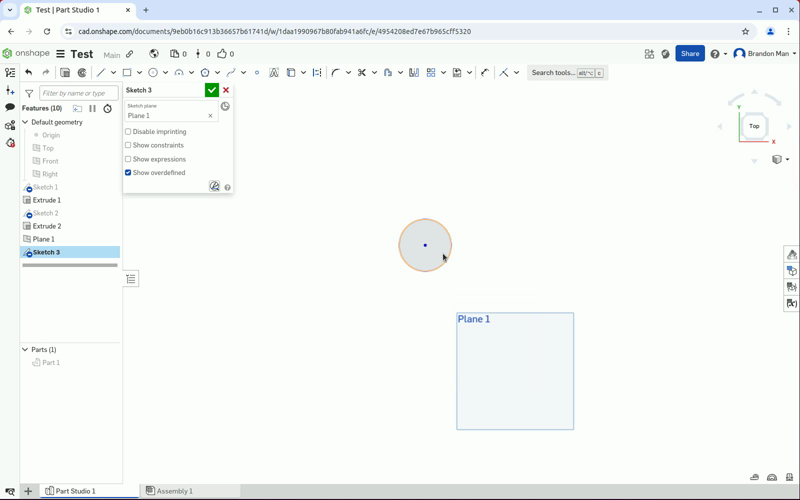
scroll(6)
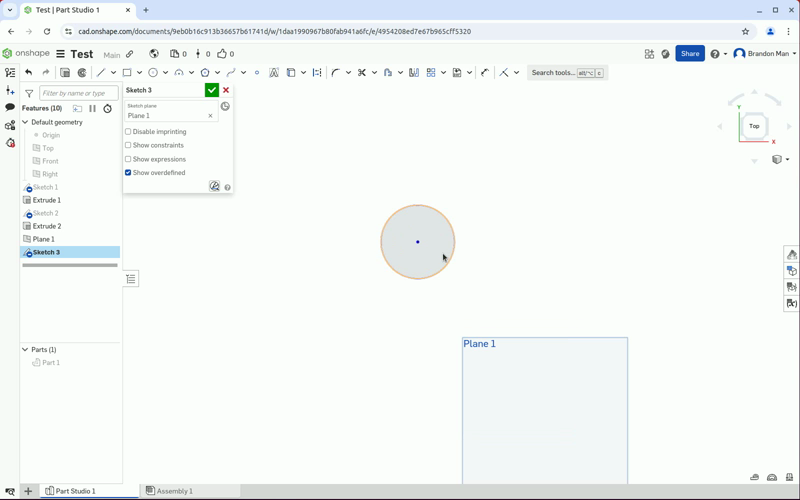
scroll(6)
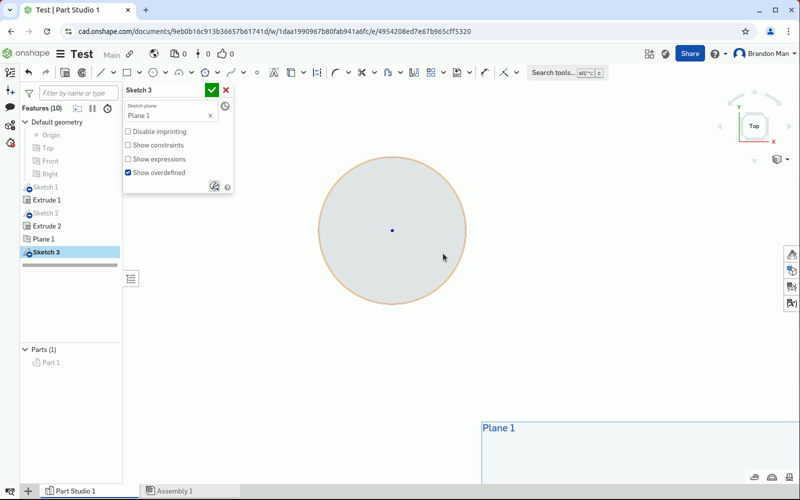
click(443, 253)
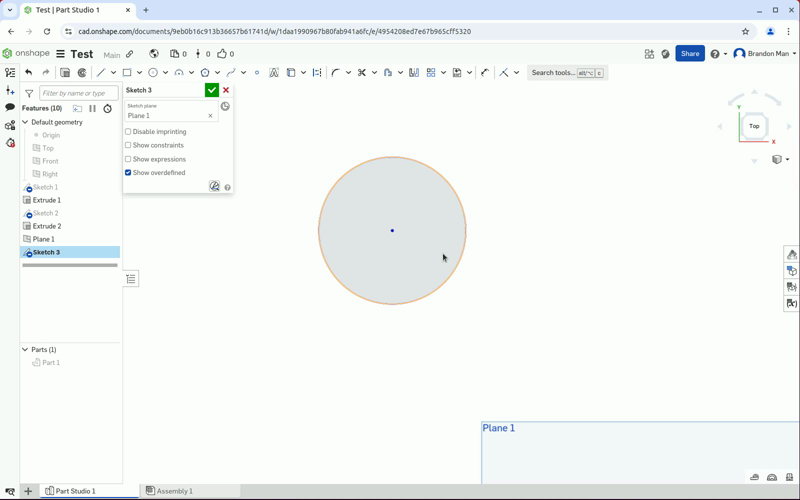
scroll(-6)
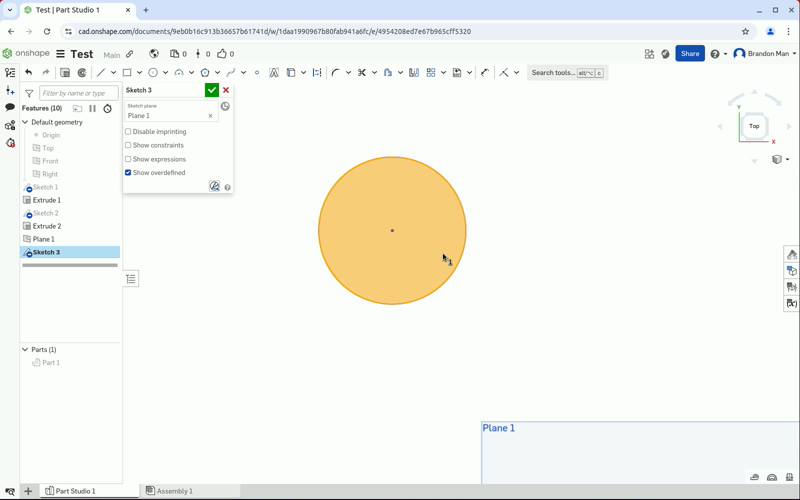
scroll(-6)
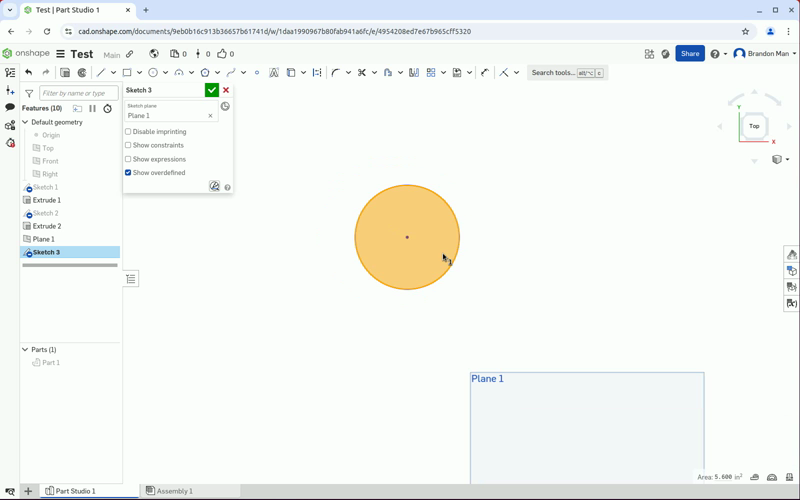
scroll(-6)
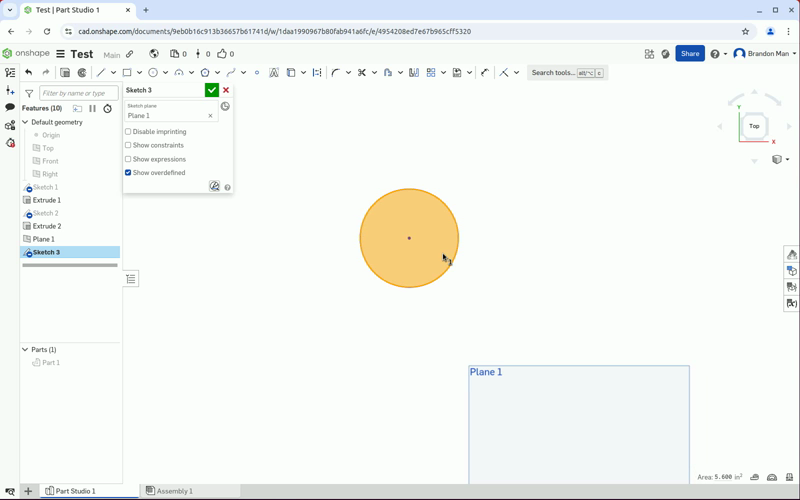
scroll(-6)
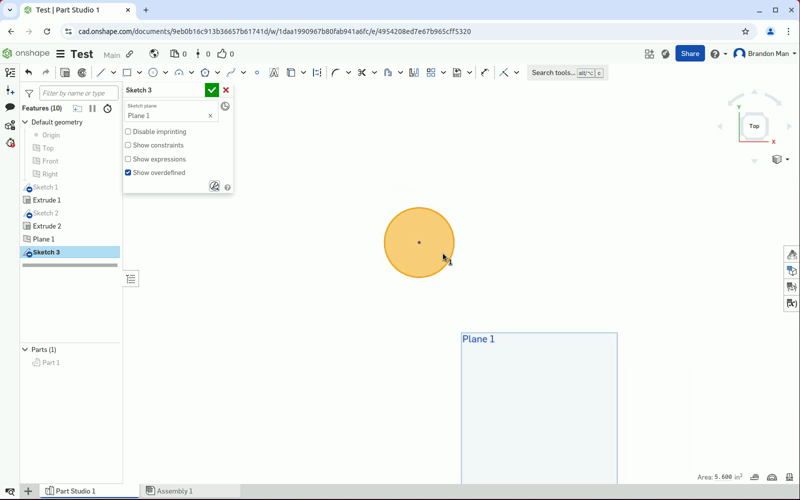
scroll(-6)
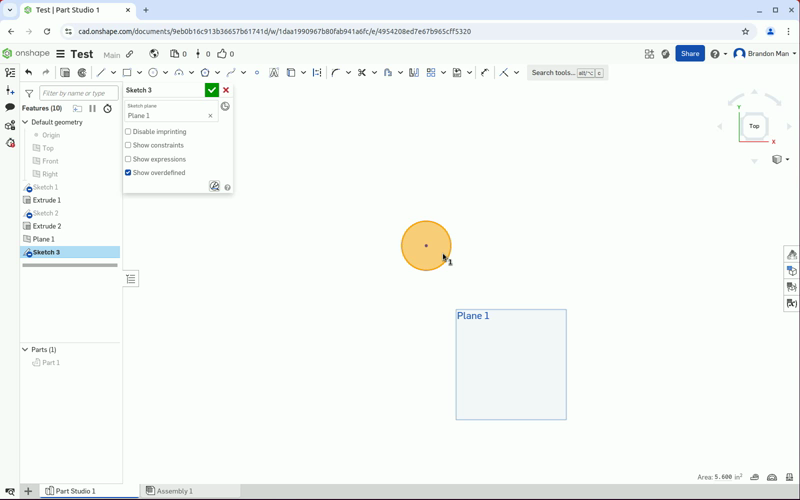
scroll(-6)
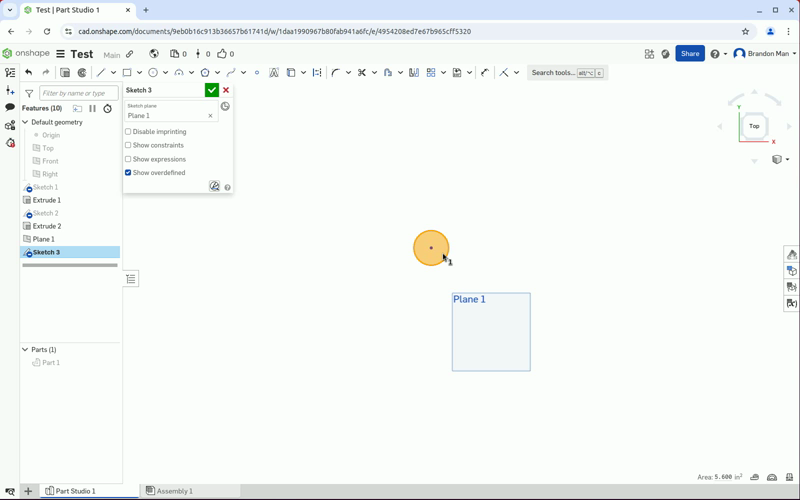
scroll(-6)
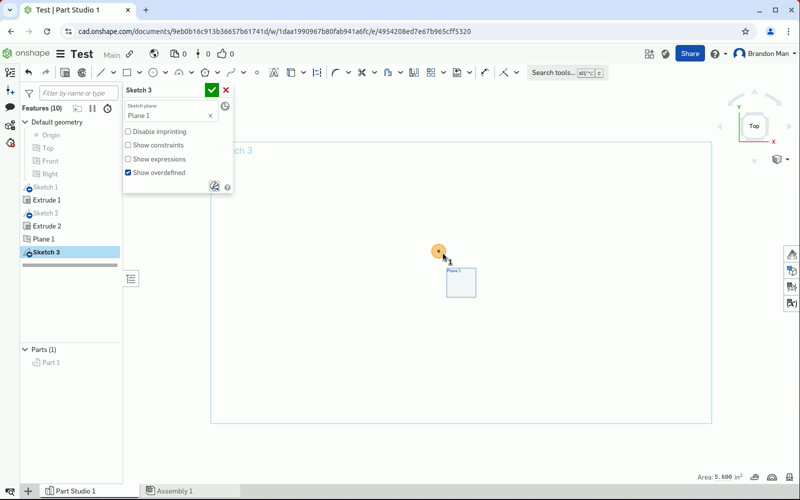
mouse_move(73, 352)
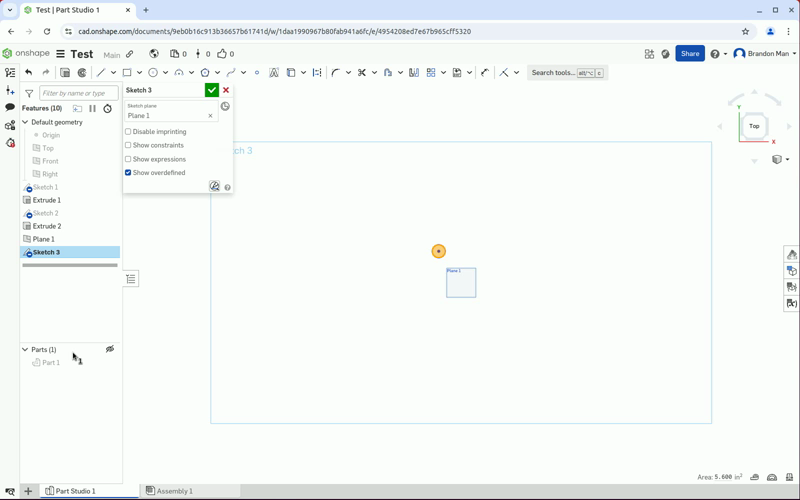
key(shift+y)
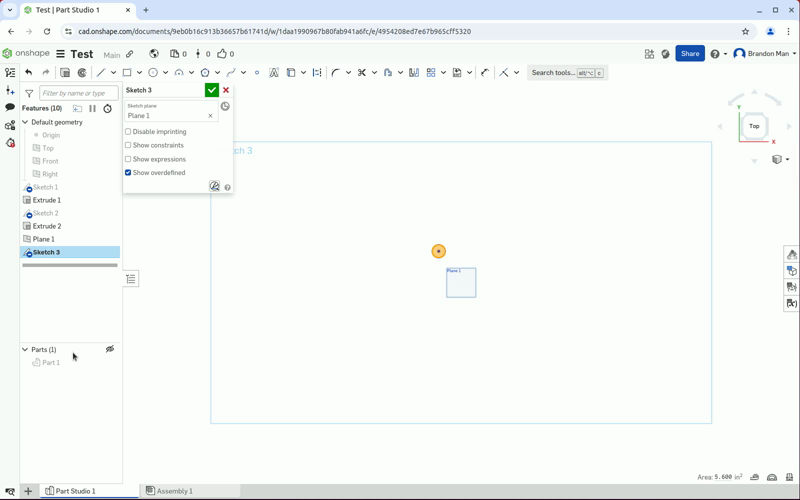
key(shift+e)
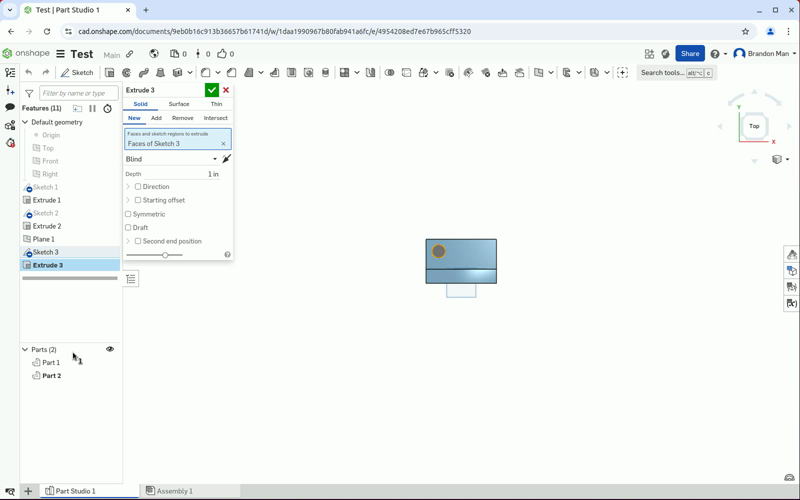
mouse_move(143, 106)
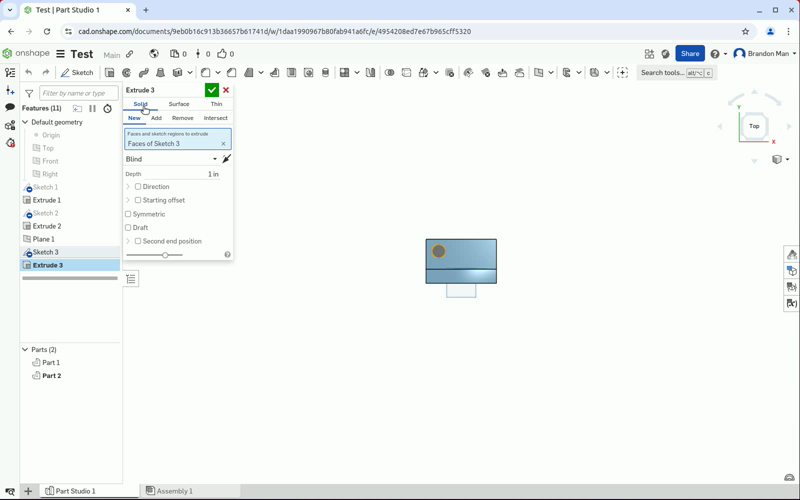
click(143, 106)
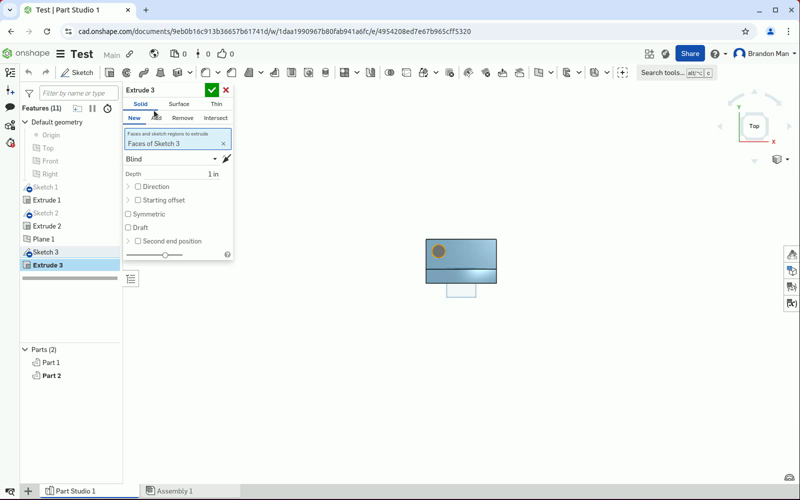
mouse_move(186, 120)
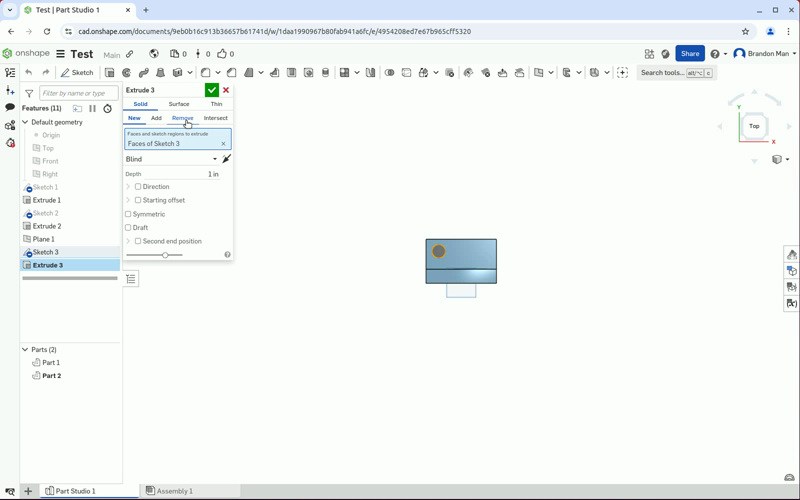
click(186, 120)
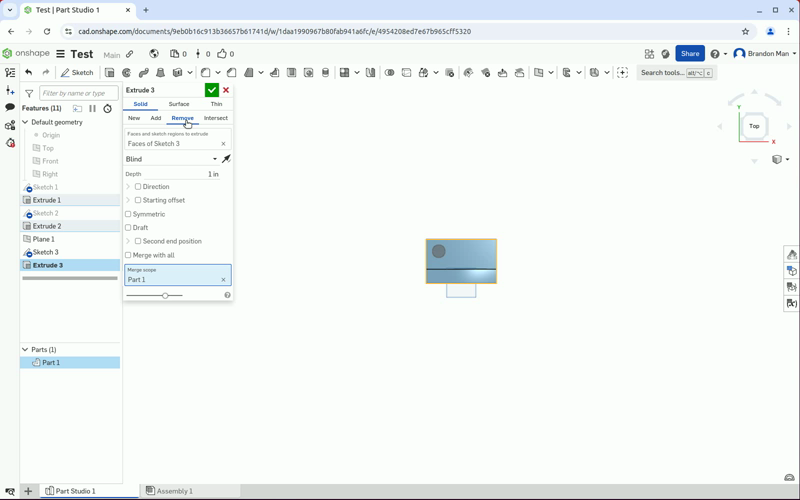
key(tab, 4)
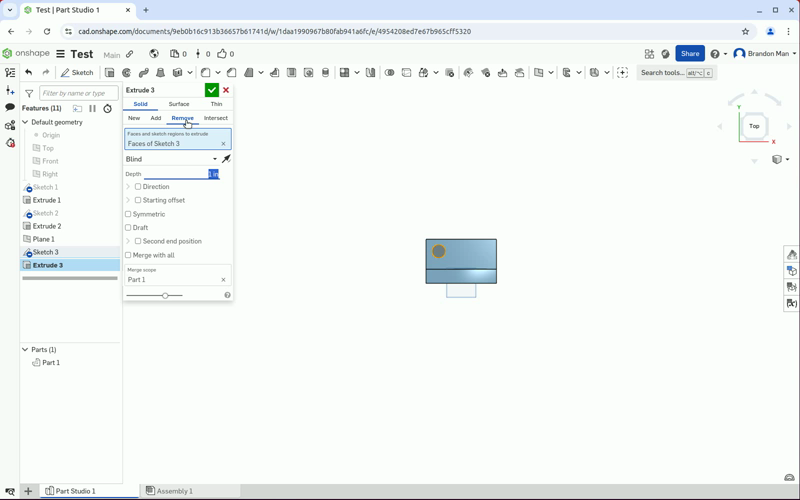
text(8.906)
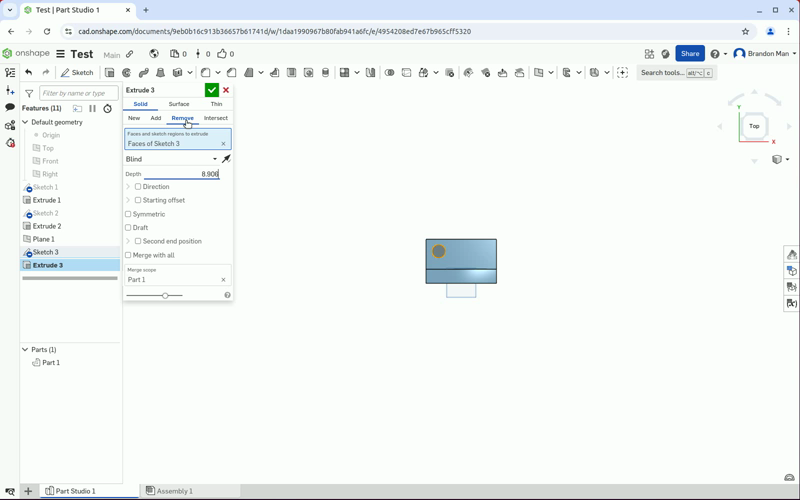
key(tab, 6)
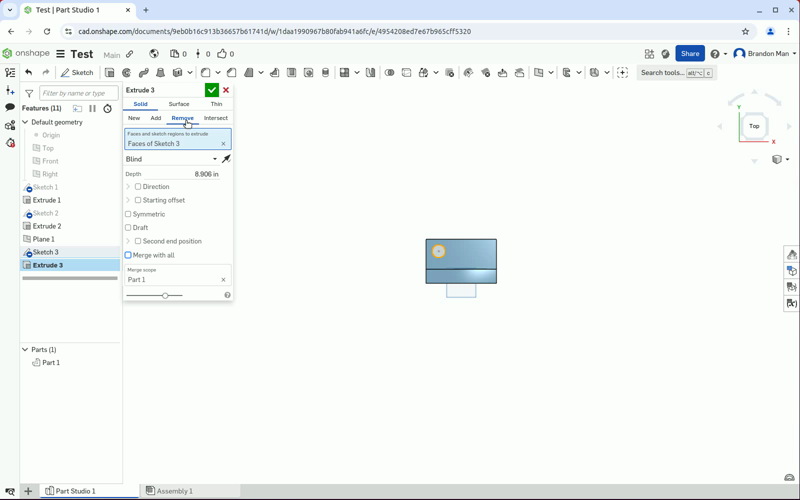
key(space)
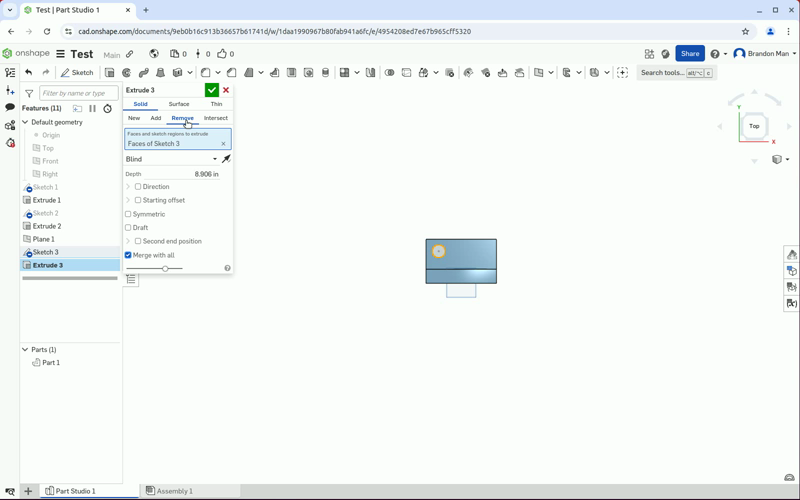
key(enter)
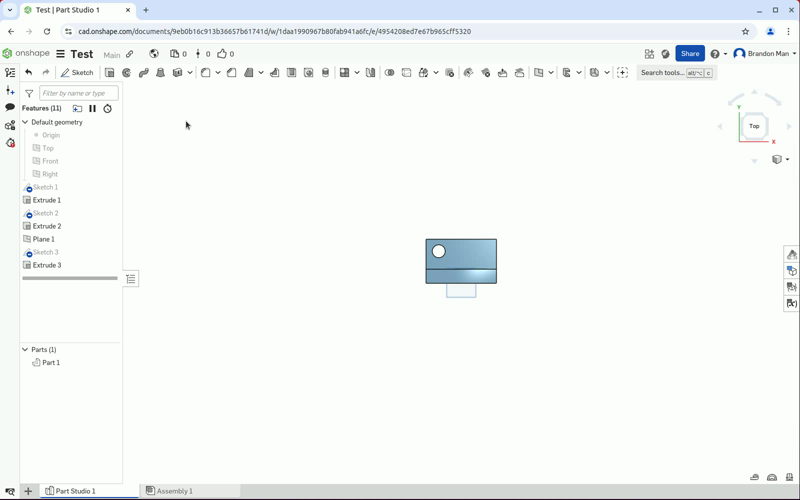
key(shift+h)
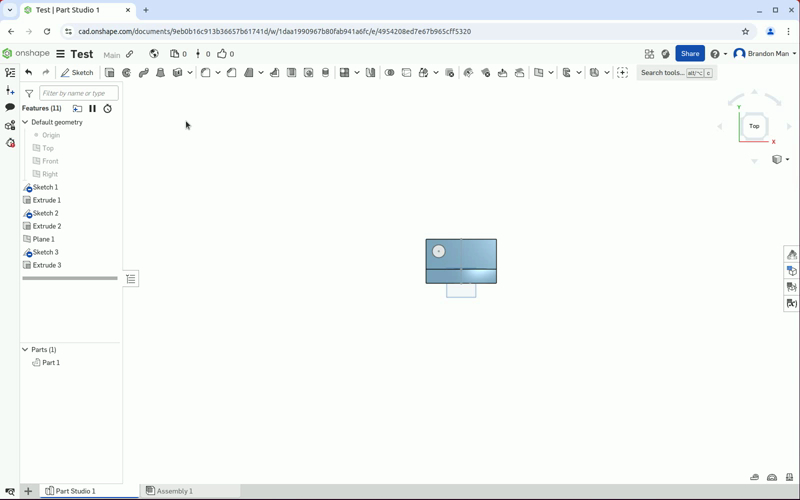
key(shift+h)
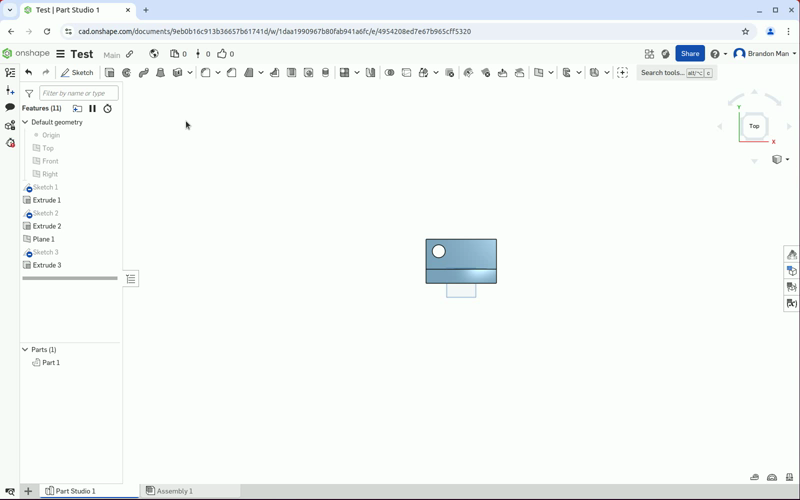
mouse_move(73, 189)
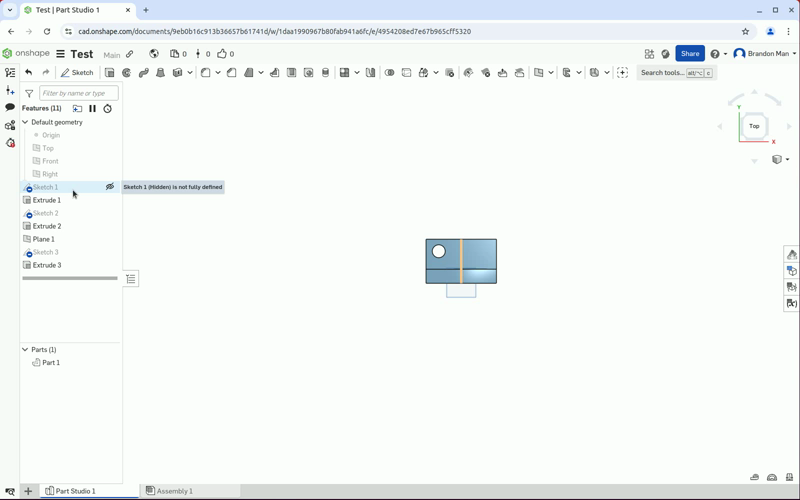
click(73, 189)
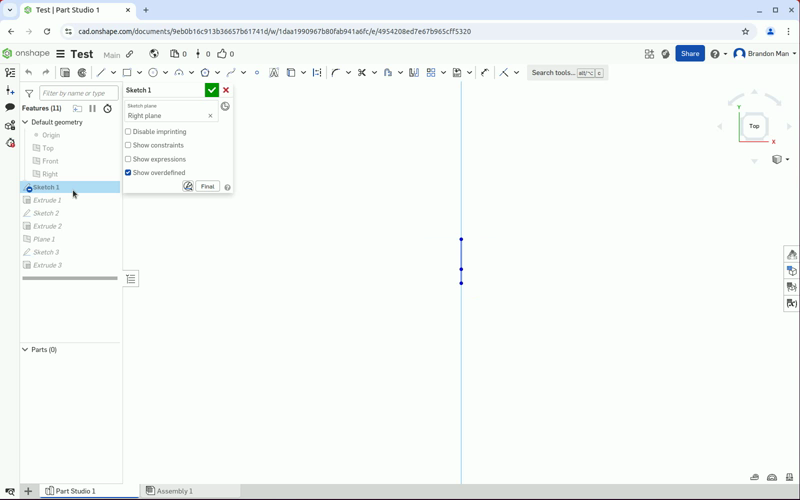
mouse_move(229, 92)
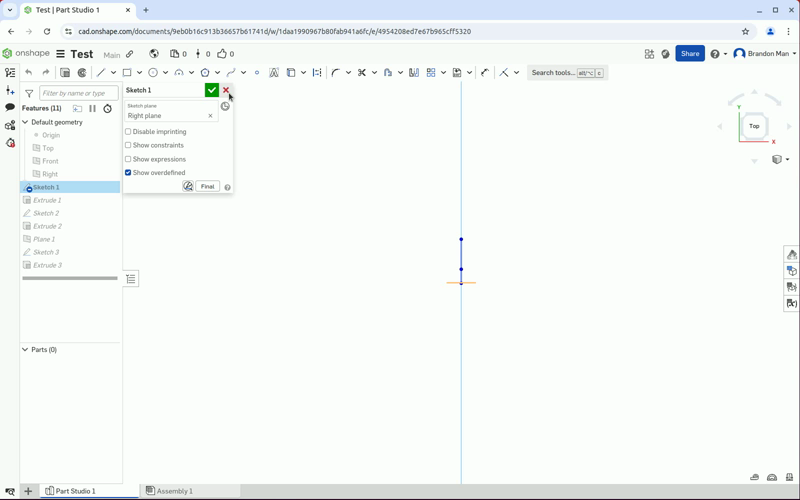
click(229, 92)
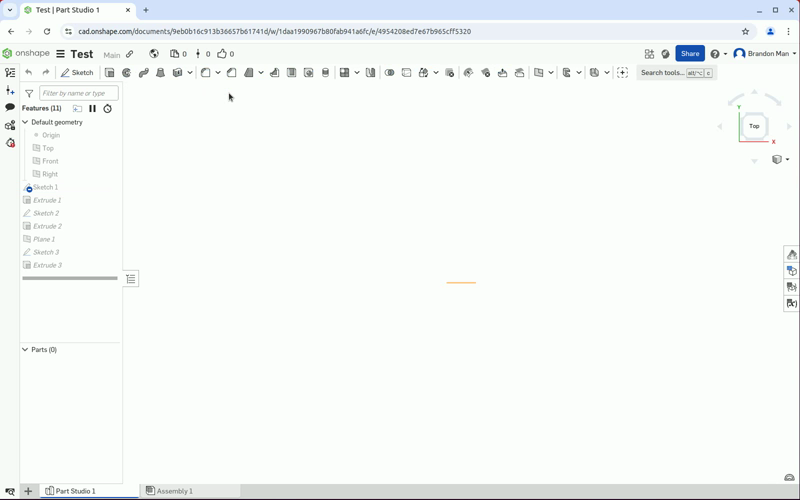
key(shift+s)
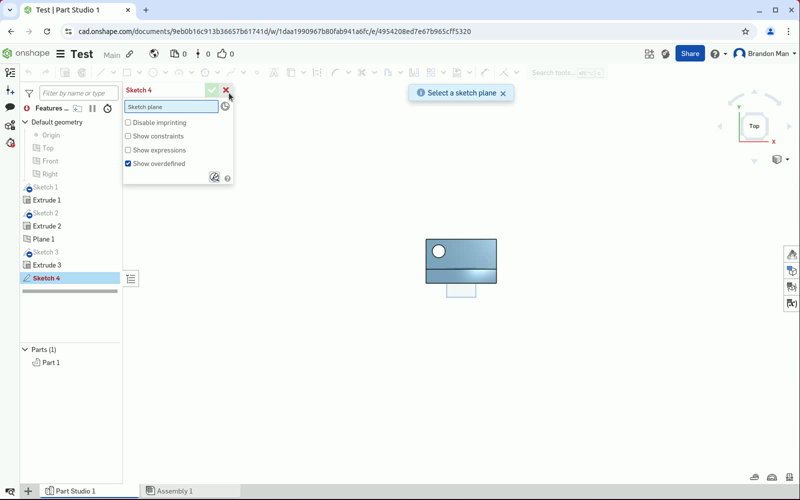
mouse_move(73, 241)
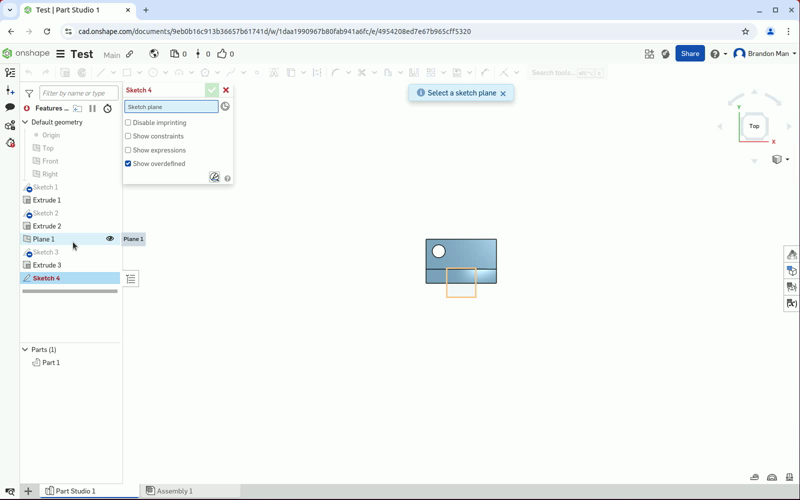
click(73, 241)
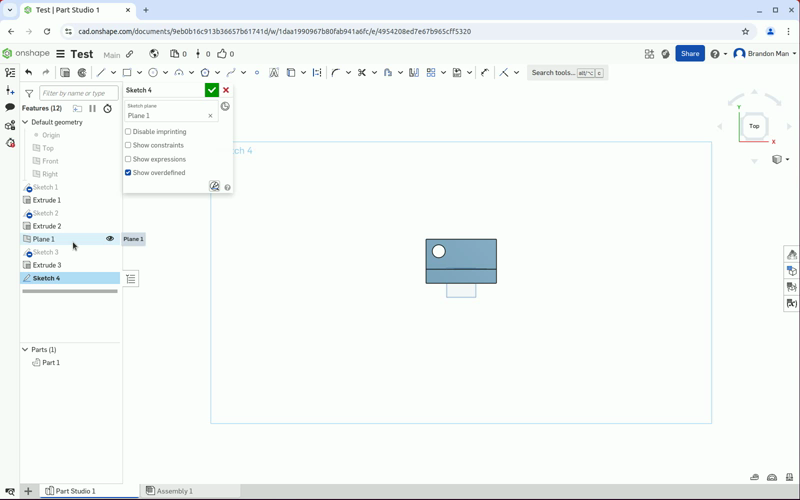
mouse_move(73, 352)
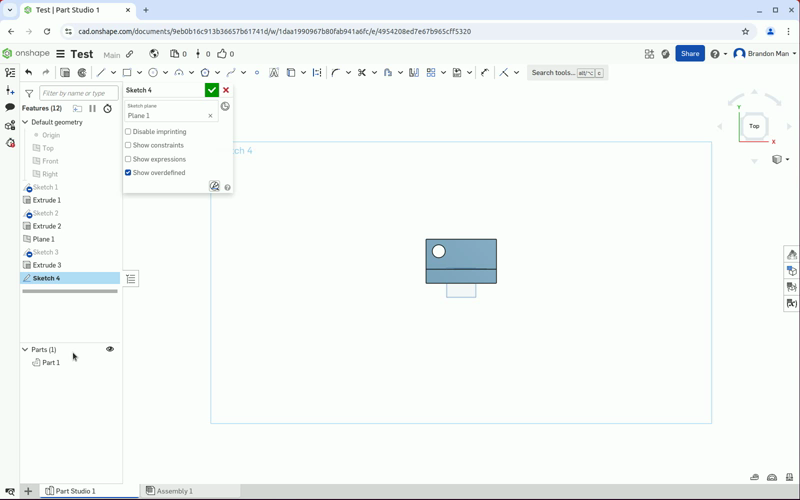
key(y)
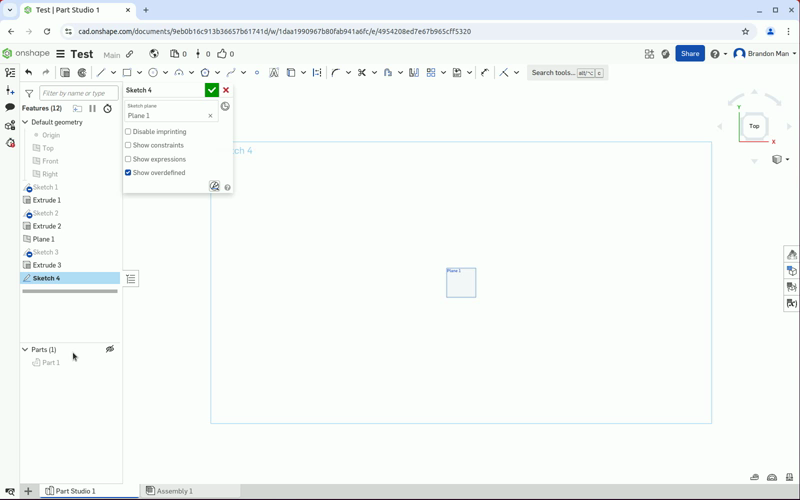
key(c)
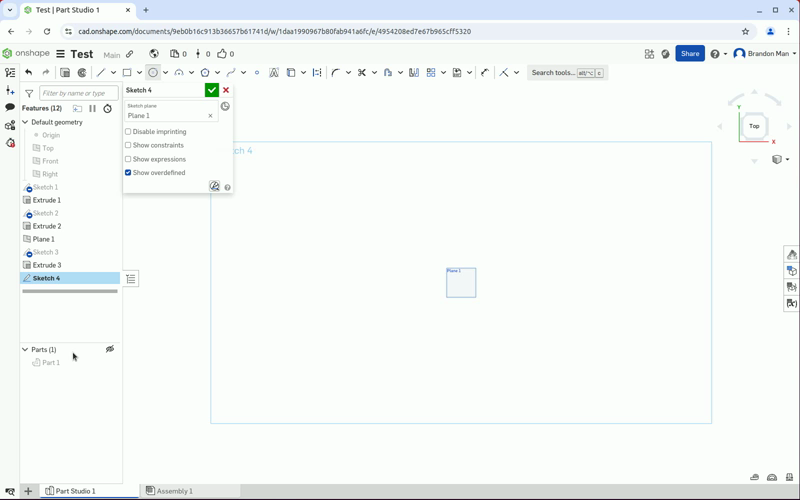
key_down(shift)
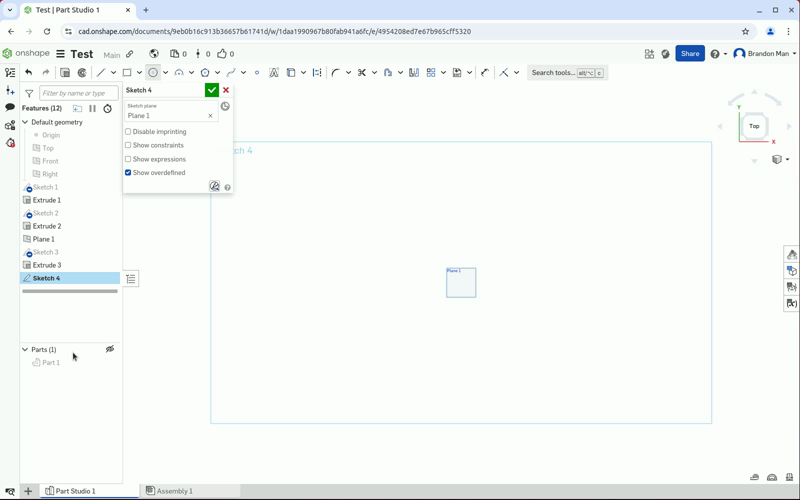
mouse_move(484, 251)
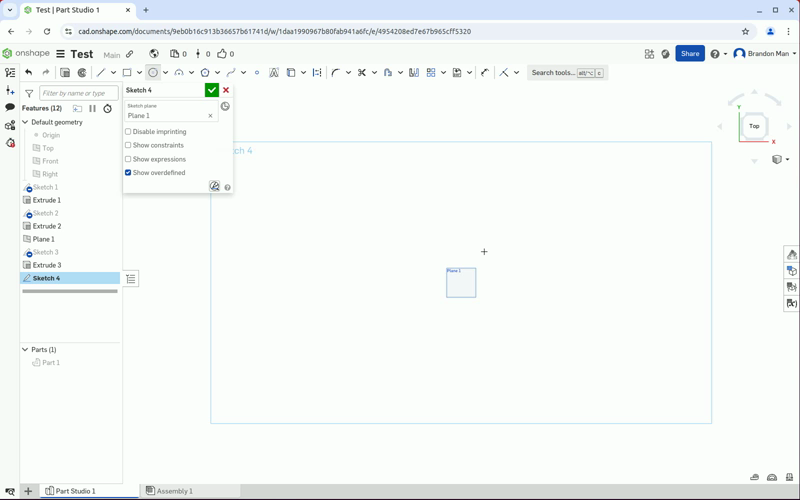
click(484, 251)
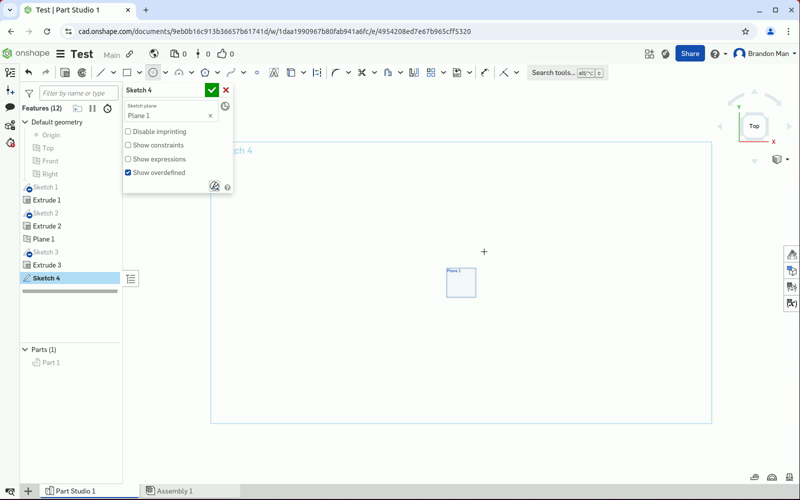
key_up(shift)
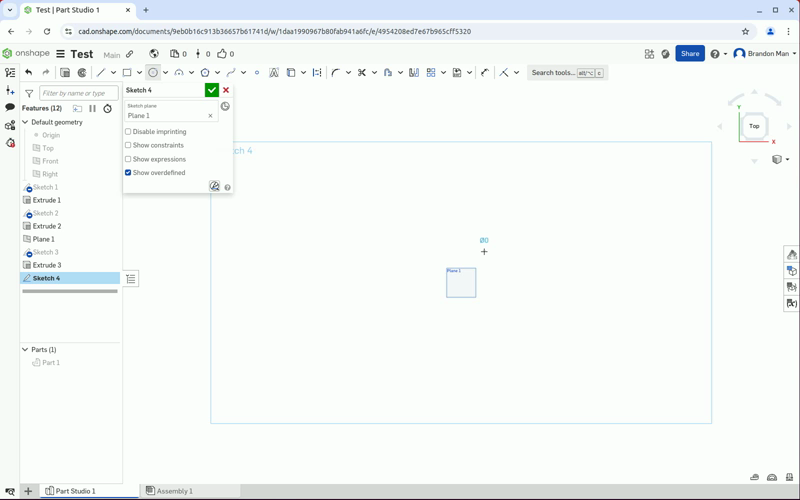
mouse_move(489, 251)
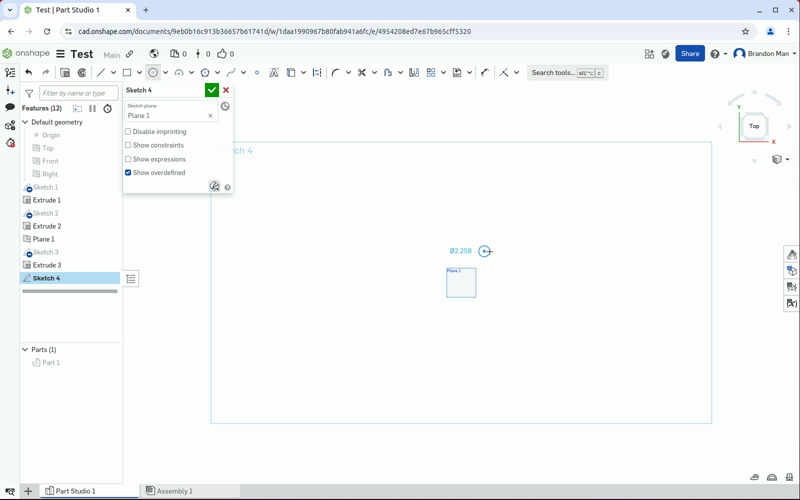
click(489, 251)
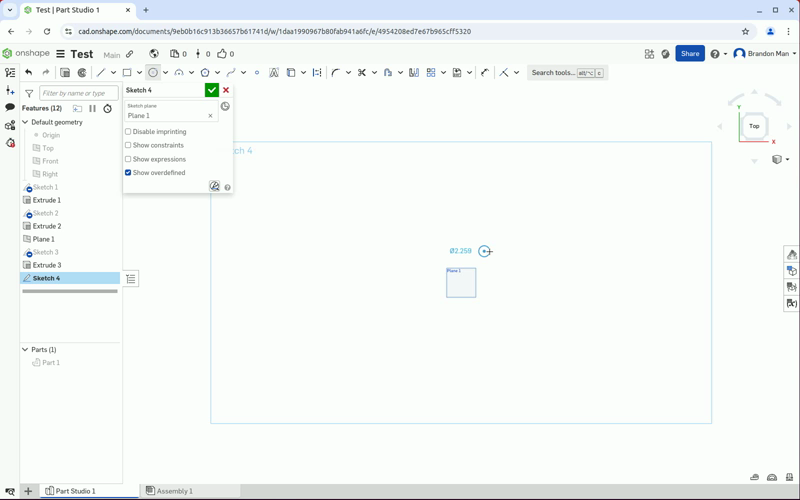
key(esc)
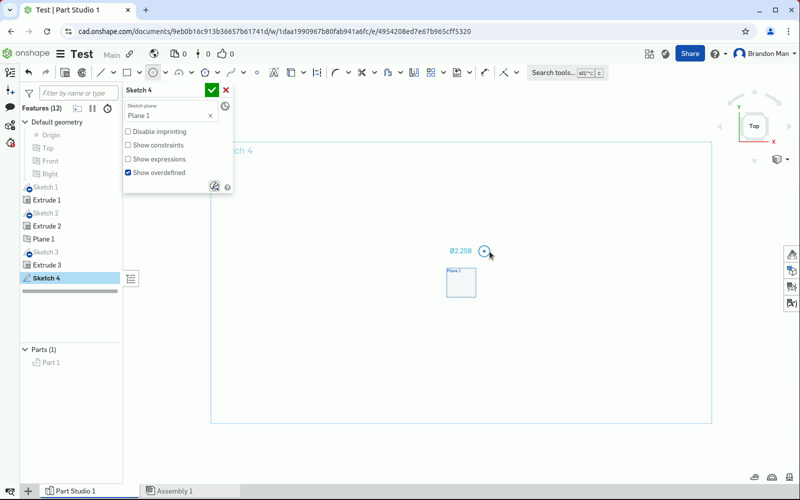
mouse_move(483, 250)
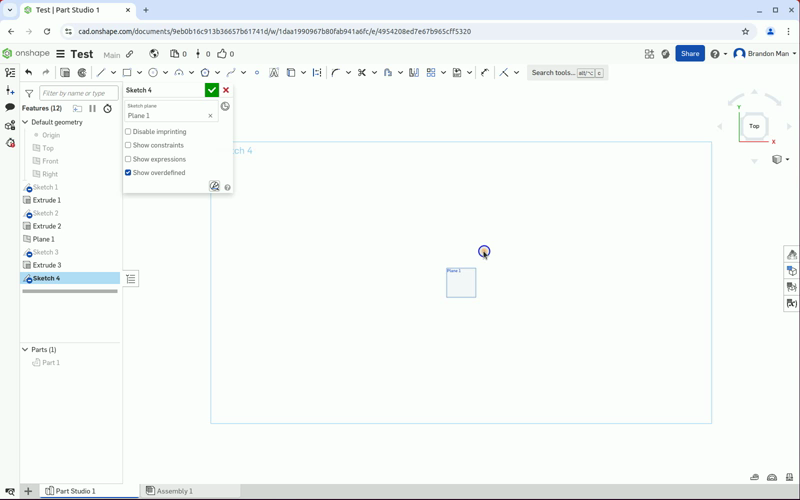
scroll(6)
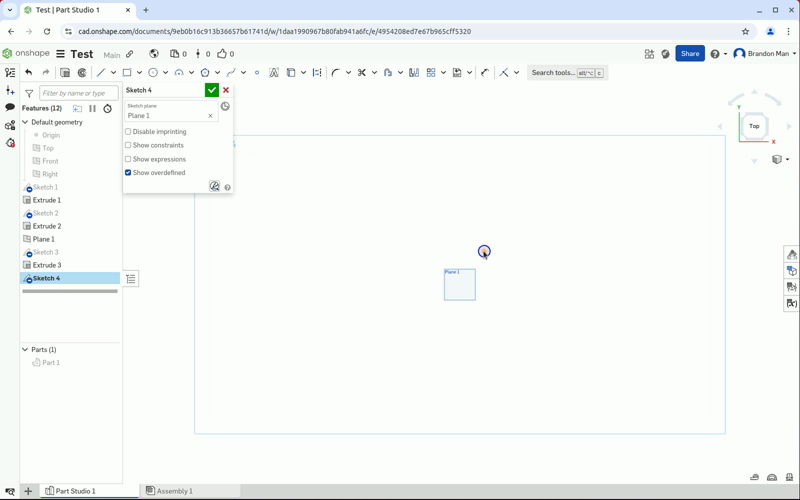
scroll(6)
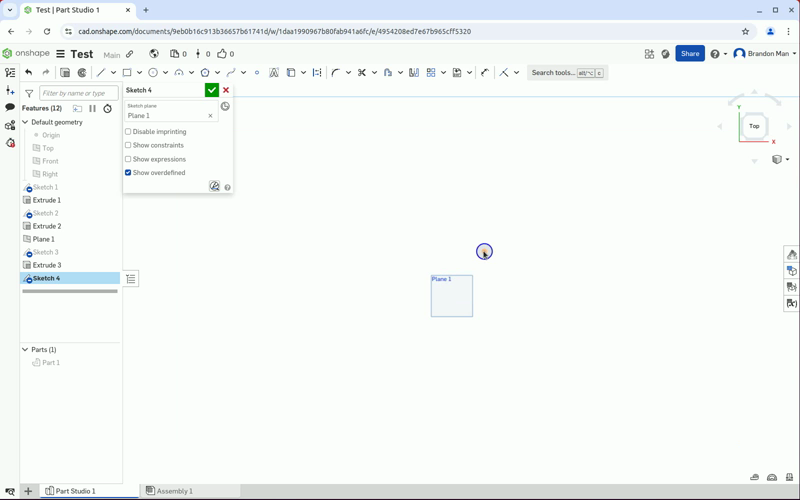
scroll(6)
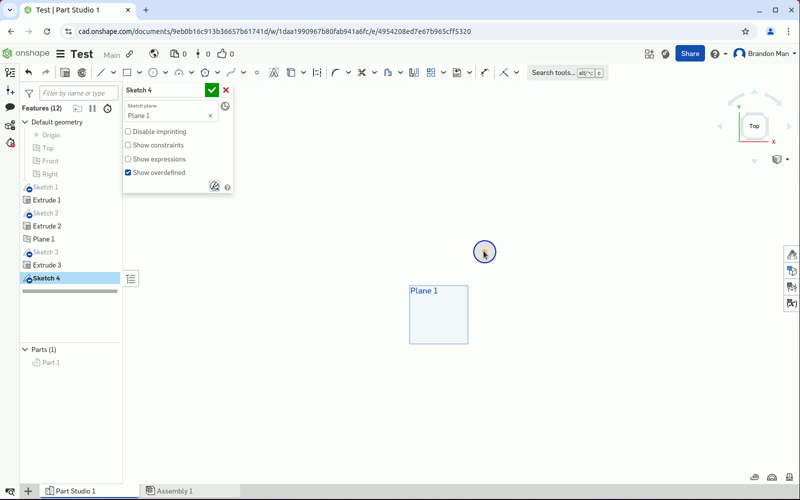
scroll(6)
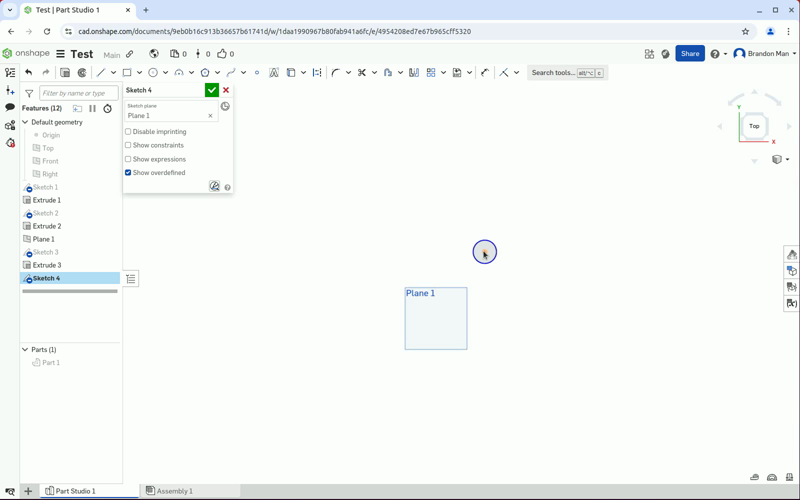
scroll(6)
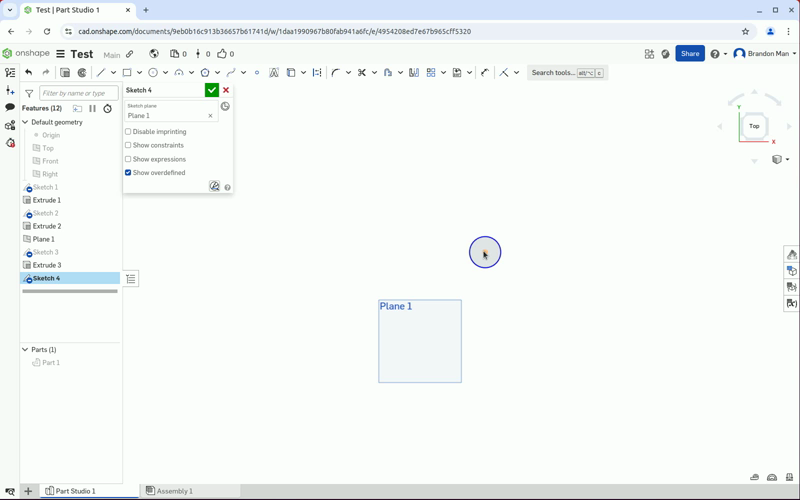
scroll(6)
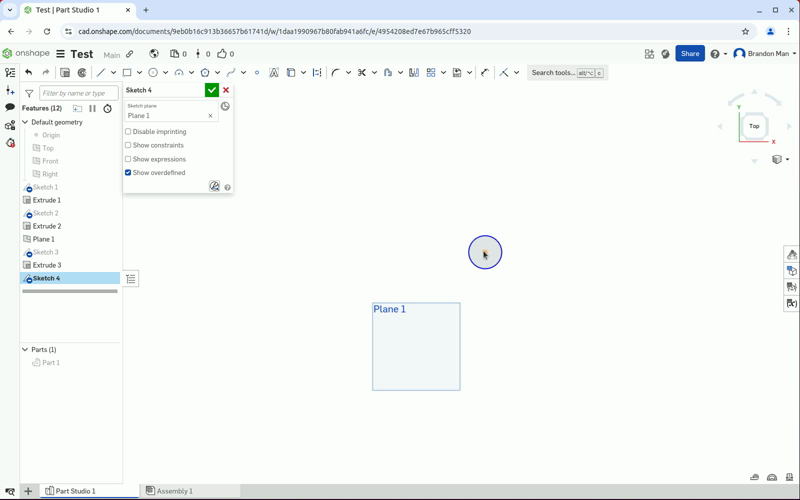
scroll(6)
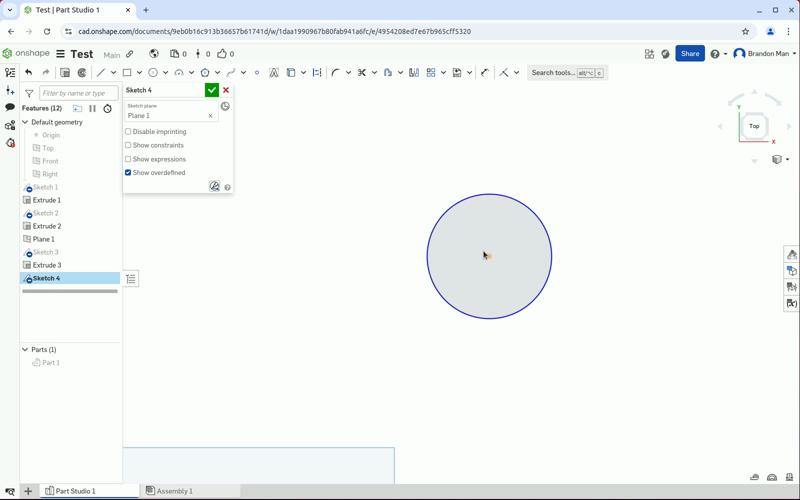
click(483, 250)
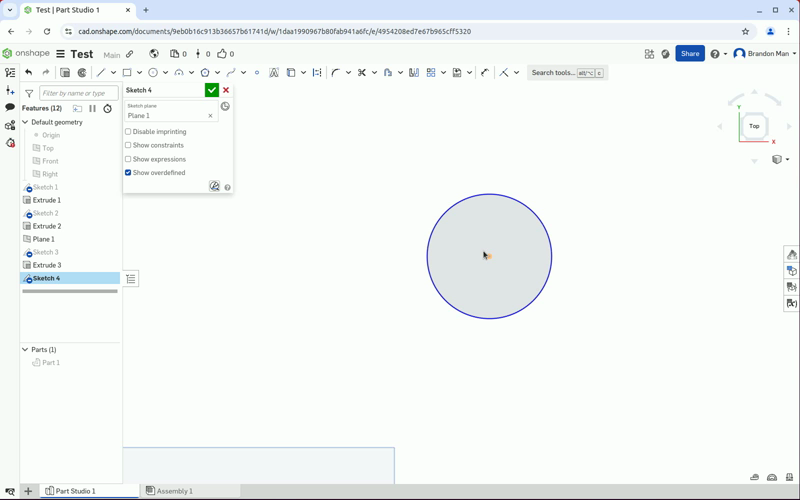
scroll(-6)
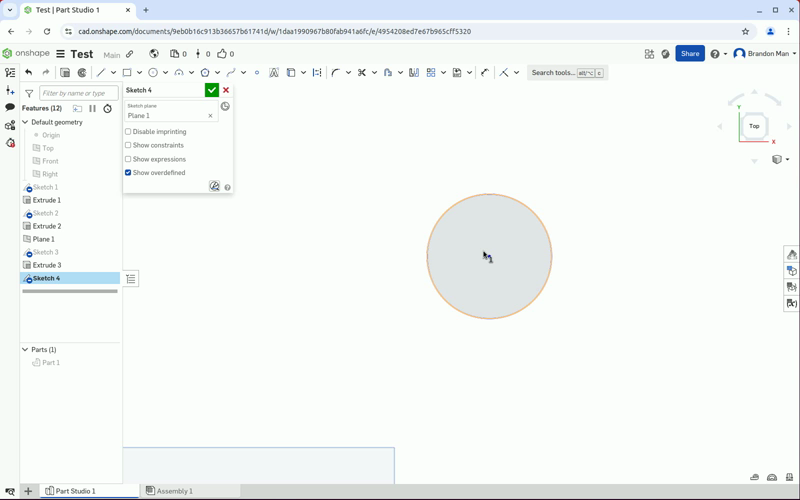
scroll(-6)
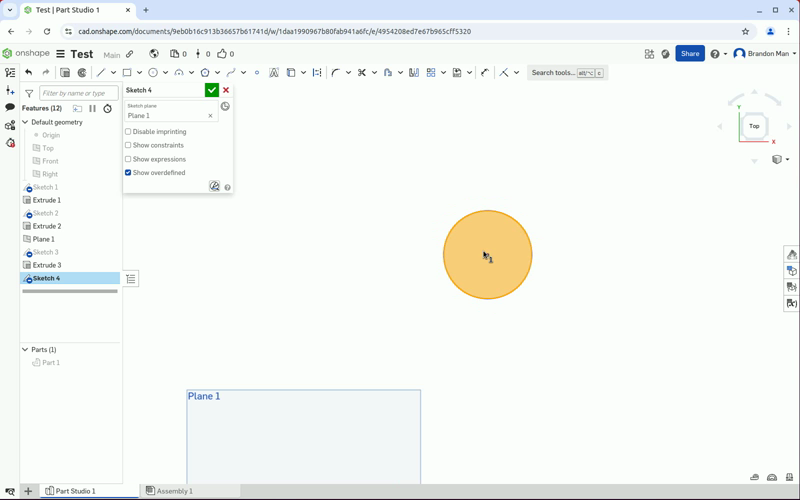
scroll(-6)
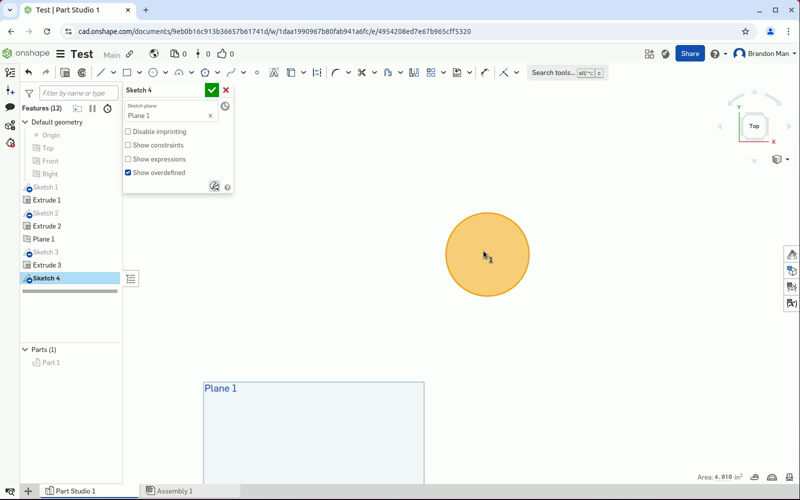
scroll(-6)
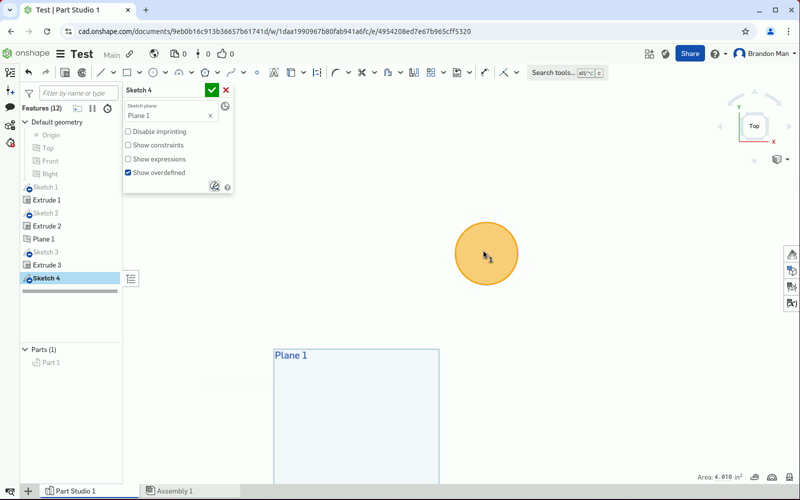
scroll(-6)
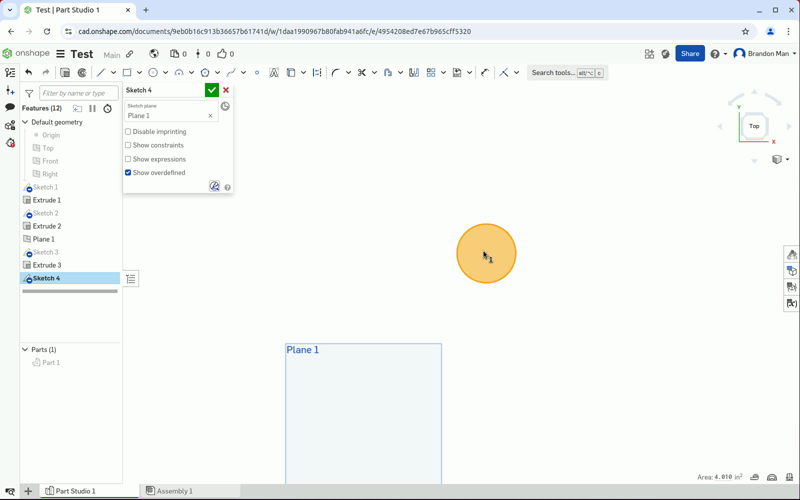
scroll(-6)
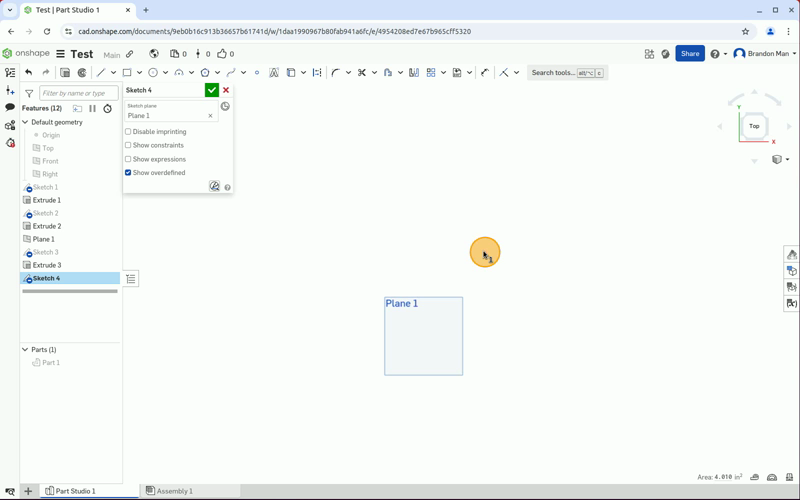
scroll(-6)
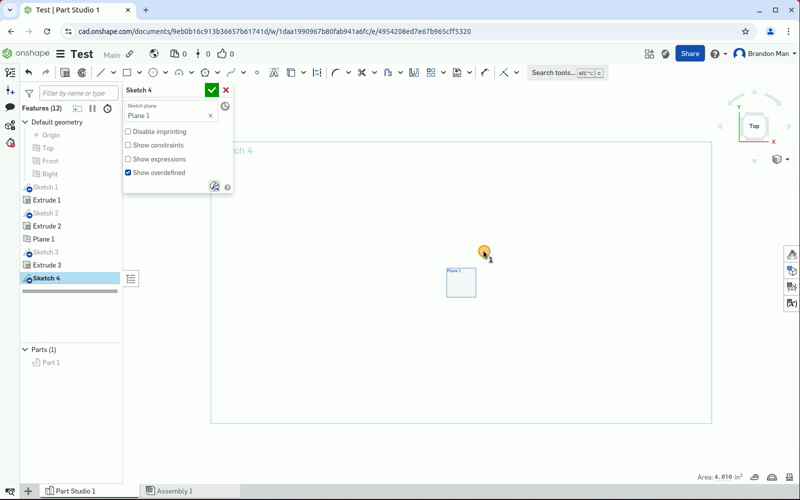
mouse_move(73, 352)
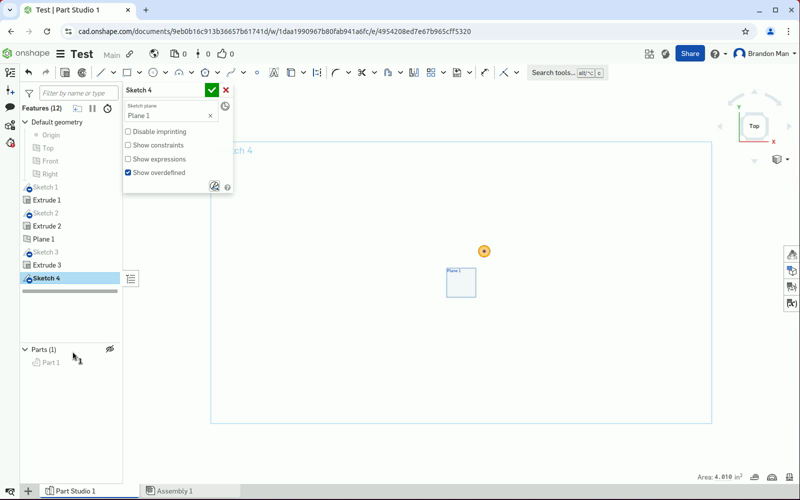
key(shift+y)
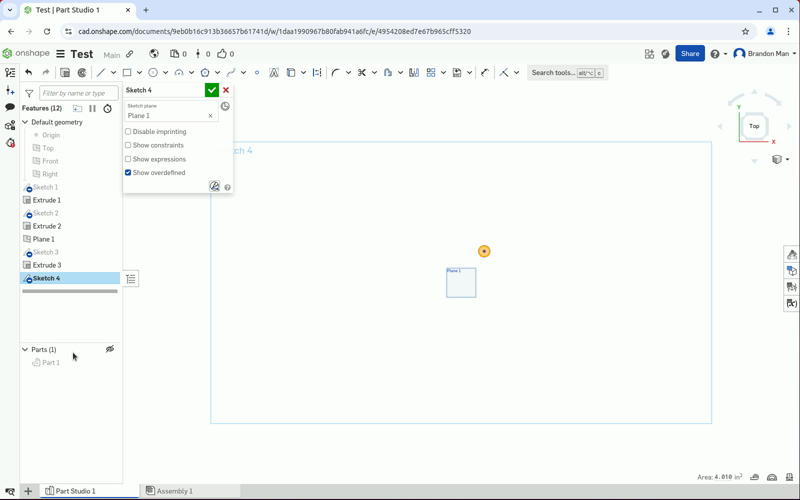
key(shift+e)
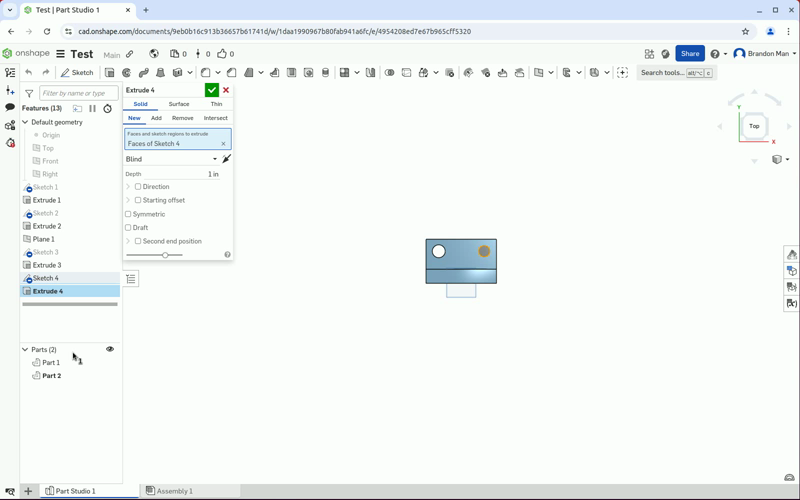
mouse_move(143, 106)
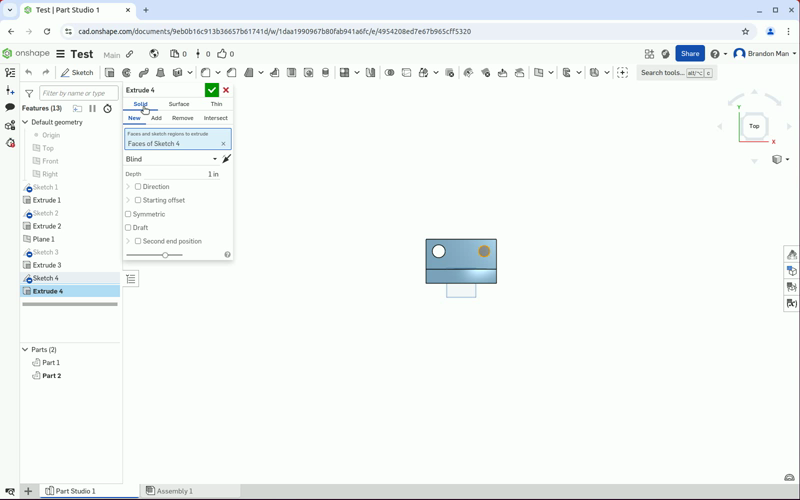
click(143, 106)
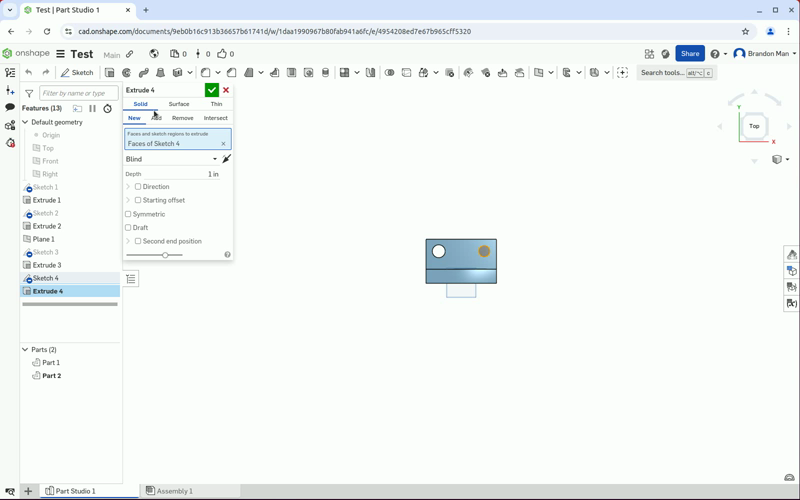
mouse_move(186, 120)
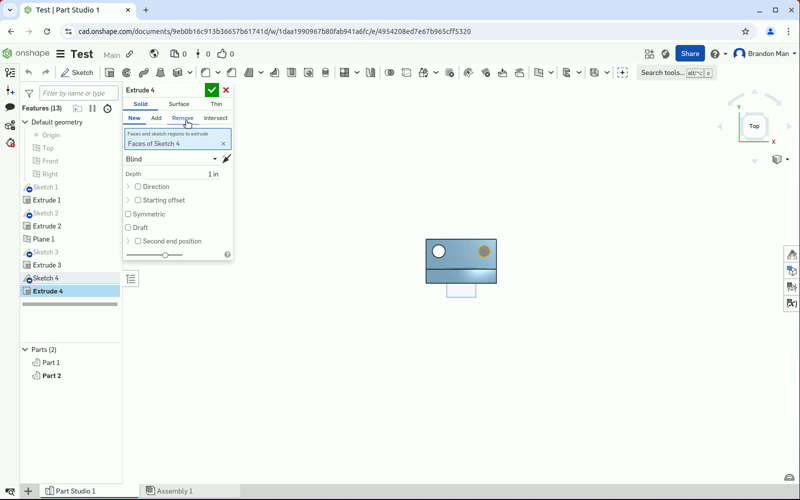
click(186, 120)
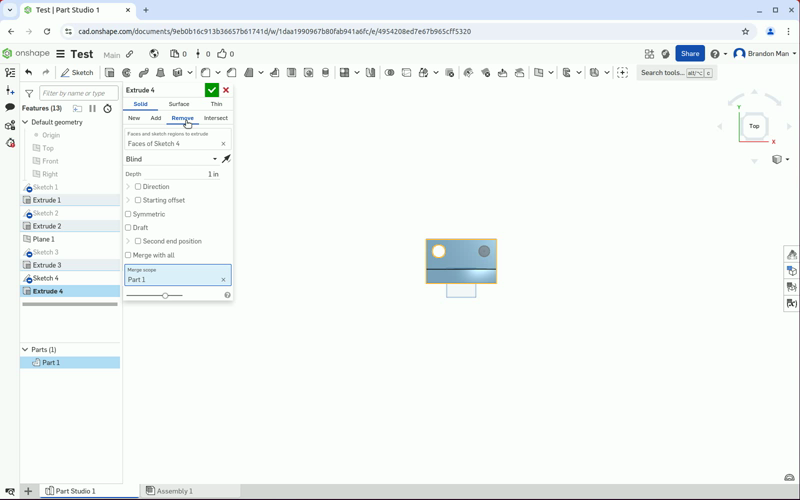
key(tab, 4)
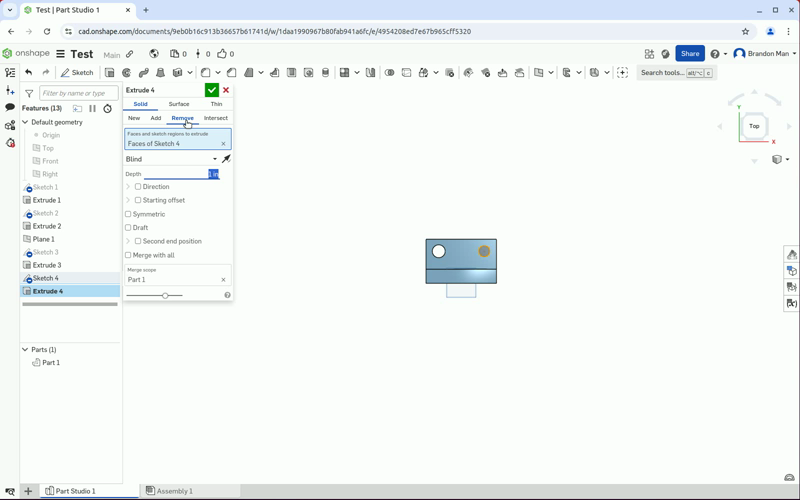
text(8.906)
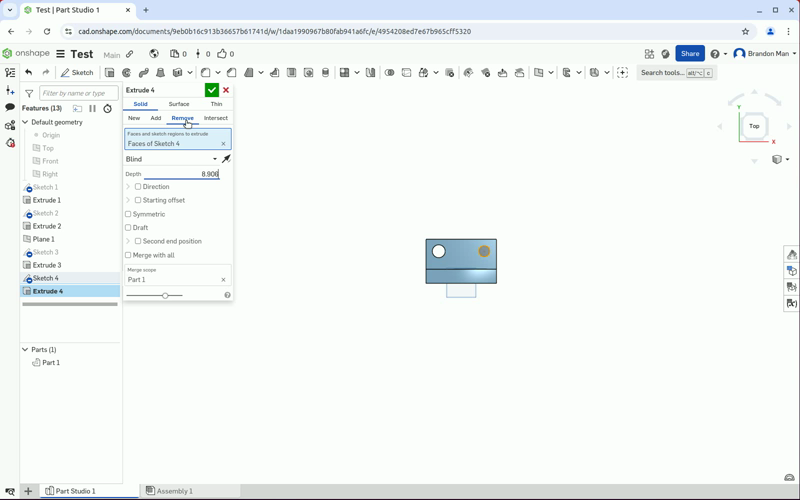
key(tab, 6)
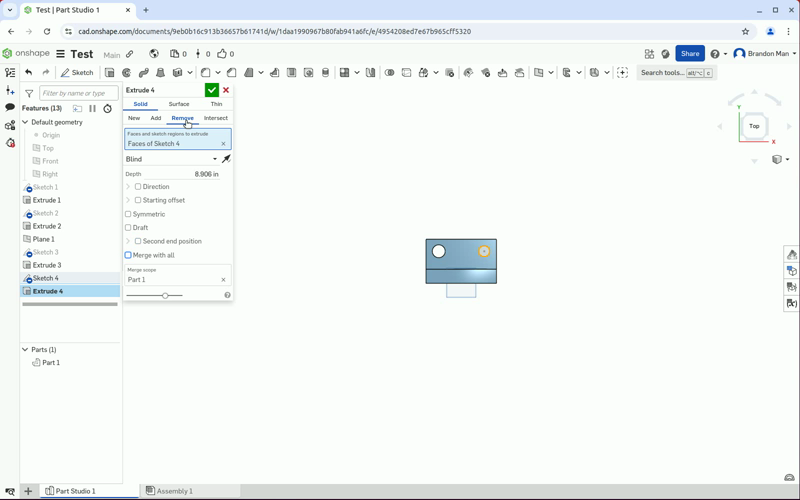
key(space)
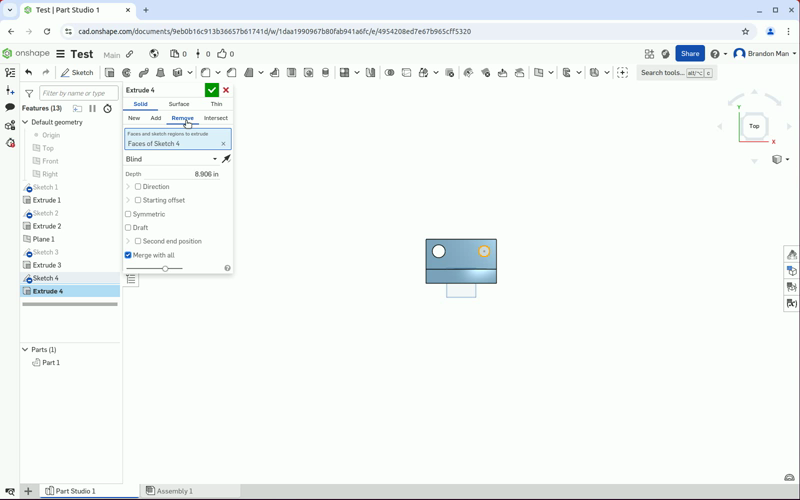
key(enter)
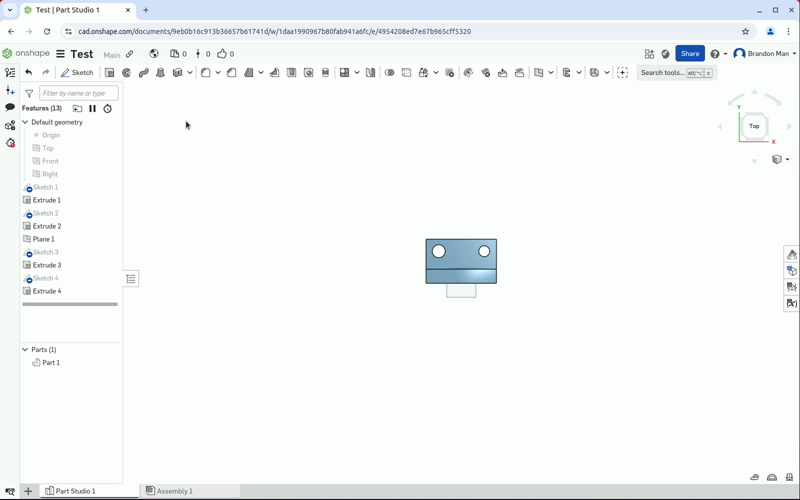
key(shift+h)
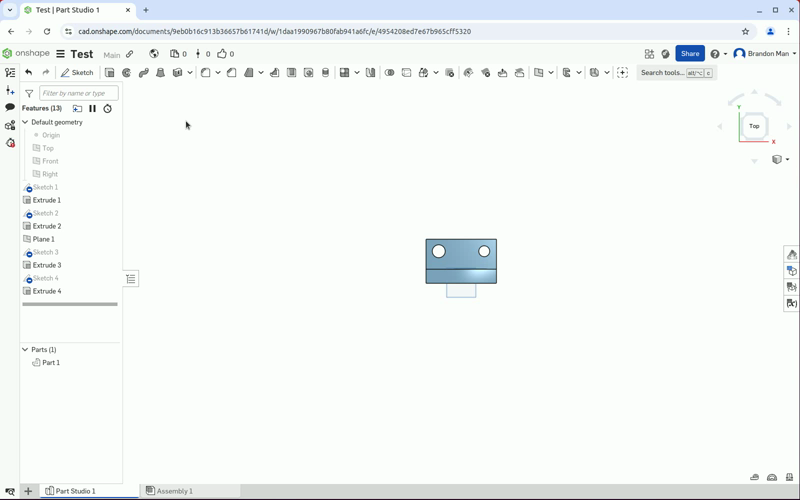
key(shift+h)
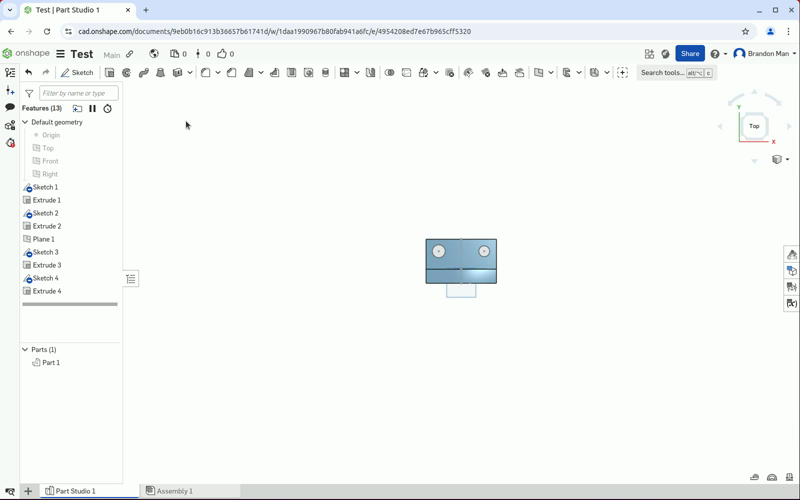
key(shift+7)
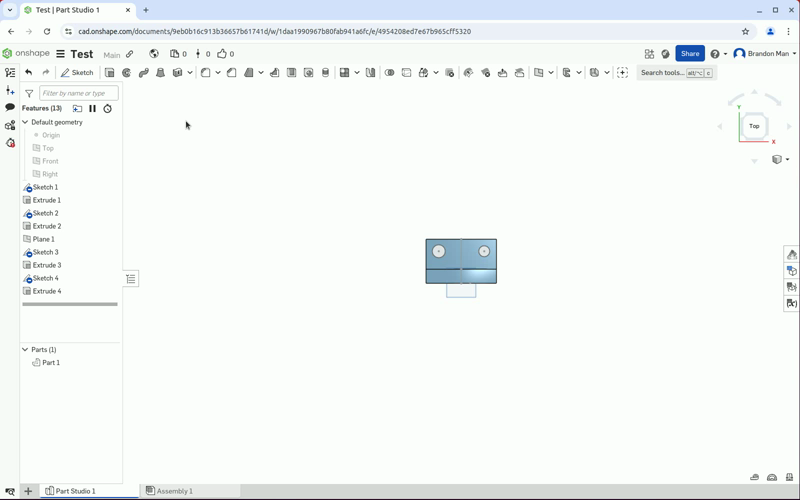
key(up, 3)
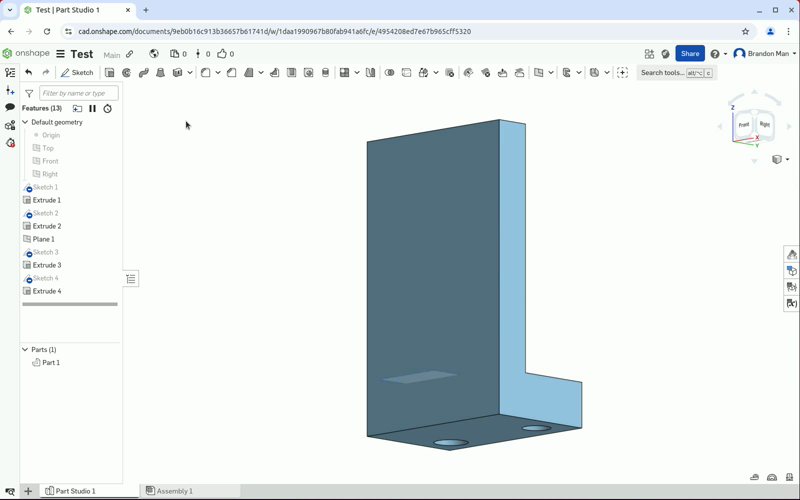
key(left, 3)
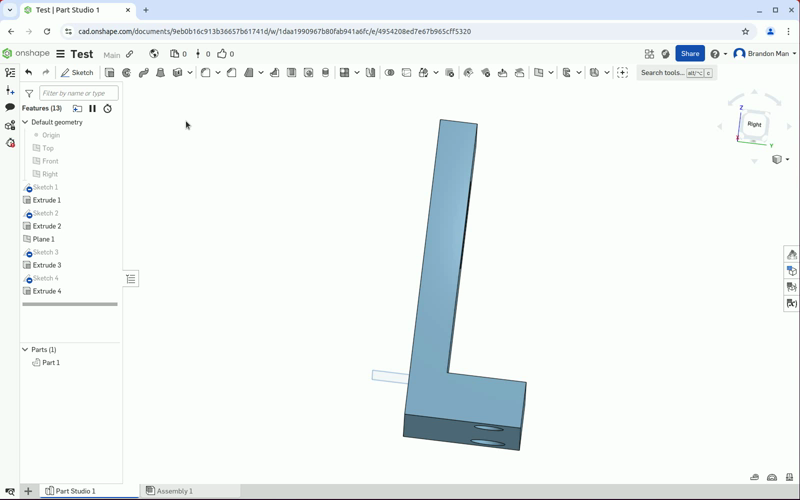
key(right, 3)
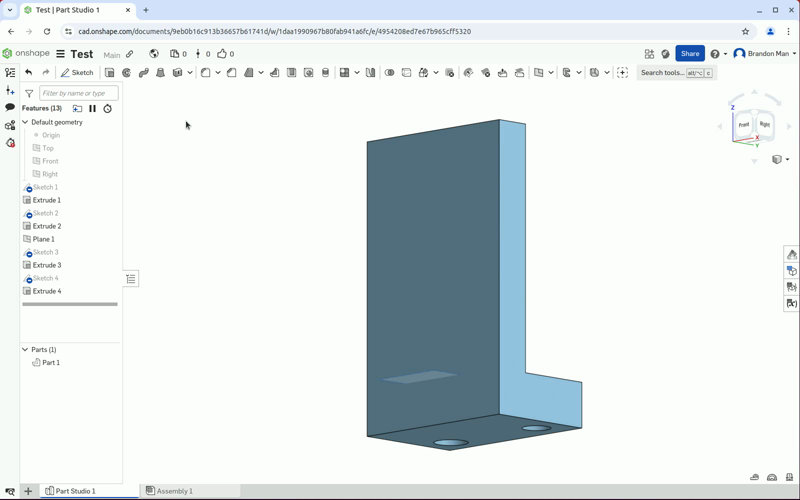
key(down, 3)
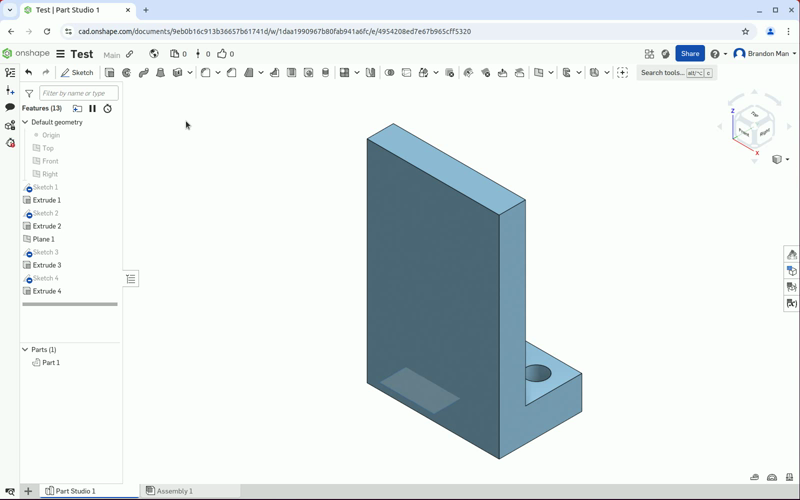
mouse_move(73, 189)
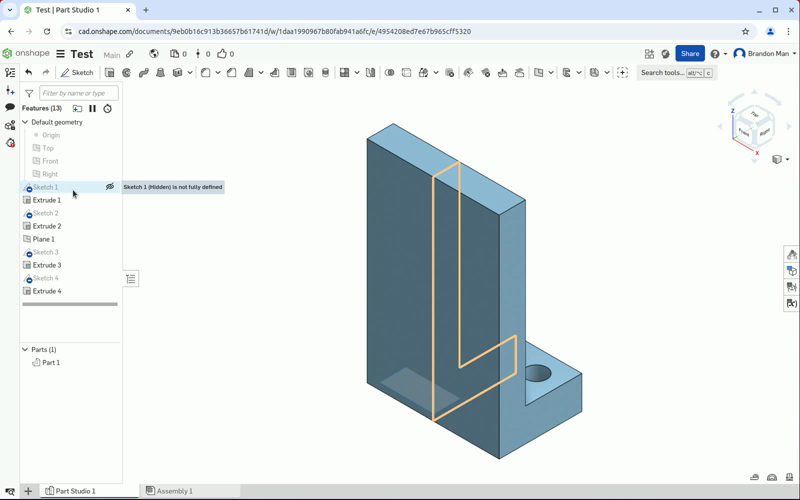
click(73, 189)